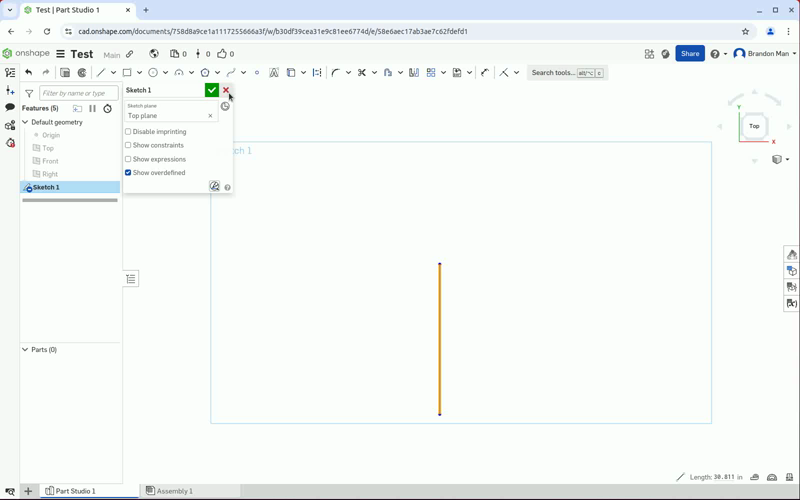
key(shift+h)
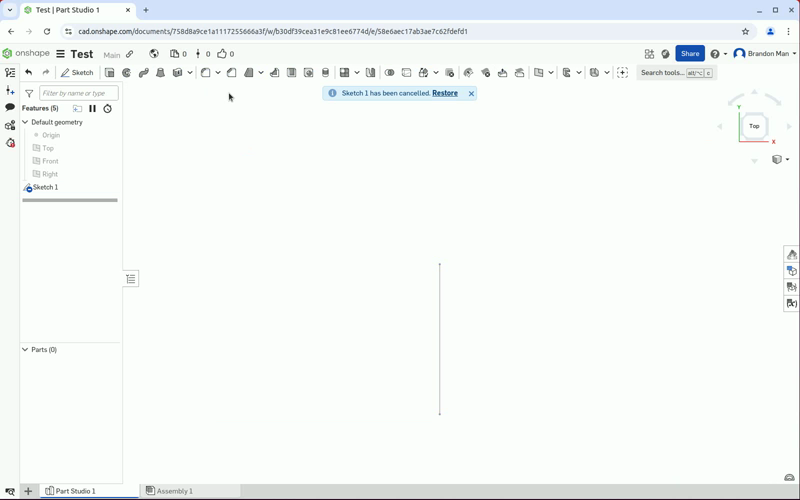
key(shift+s)
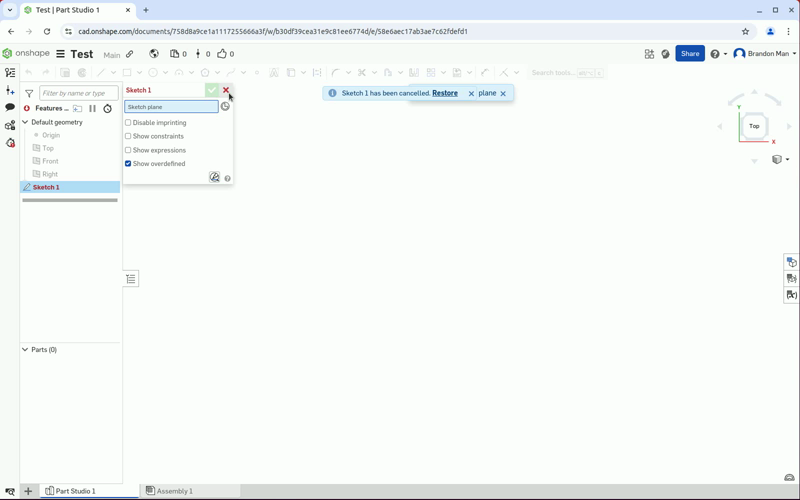
mouse_move(73, 150)
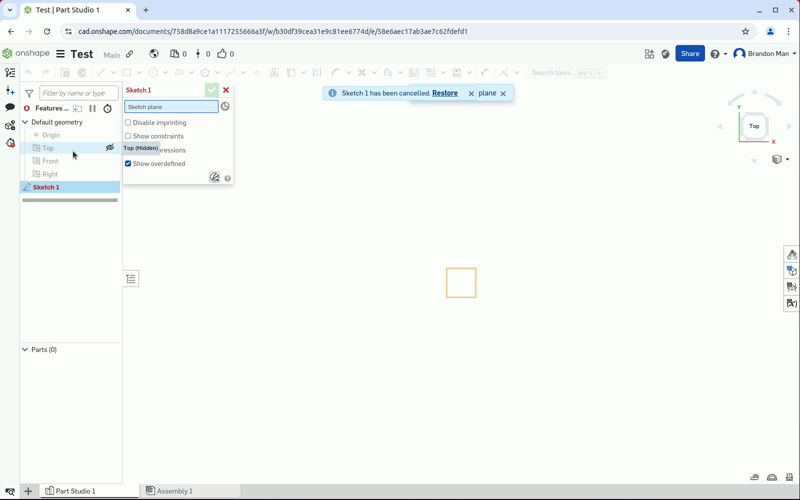
click(73, 150)
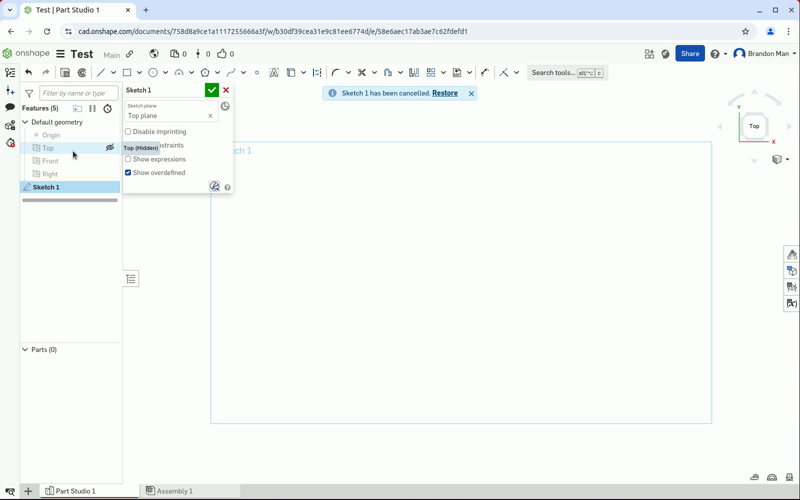
mouse_move(73, 352)
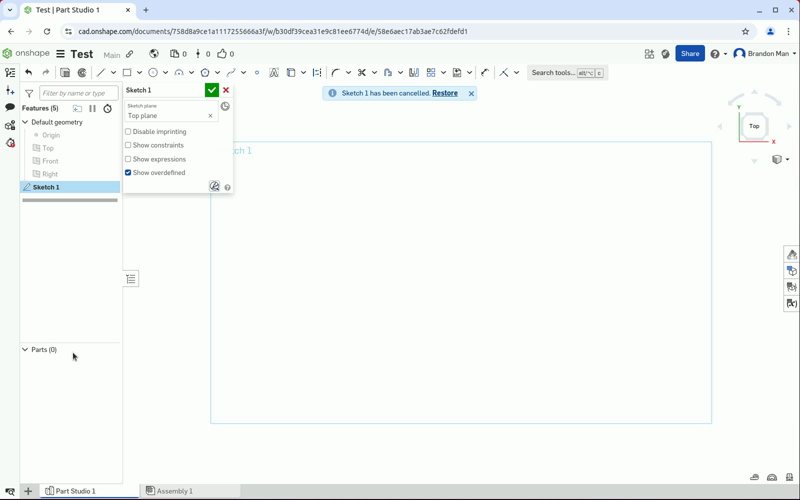
key(y)
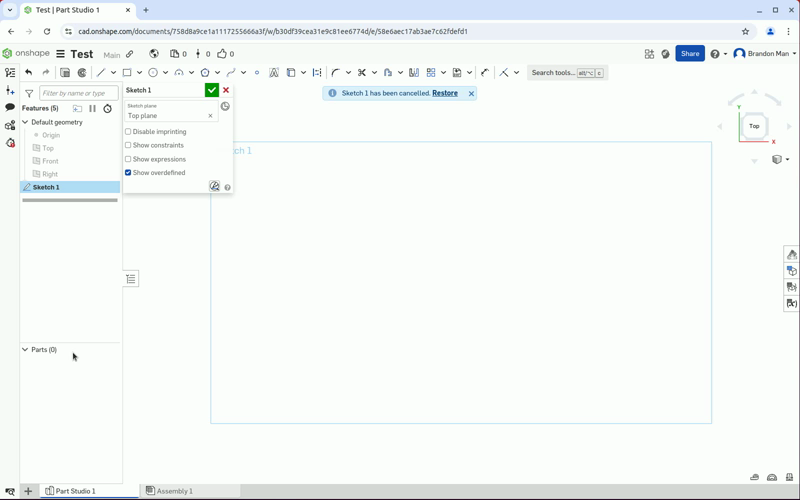
key(l)
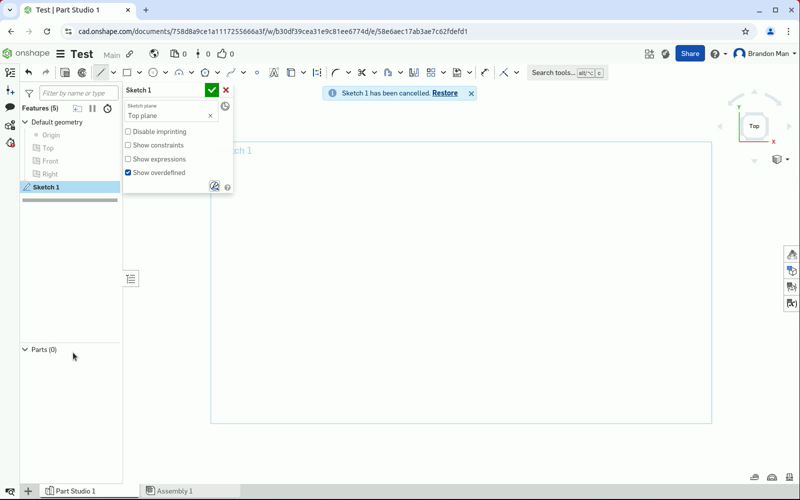
key_down(shift)
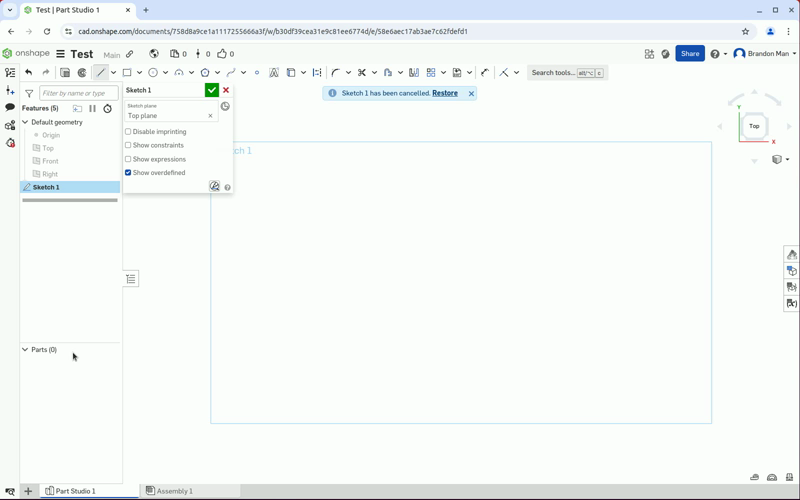
mouse_move(500, 367)
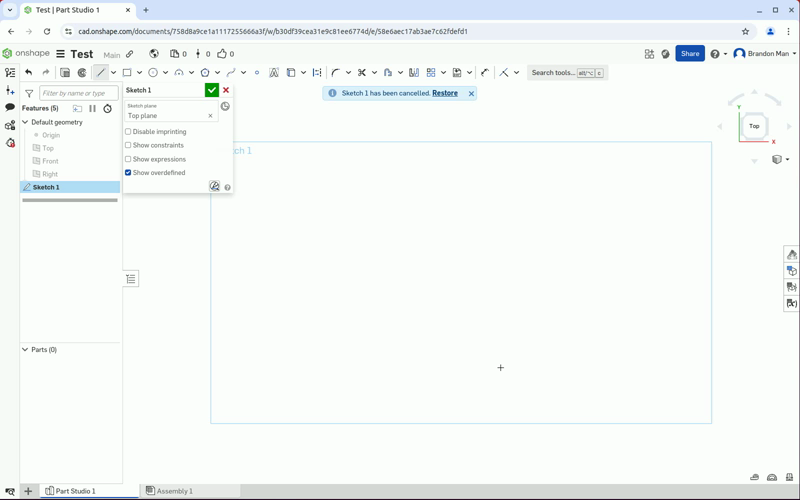
click(500, 367)
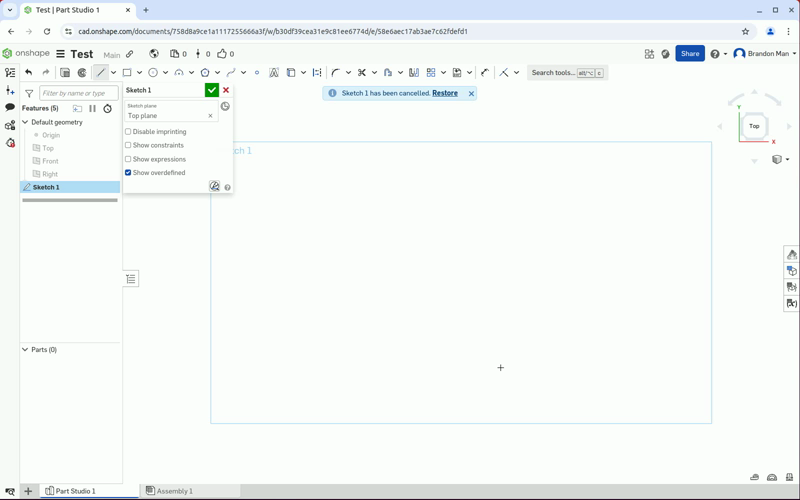
key_up(shift)
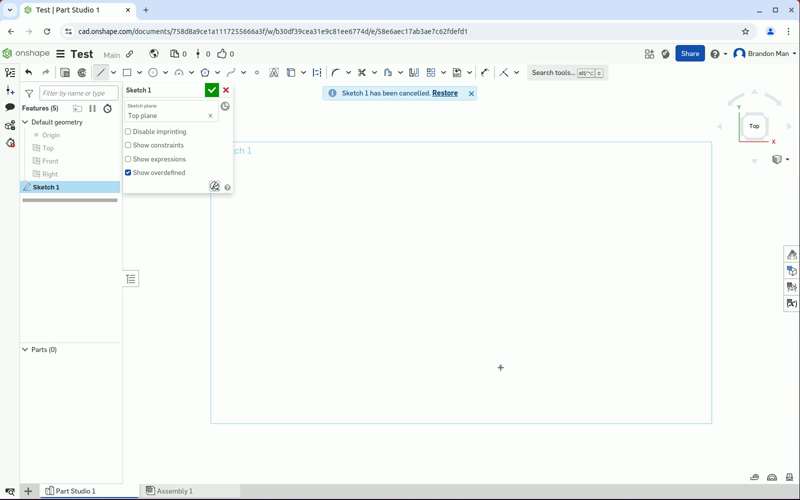
key_down(shift)
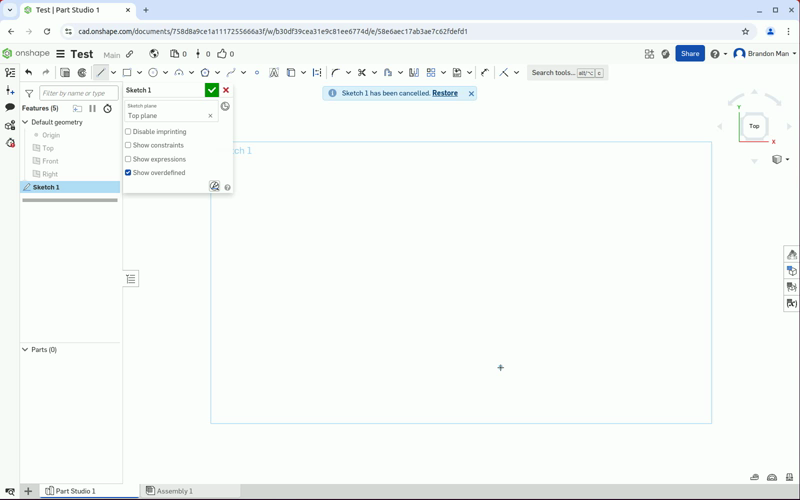
mouse_move(530, 367)
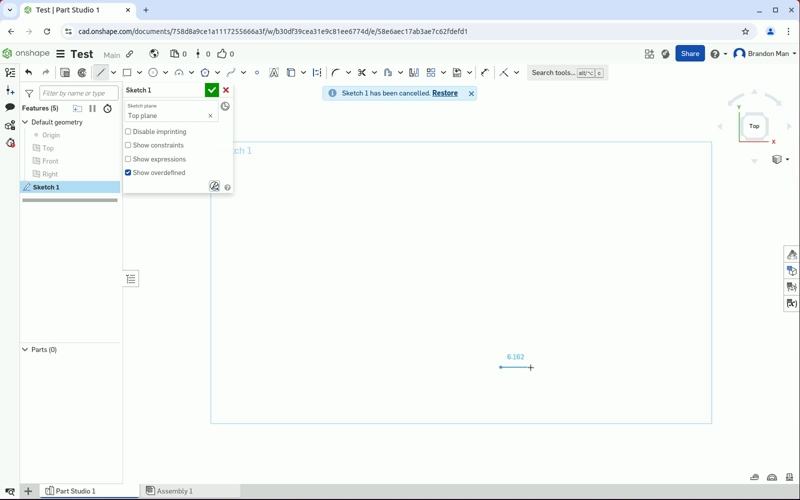
mouse_move(515, 367)
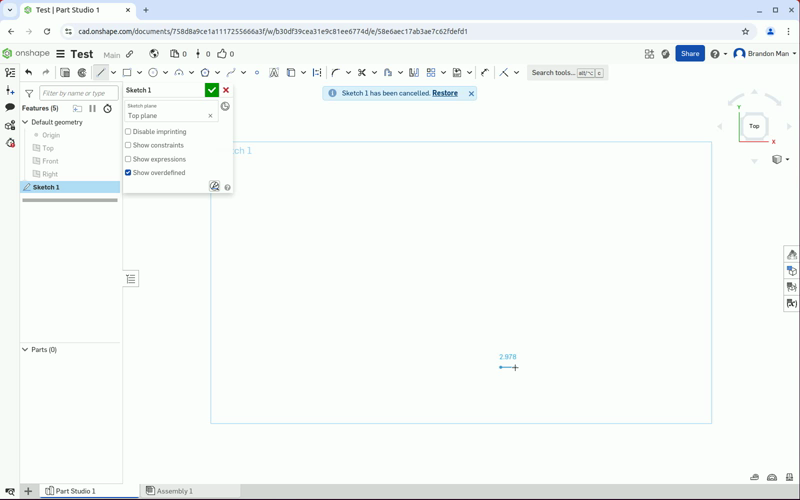
click(515, 367)
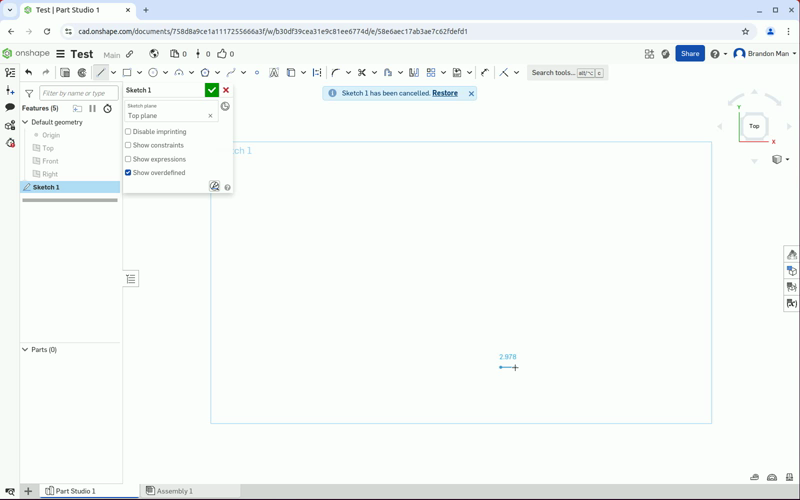
key_up(shift)
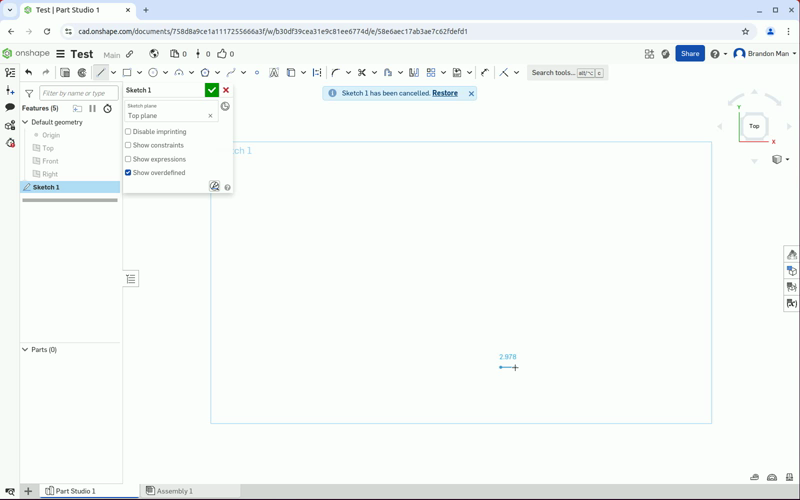
key_down(shift)
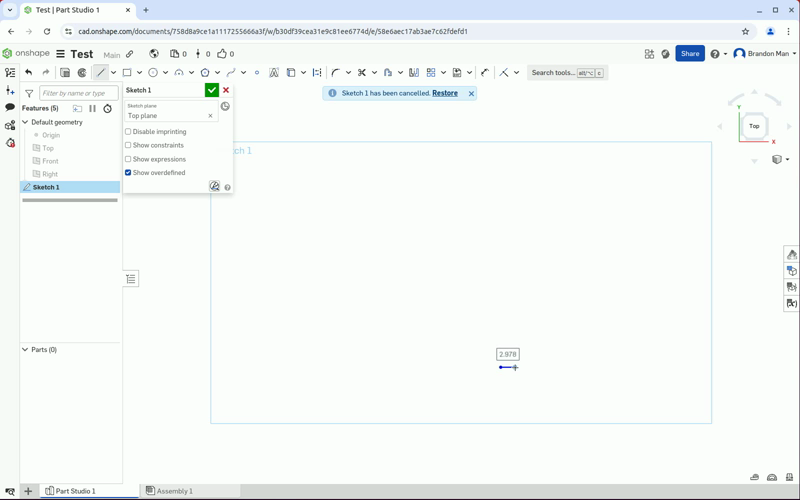
mouse_move(545, 367)
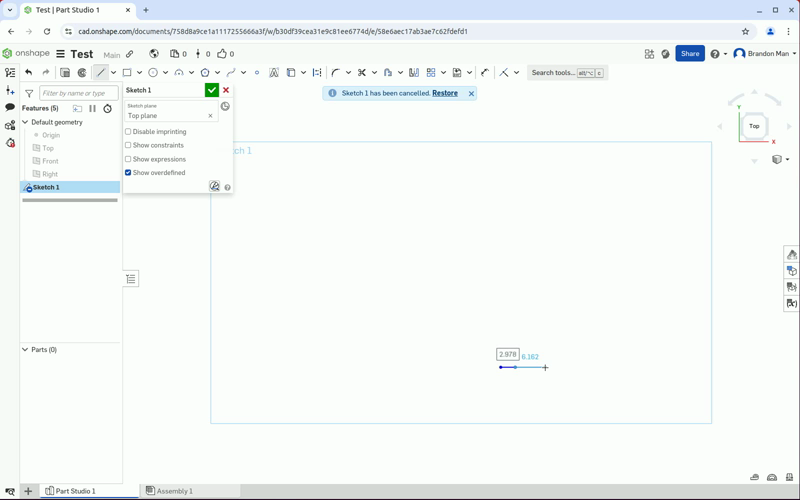
mouse_move(515, 319)
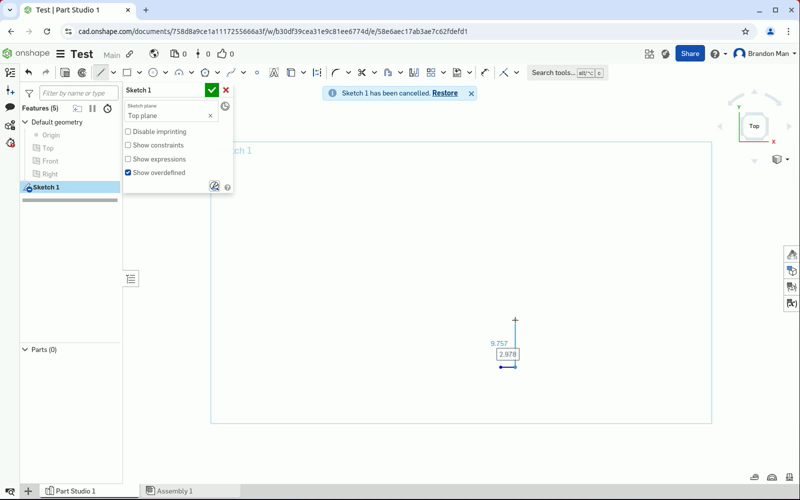
click(515, 319)
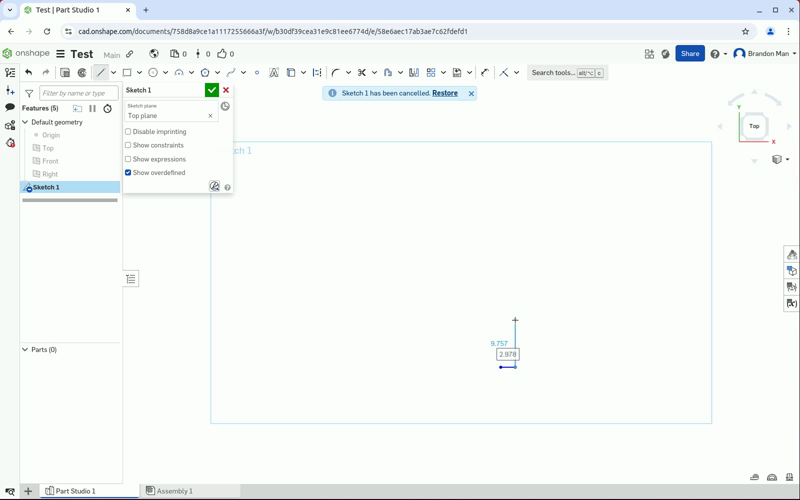
key_up(shift)
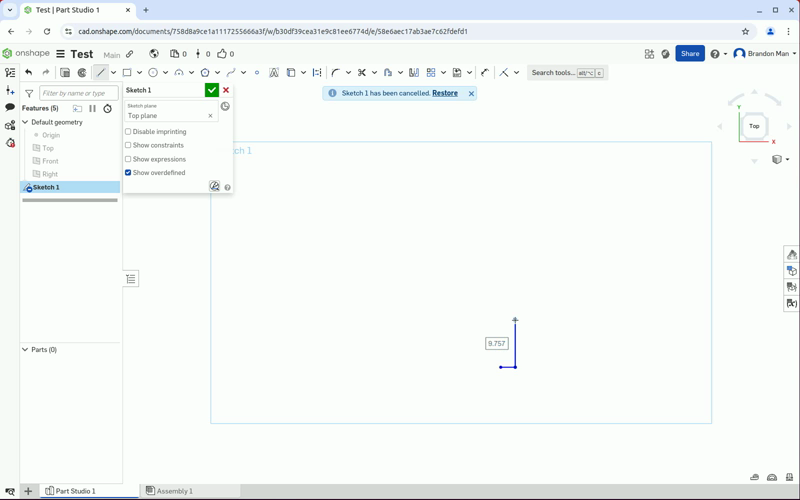
key(esc)
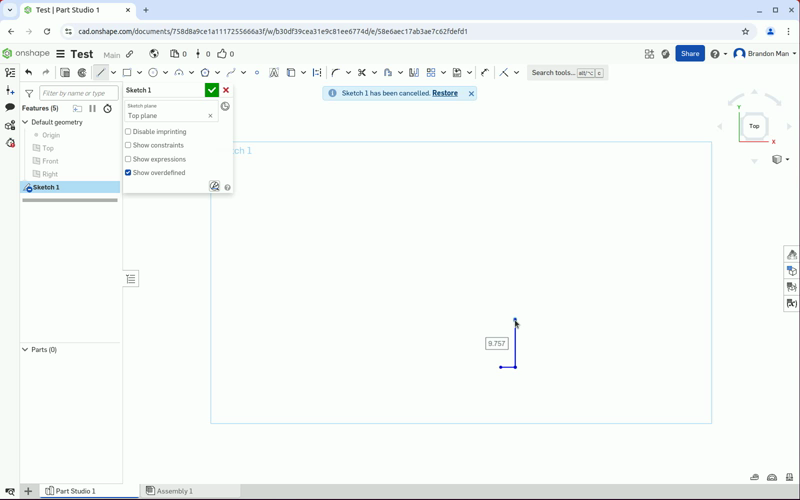
key(a)
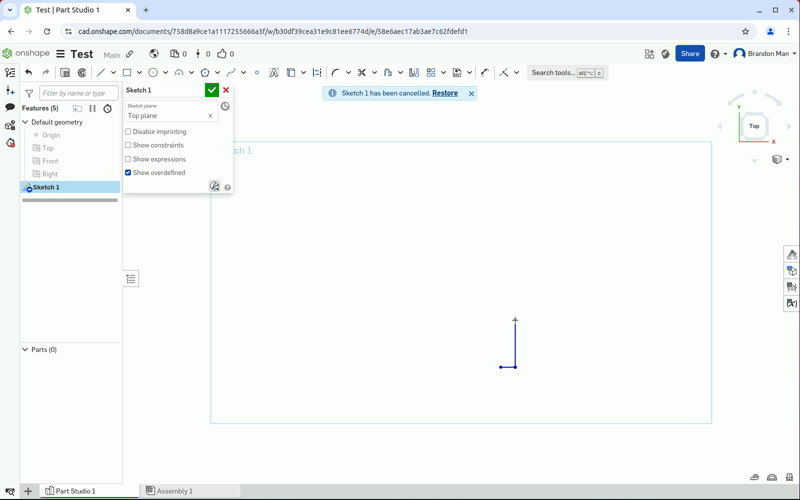
mouse_move(515, 319)
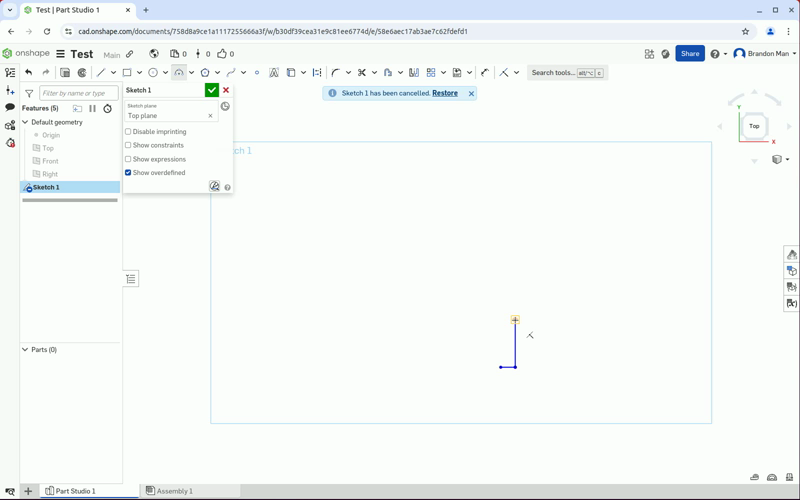
click(515, 319)
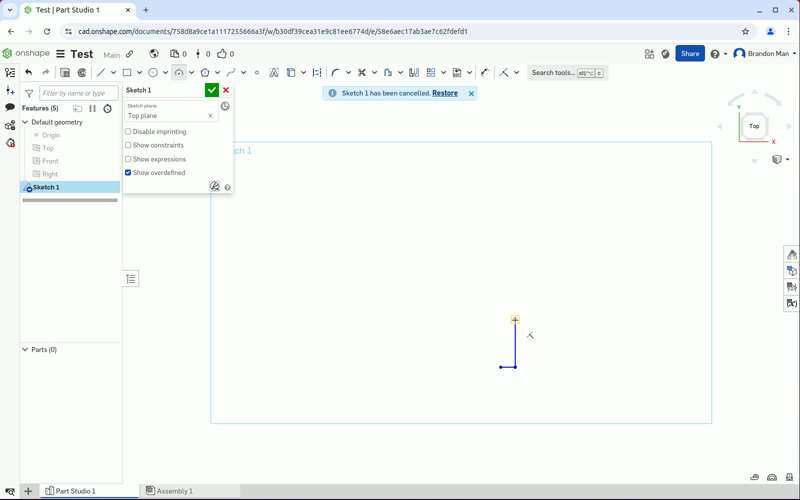
key_down(shift)
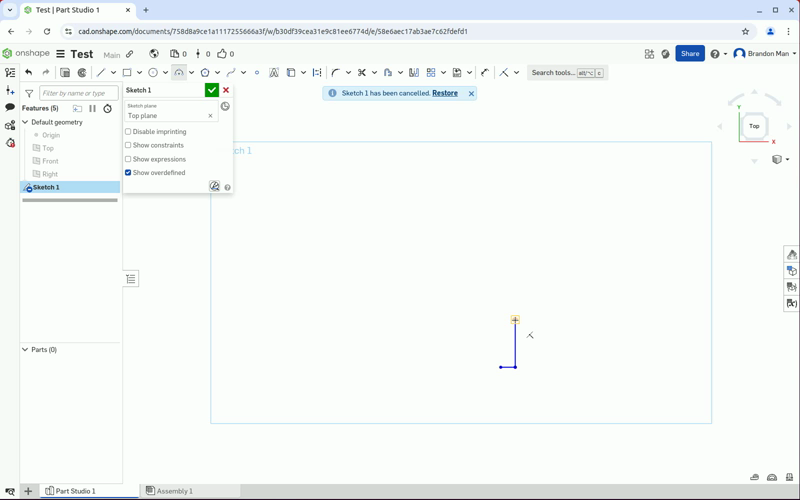
mouse_move(502, 307)
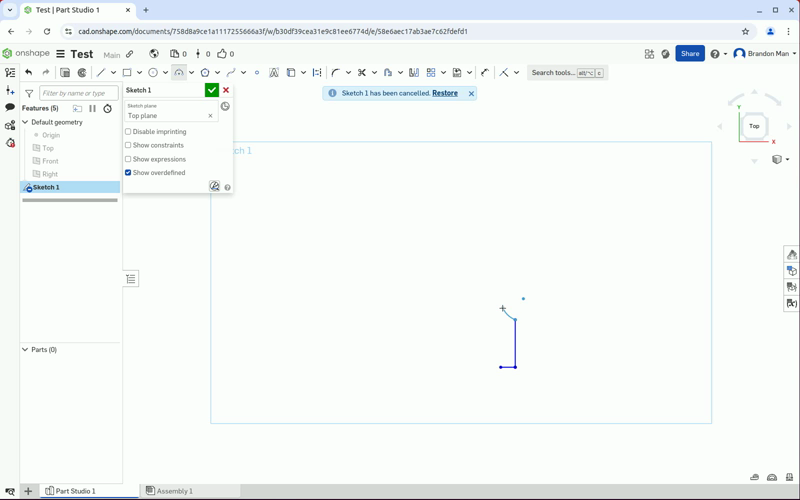
click(502, 307)
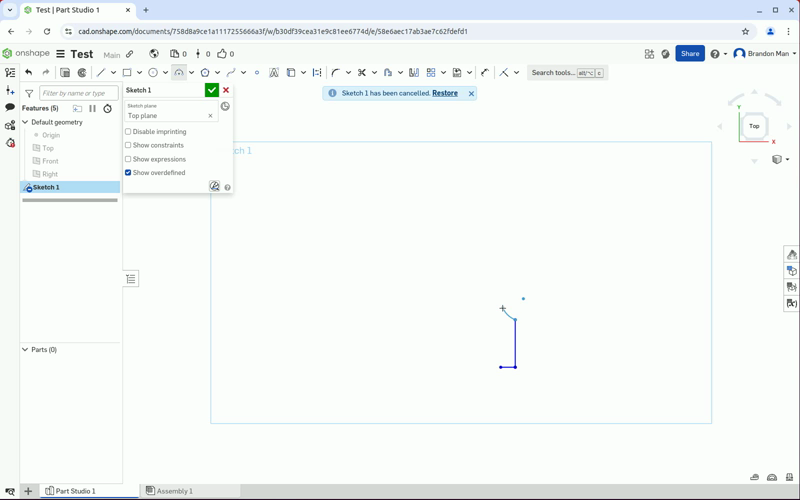
mouse_move(506, 316)
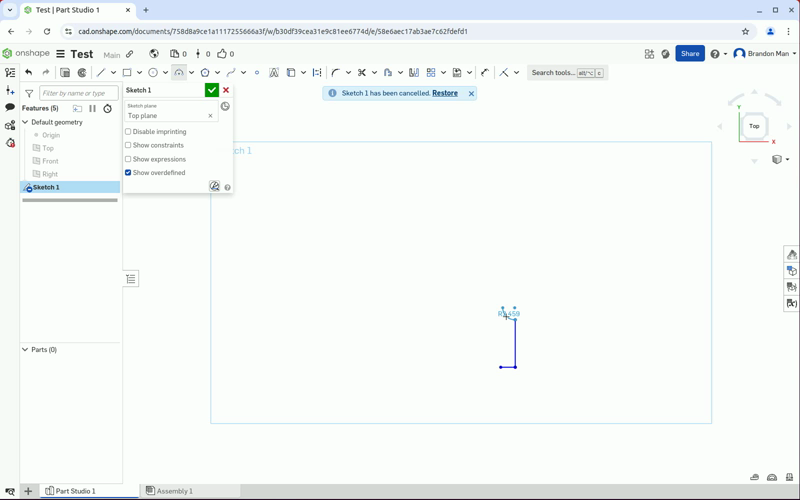
click(506, 316)
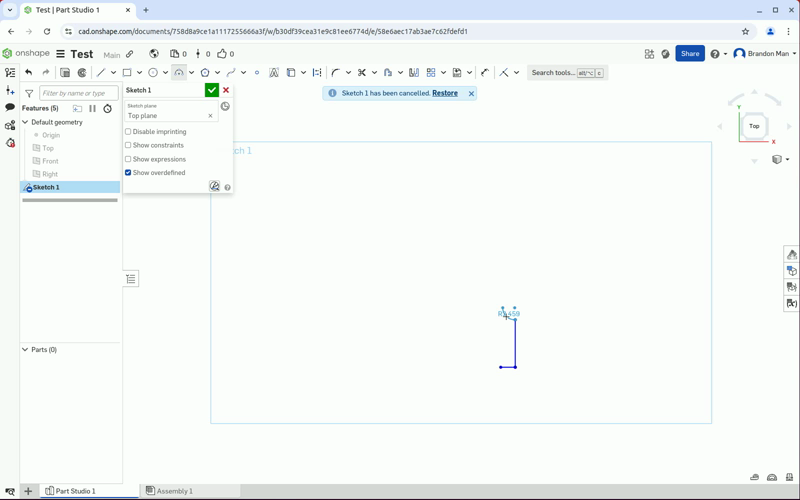
key_up(shift)
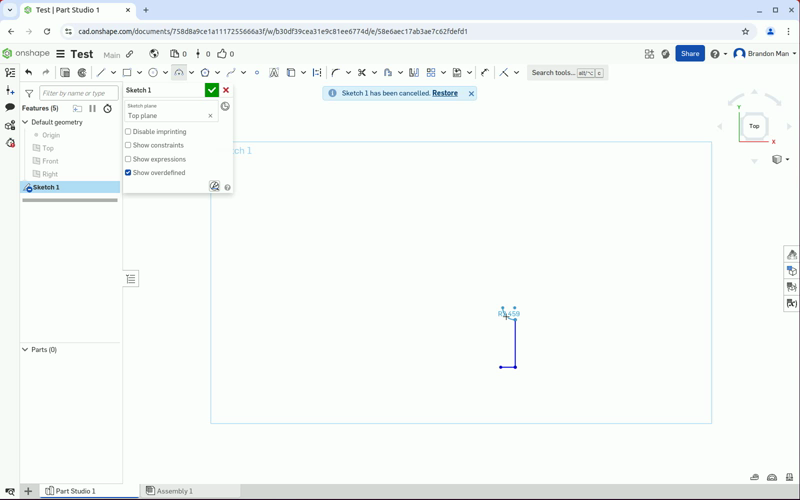
key(esc)
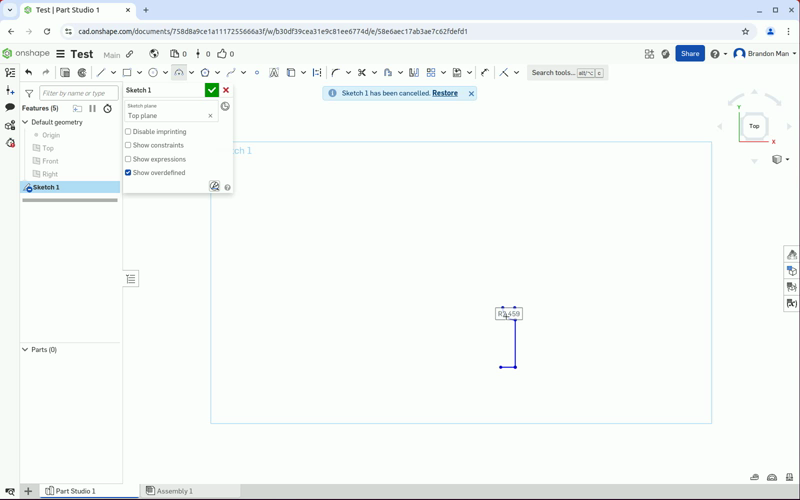
key(l)
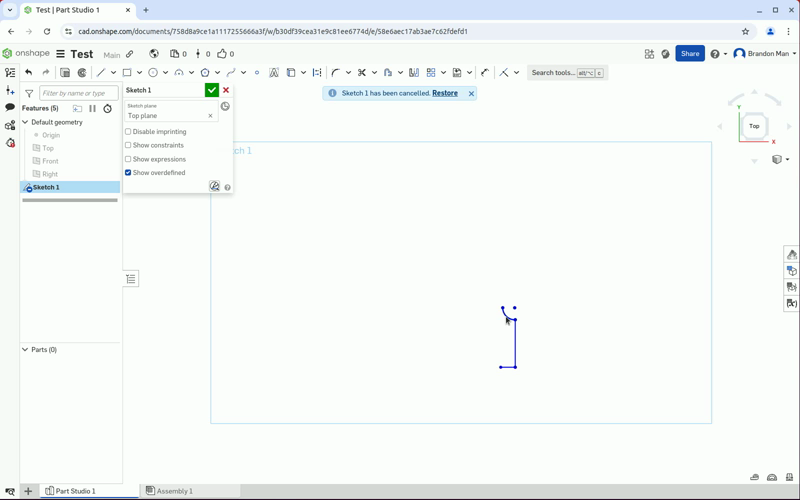
mouse_move(502, 307)
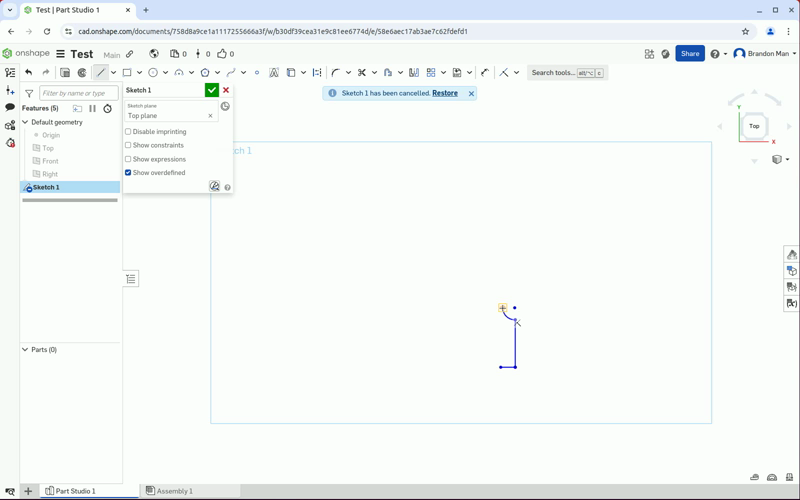
click(502, 307)
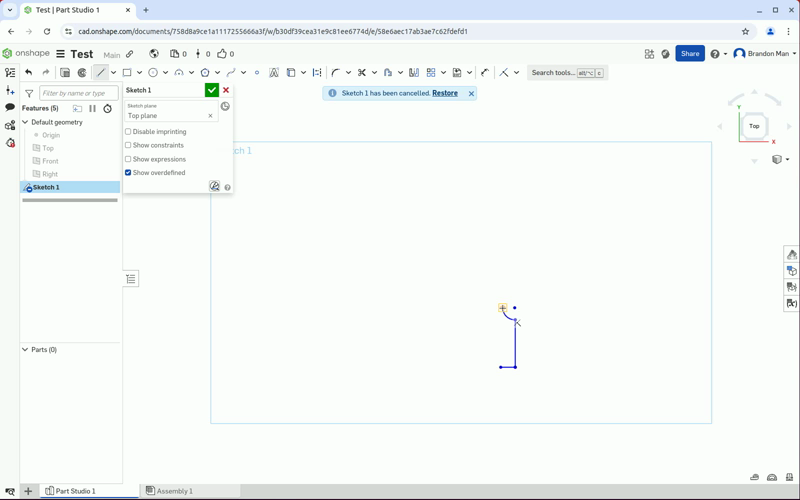
key_down(shift)
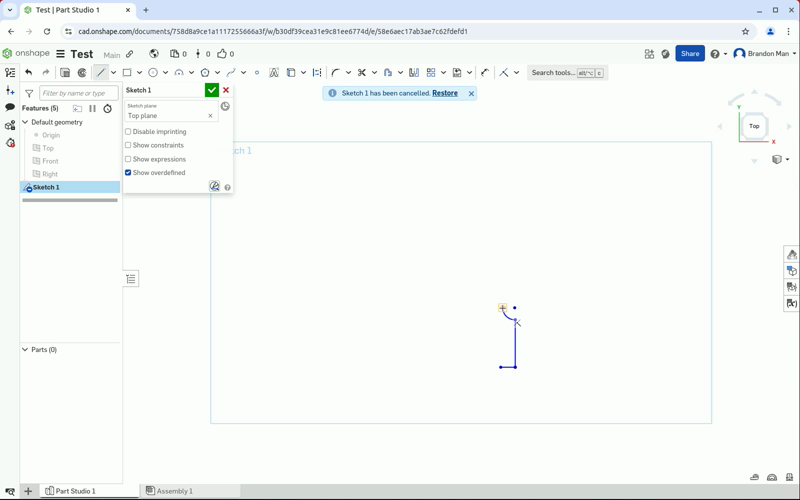
mouse_move(502, 171)
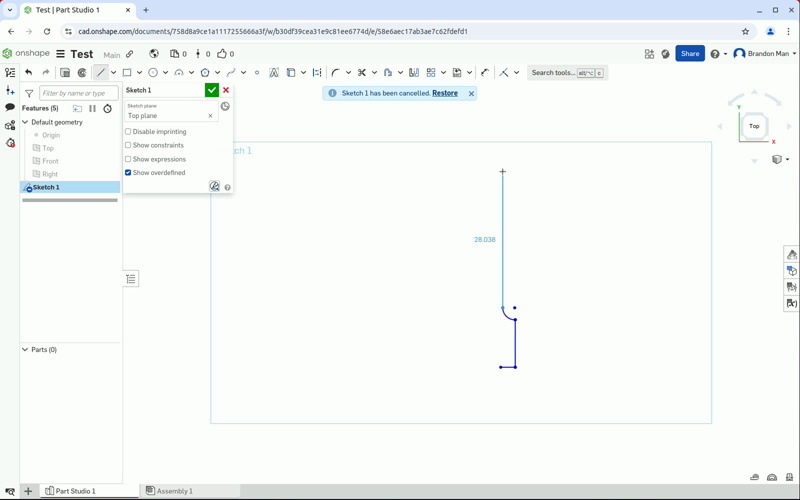
click(502, 171)
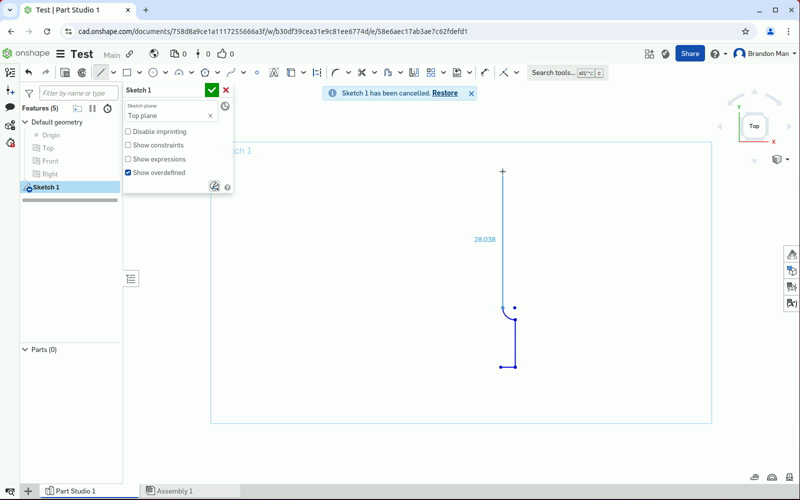
key_up(shift)
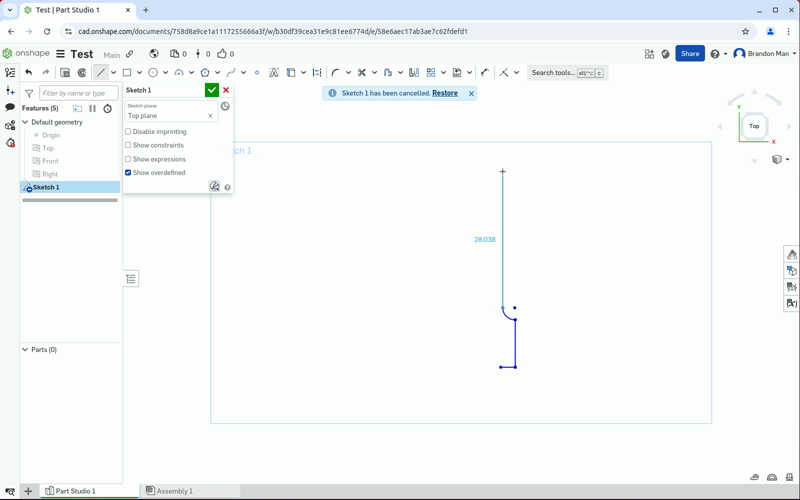
key_down(shift)
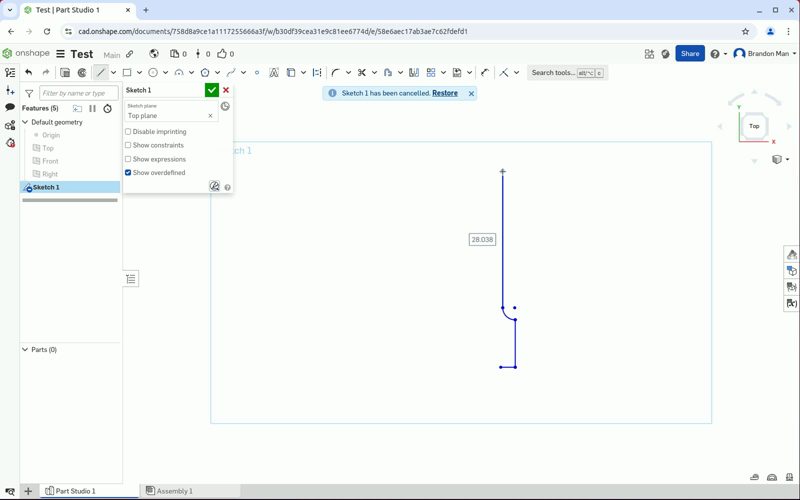
mouse_move(532, 171)
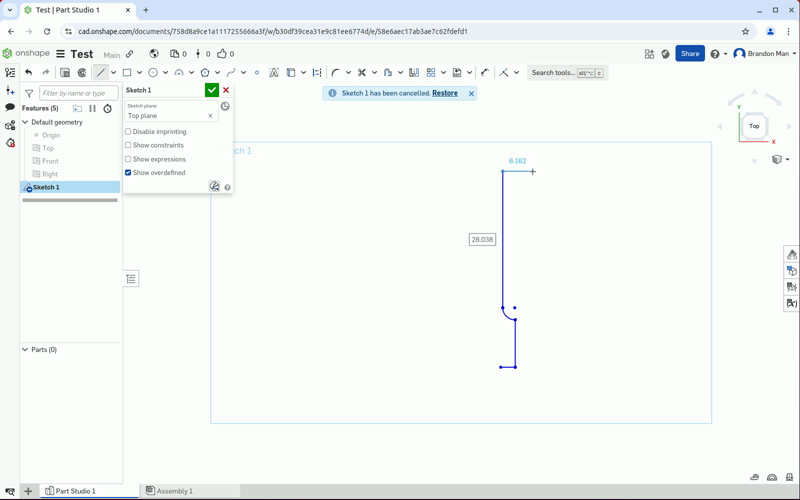
mouse_move(500, 171)
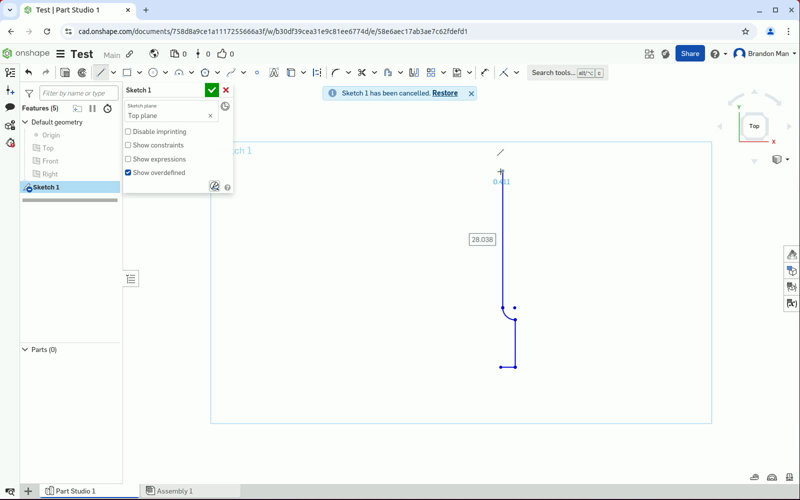
scroll(6)
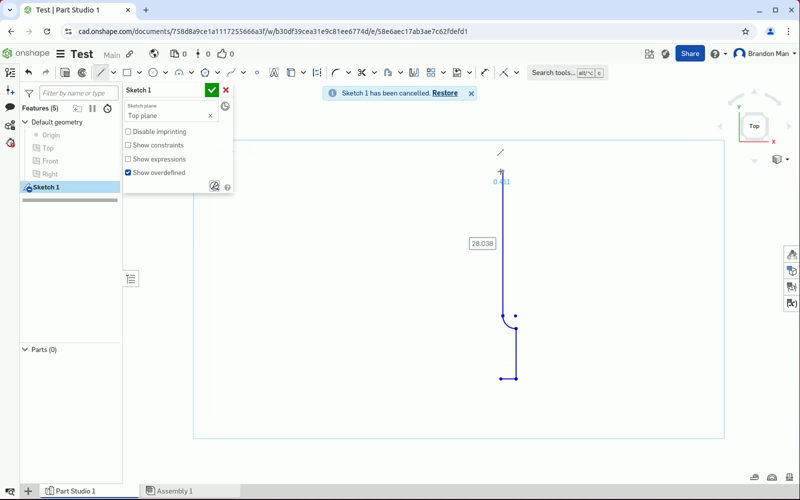
scroll(6)
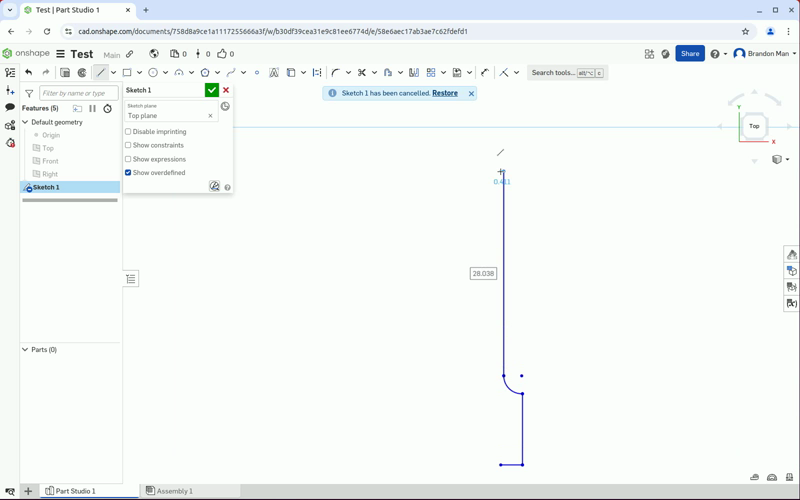
scroll(6)
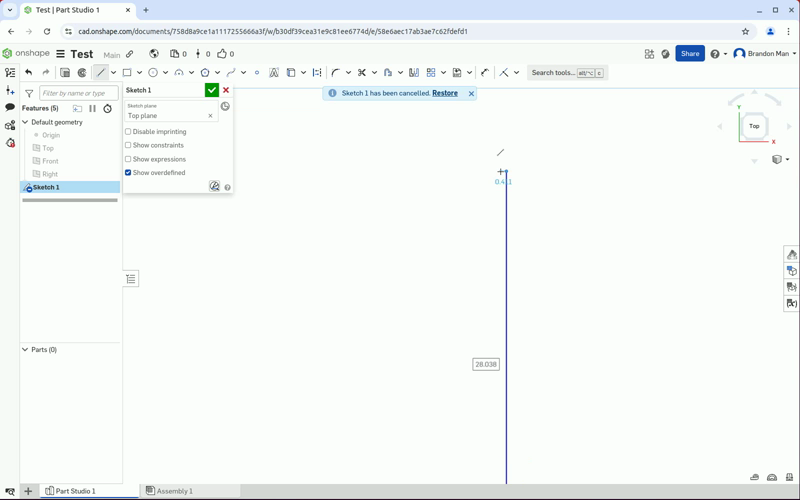
scroll(6)
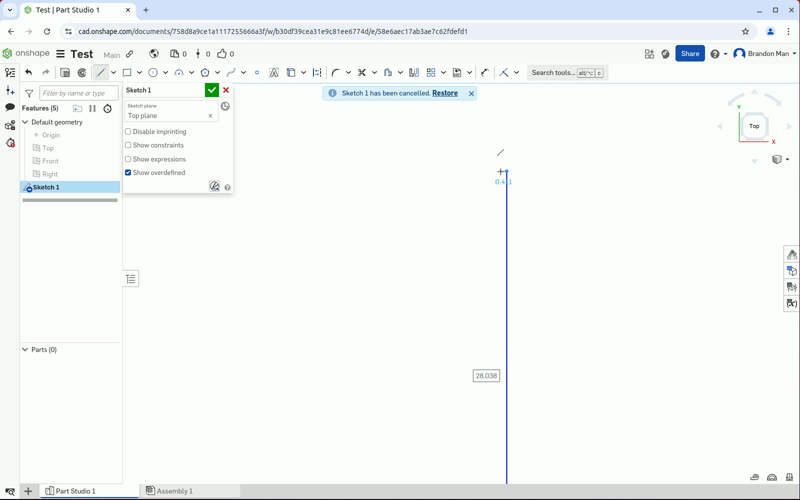
scroll(6)
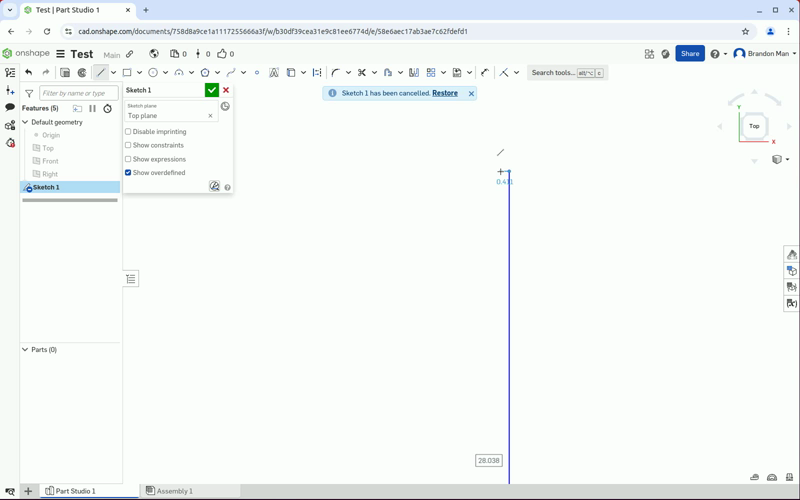
scroll(6)
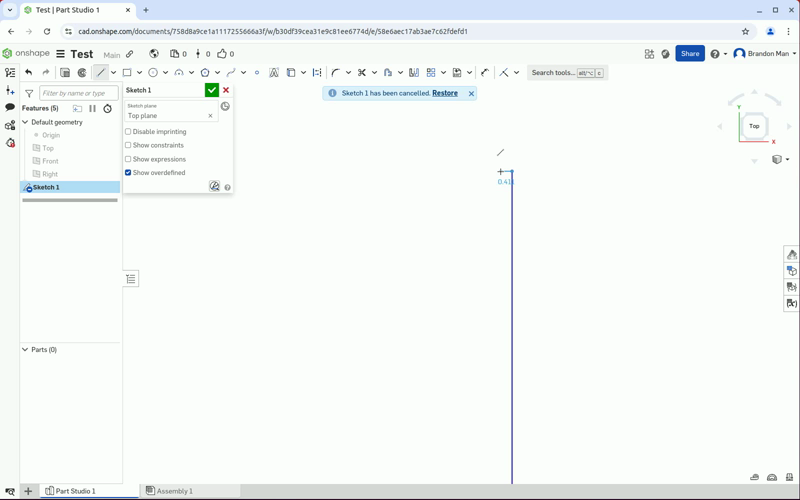
scroll(6)
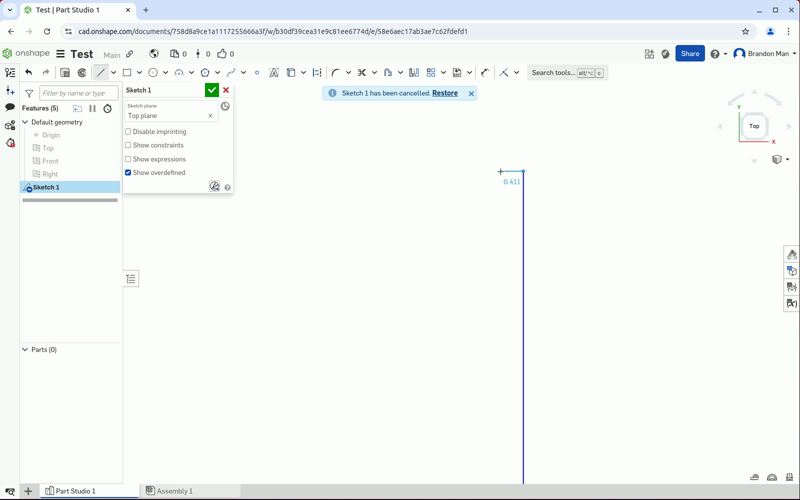
click(500, 171)
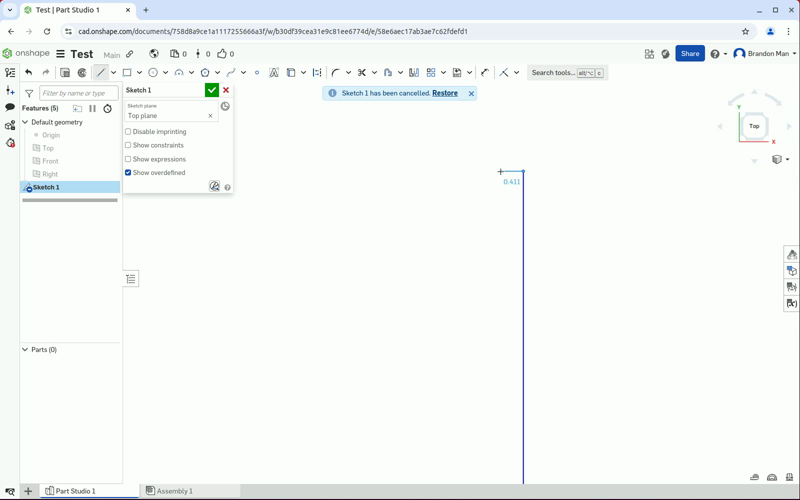
scroll(-6)
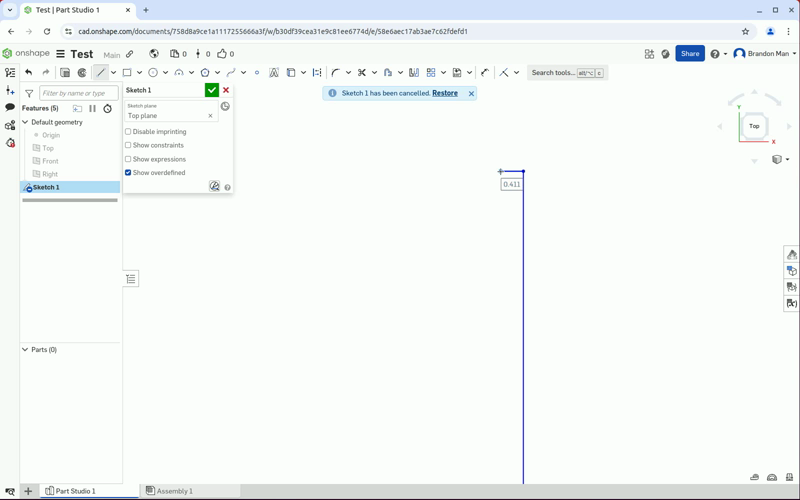
scroll(-6)
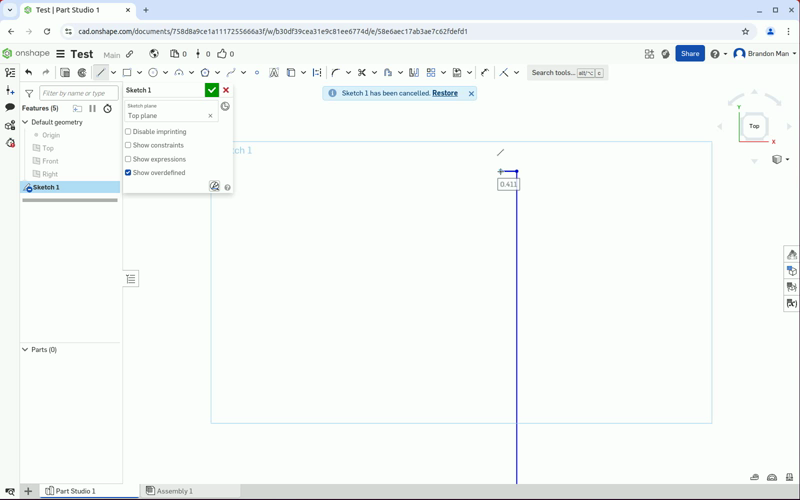
scroll(-6)
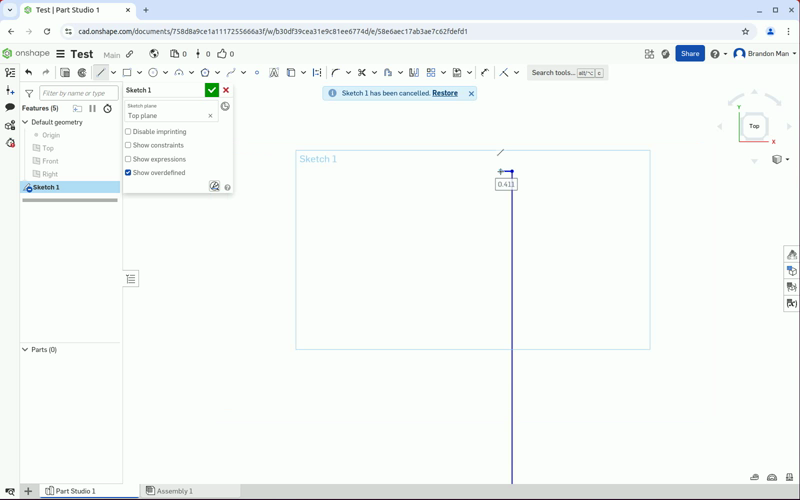
scroll(-6)
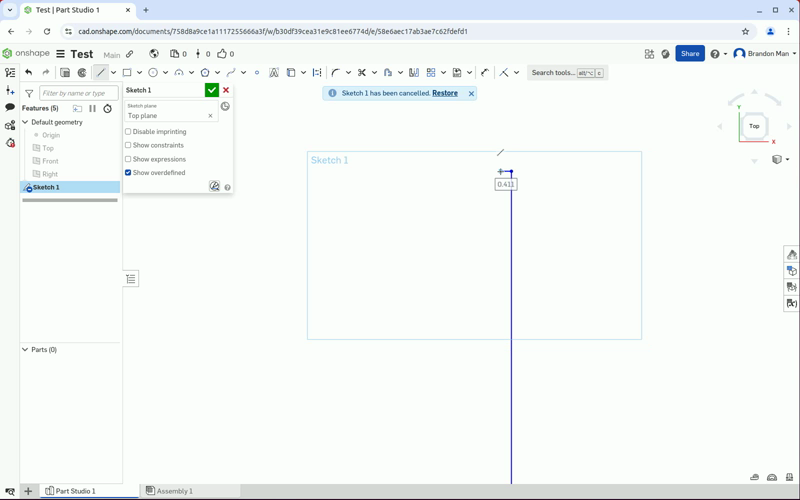
scroll(-6)
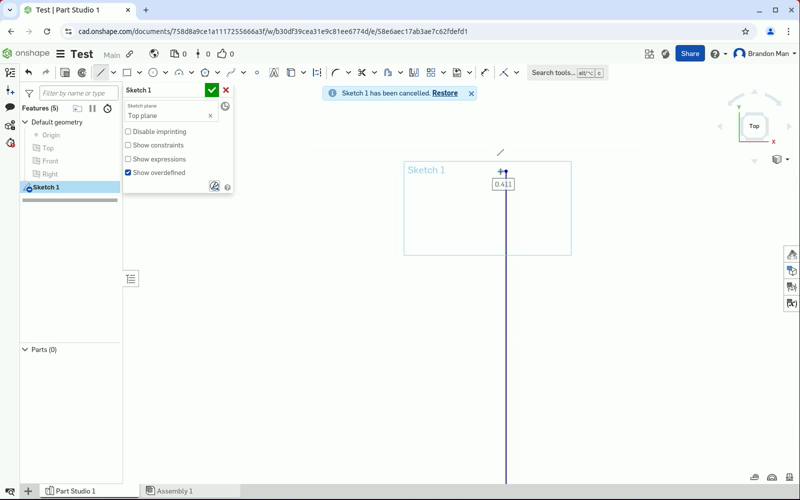
scroll(-6)
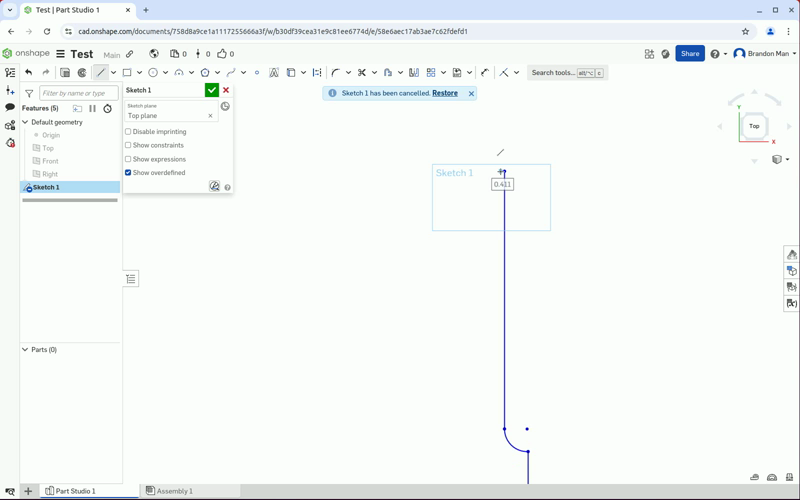
scroll(-6)
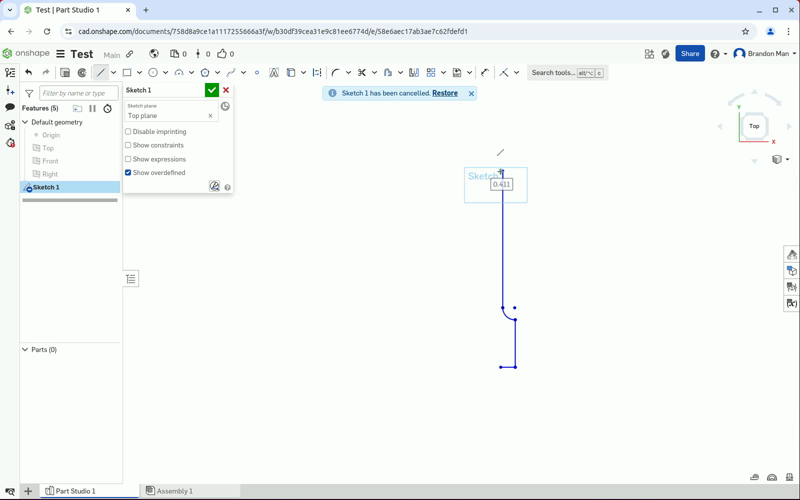
key_up(shift)
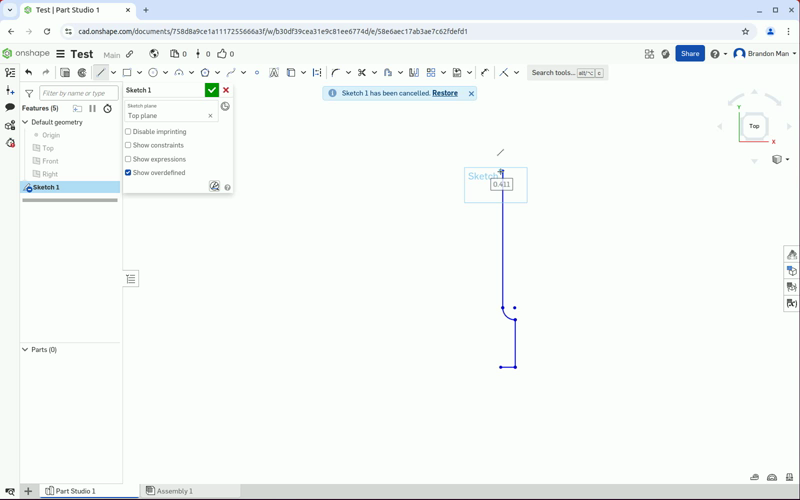
key_down(shift)
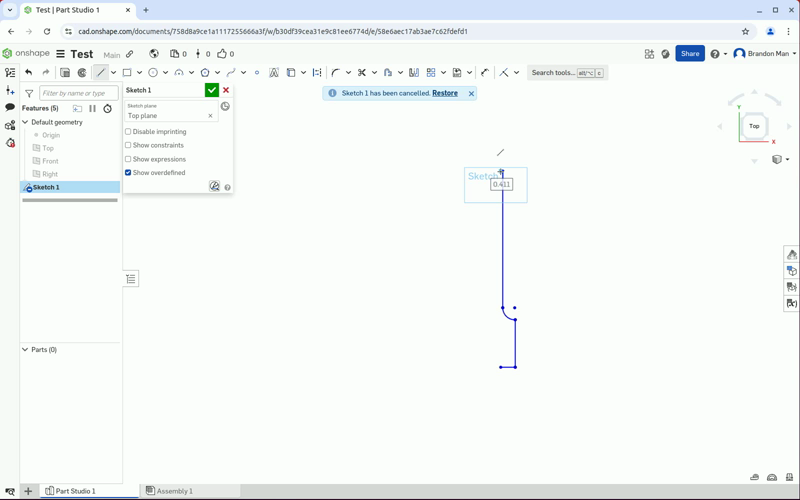
mouse_move(500, 367)
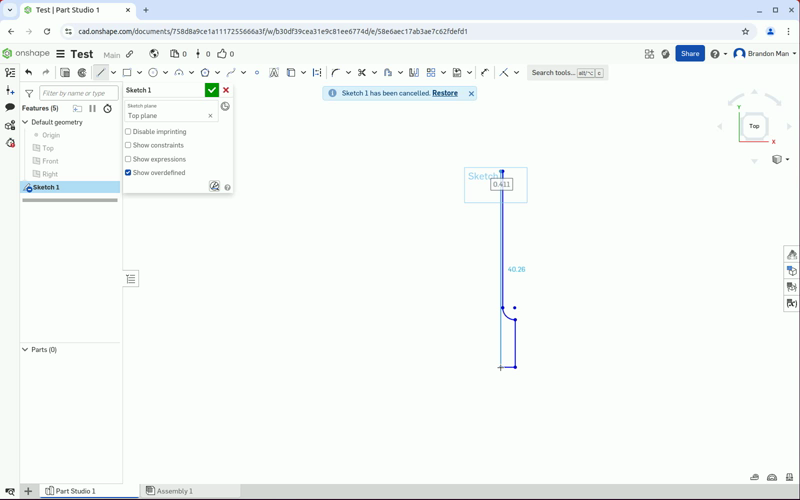
key_up(shift)
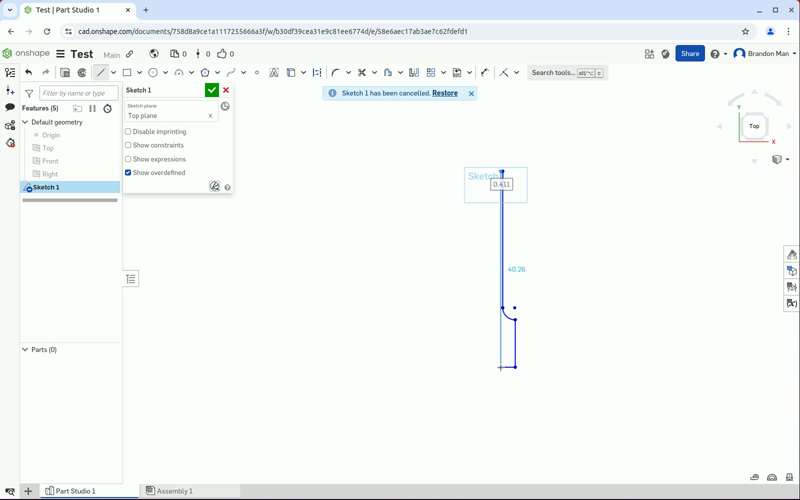
click(500, 367)
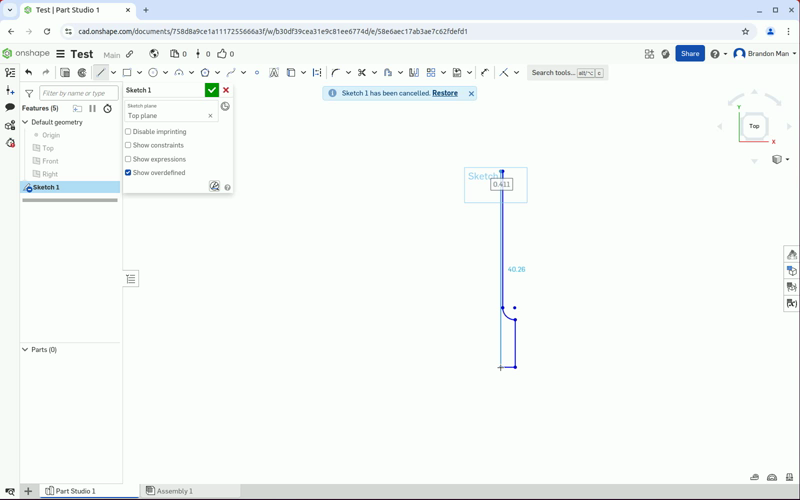
key(esc)
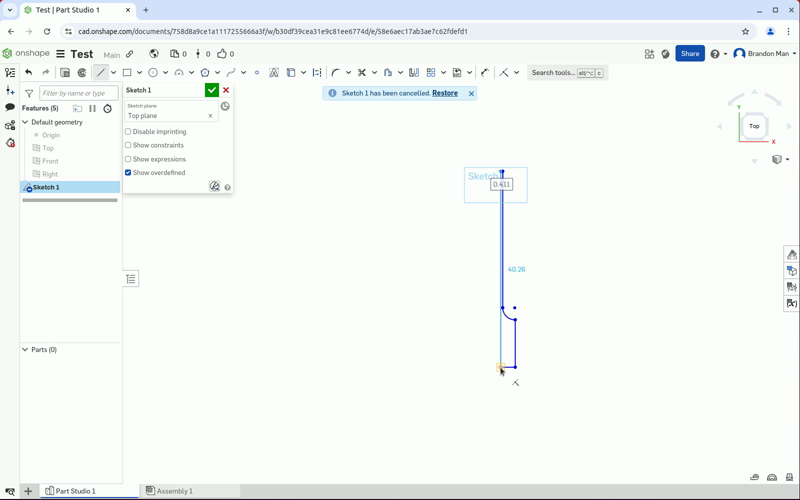
mouse_move(501, 194)
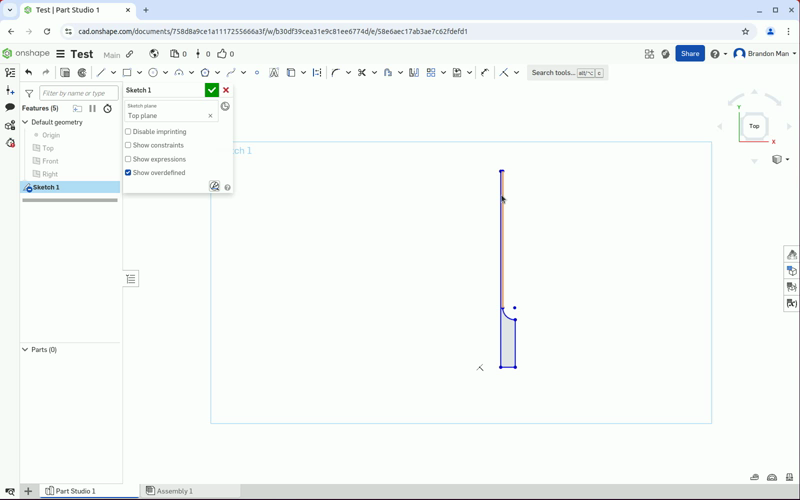
scroll(6)
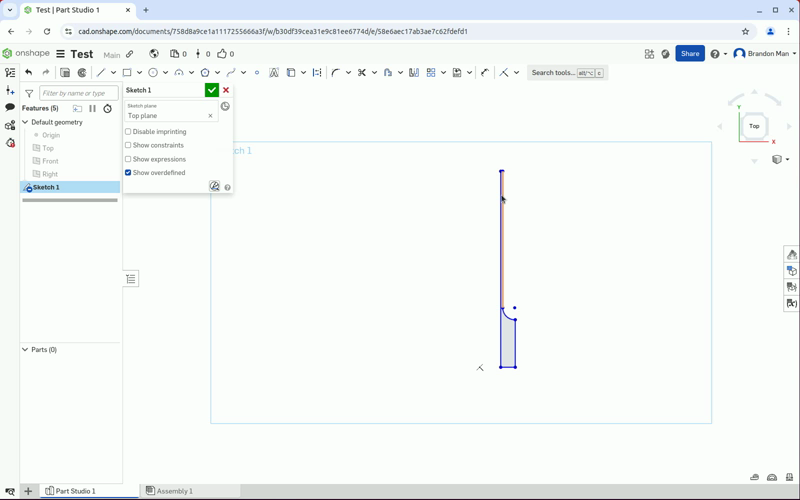
scroll(6)
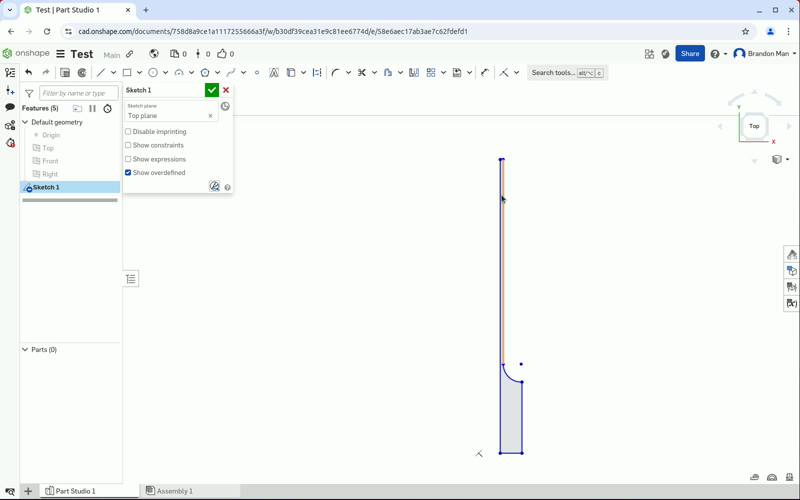
scroll(6)
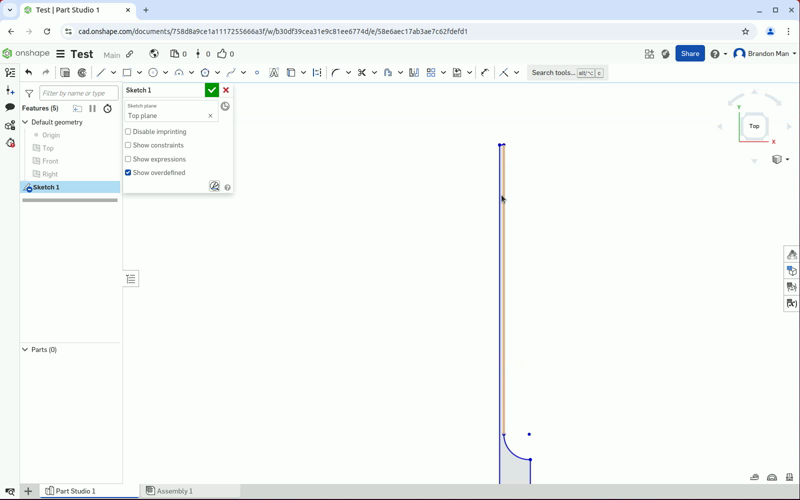
scroll(6)
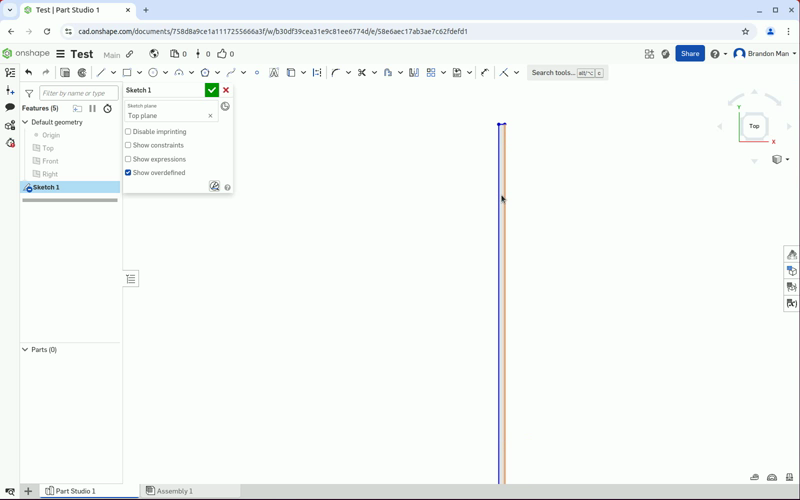
scroll(6)
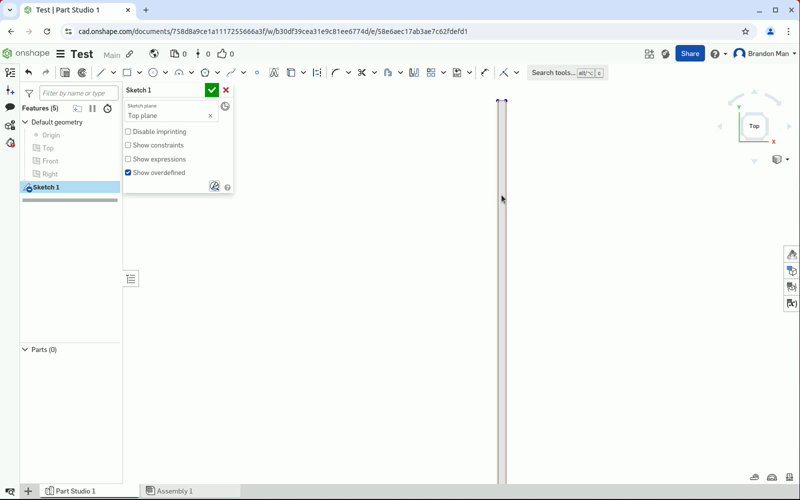
scroll(6)
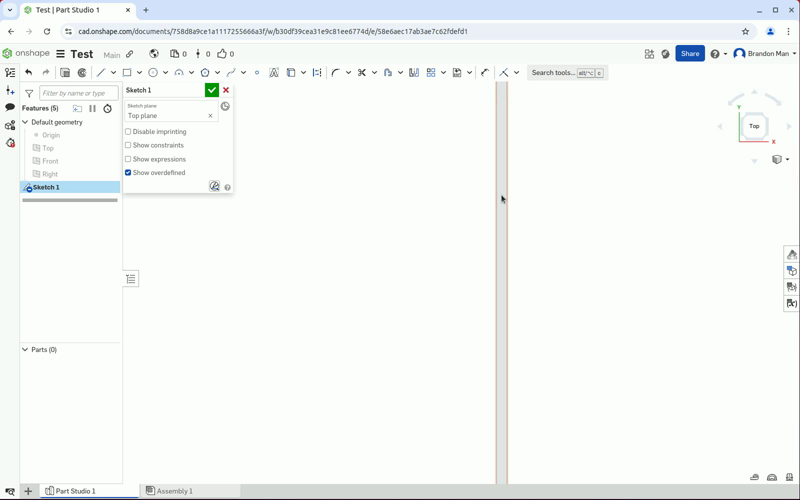
scroll(6)
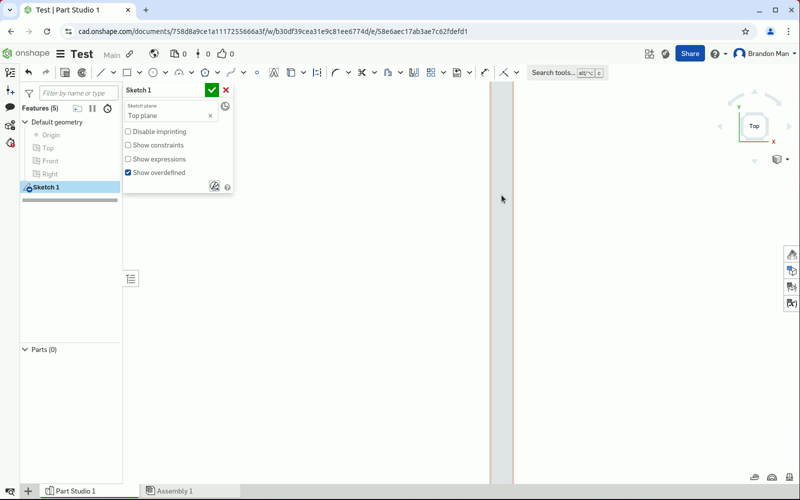
click(501, 194)
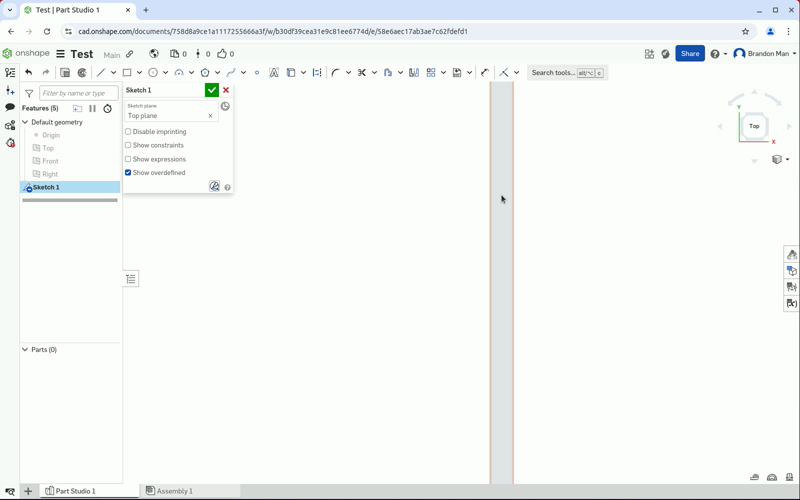
scroll(-6)
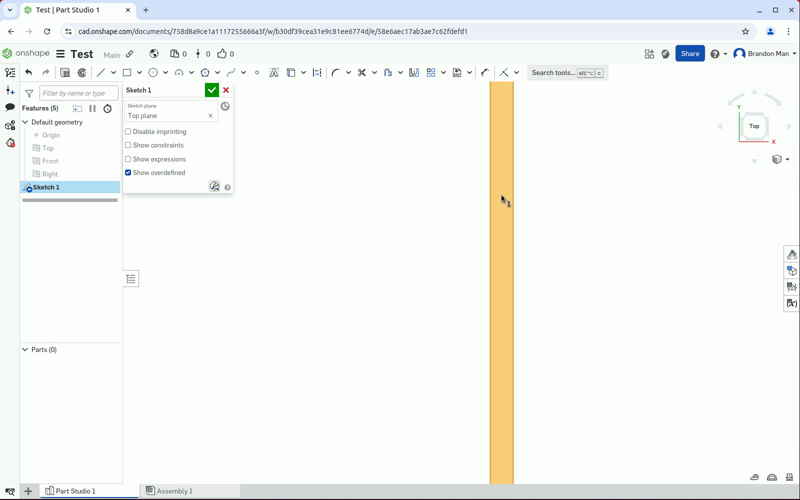
scroll(-6)
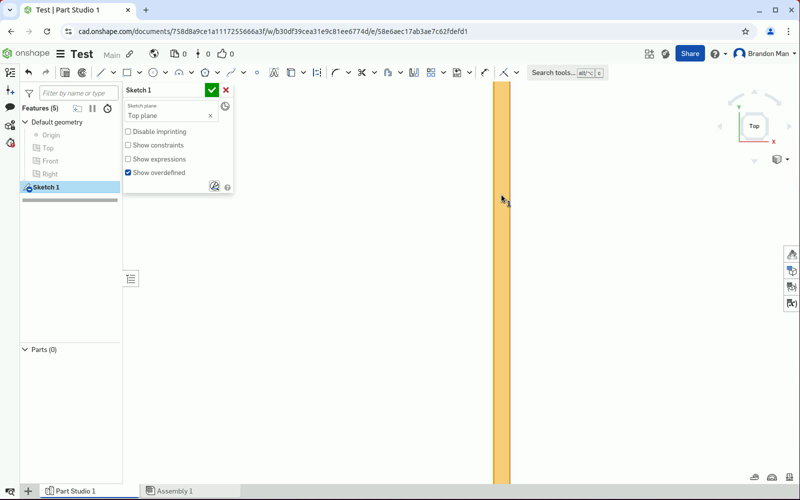
scroll(-6)
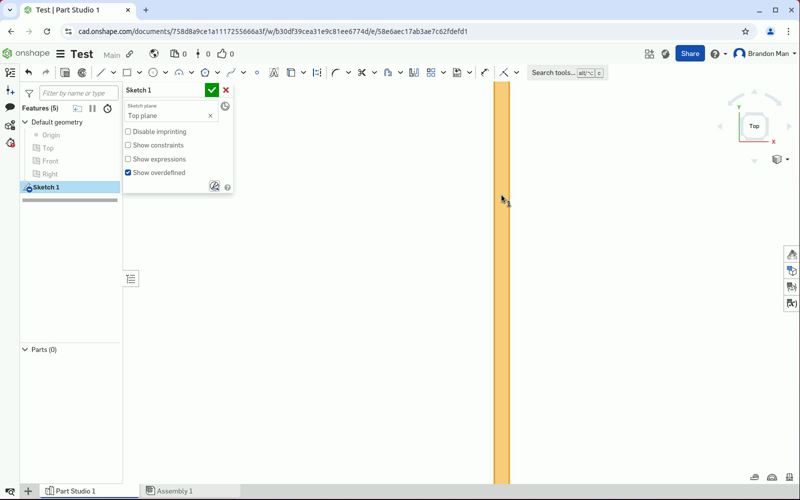
scroll(-6)
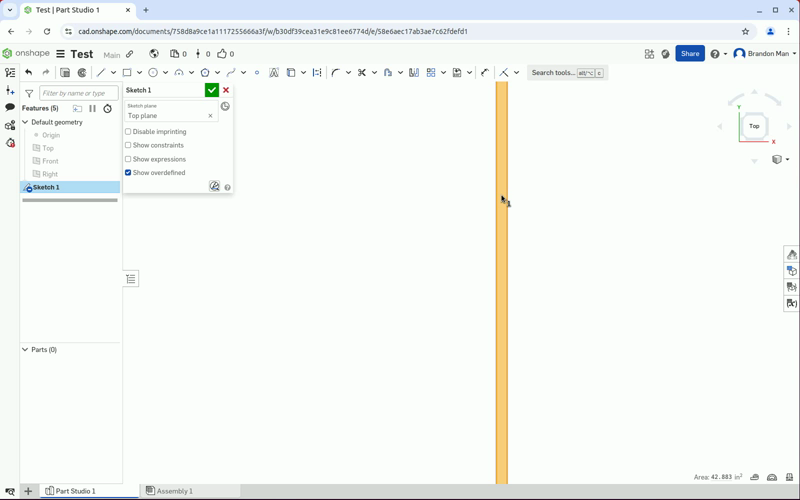
scroll(-6)
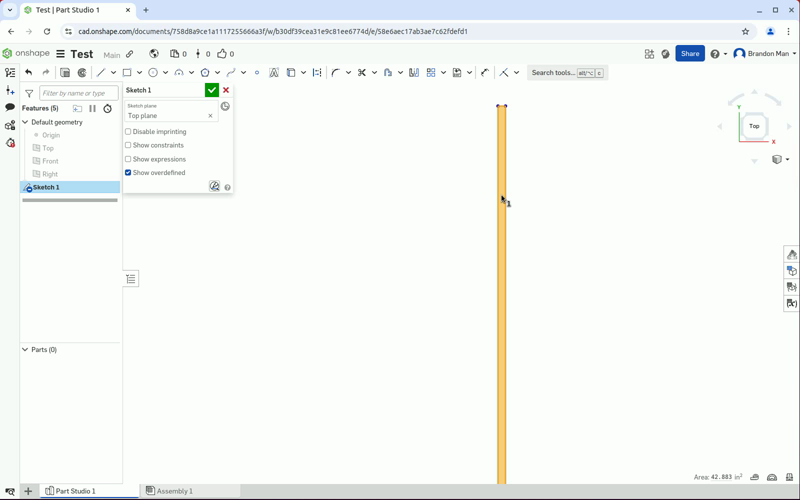
scroll(-6)
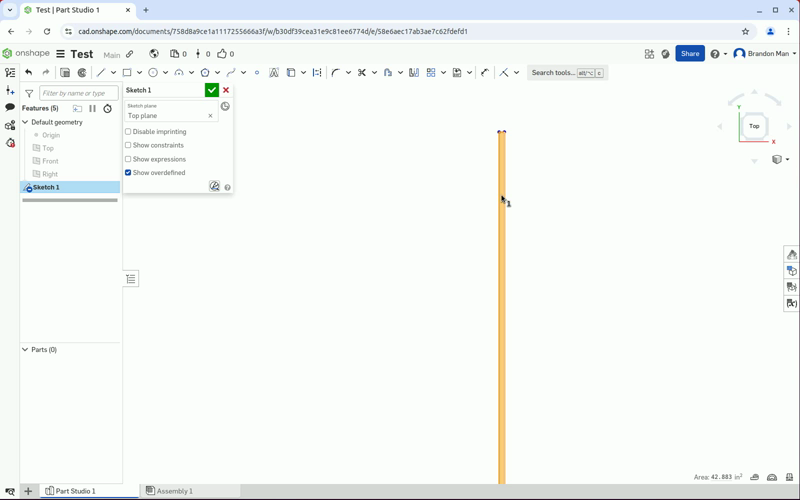
scroll(-6)
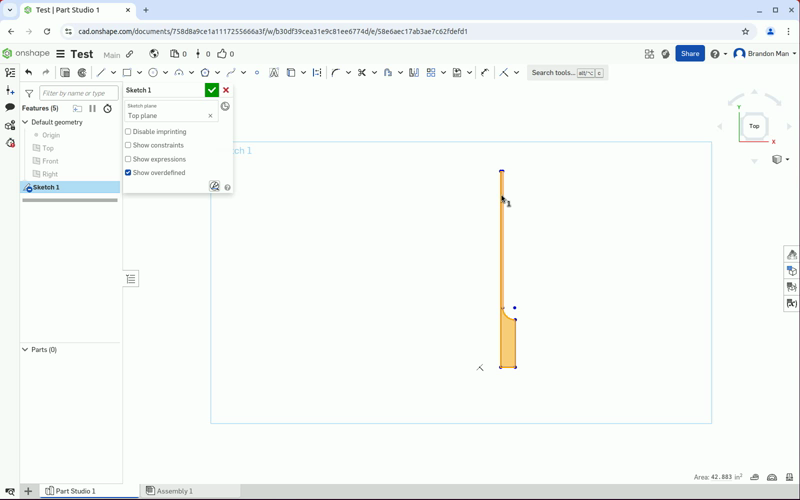
mouse_move(73, 352)
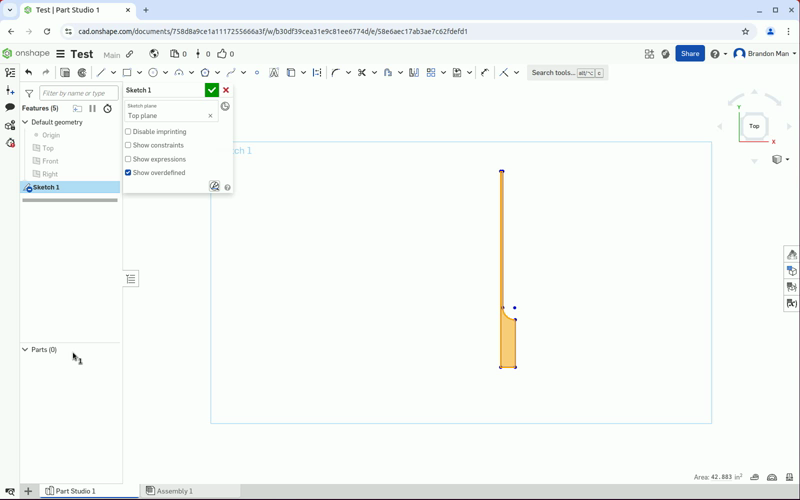
key(shift+y)
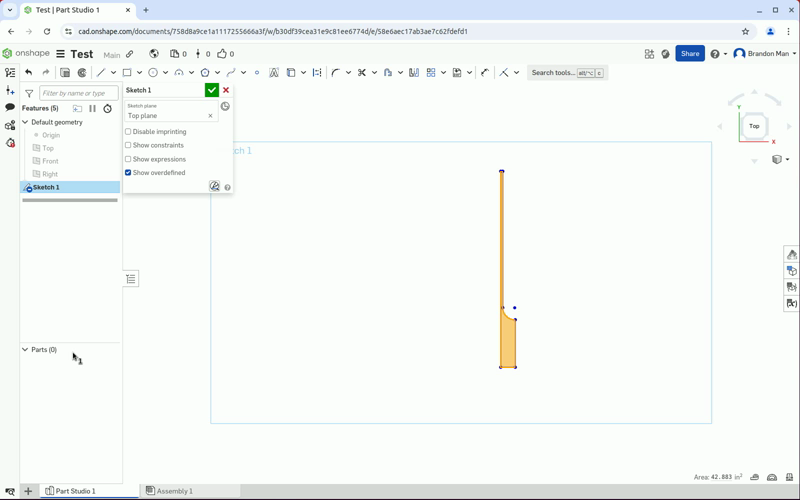
key(shift+e)
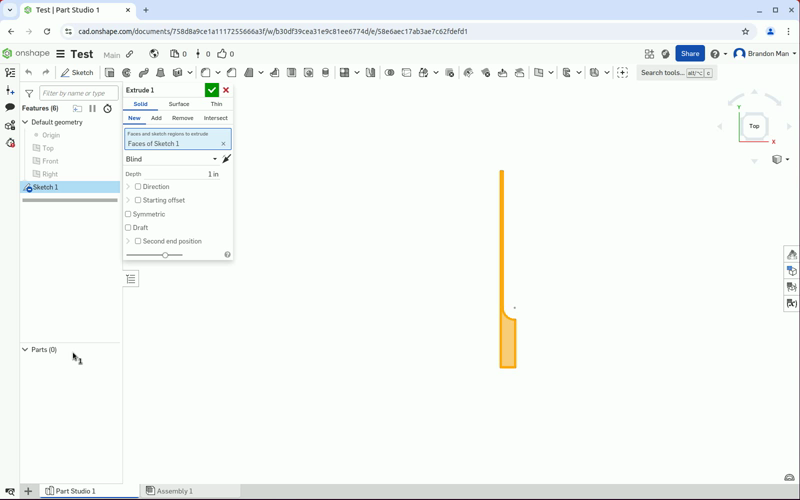
mouse_move(143, 106)
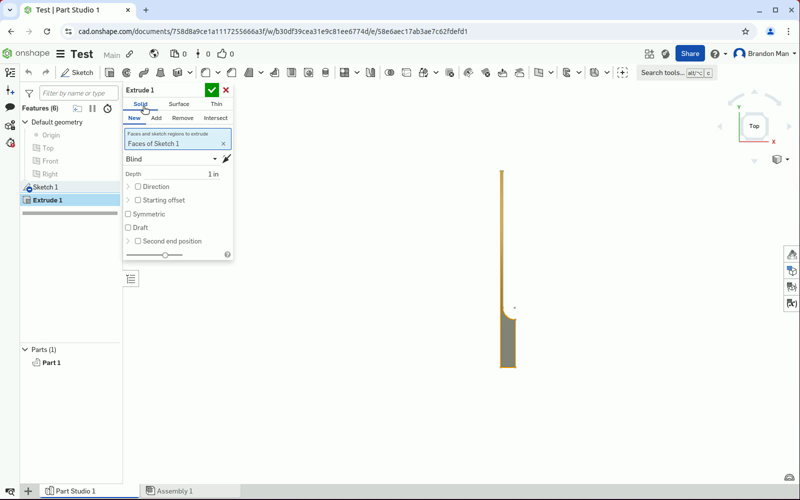
click(143, 106)
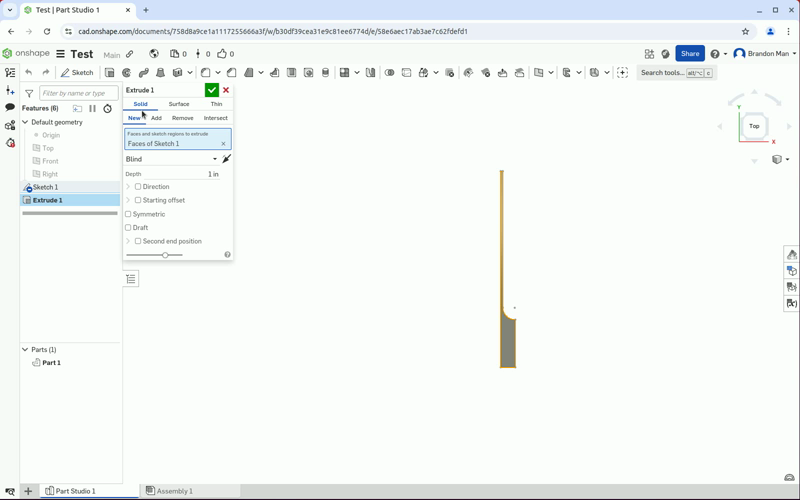
mouse_move(137, 120)
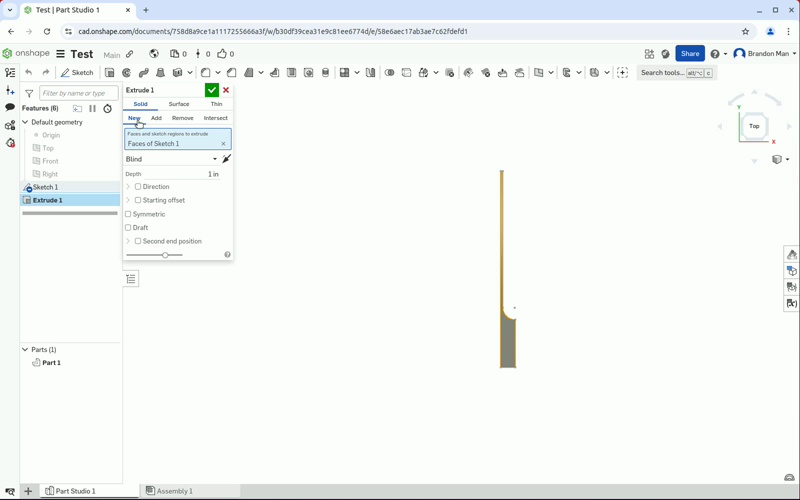
click(137, 120)
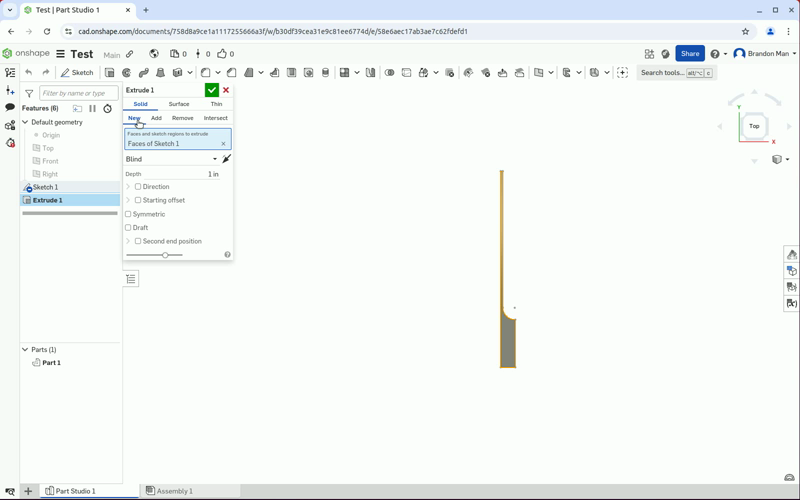
key(tab, 4)
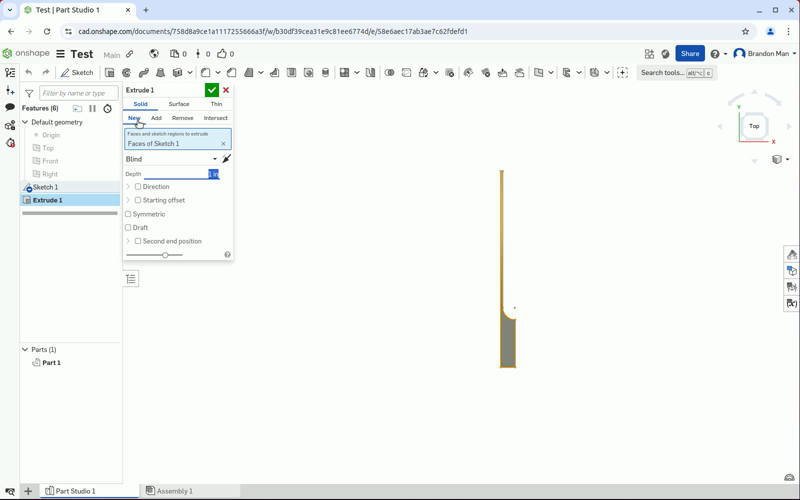
text(3.129)
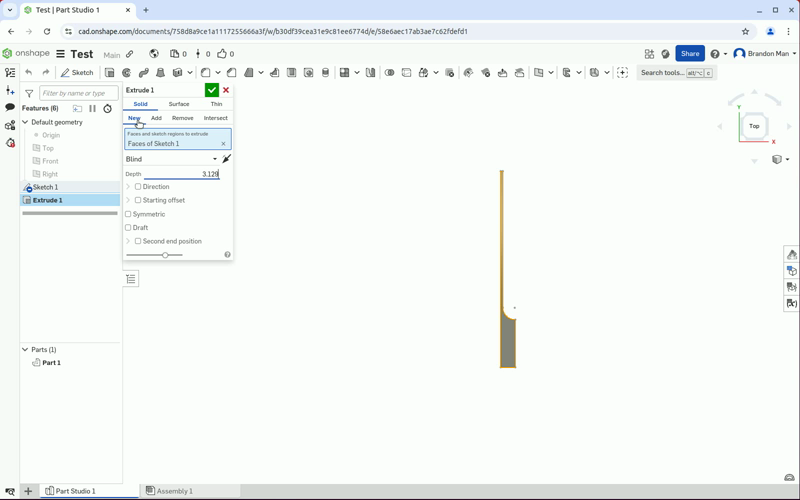
key(enter)
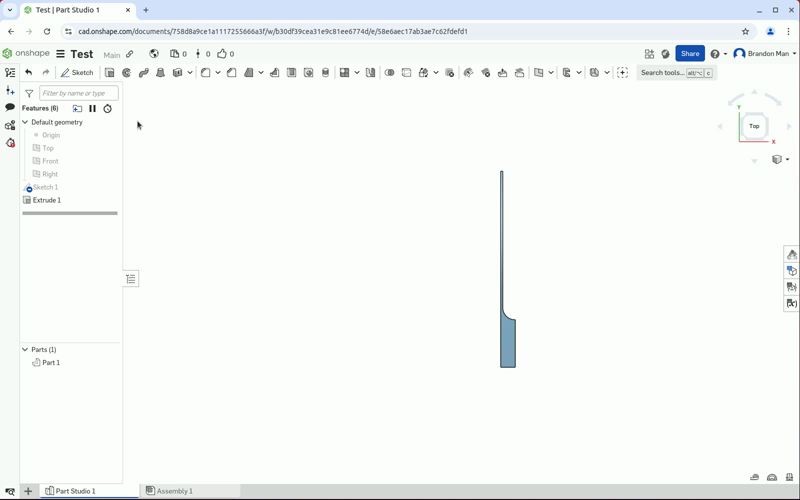
key(shift+h)
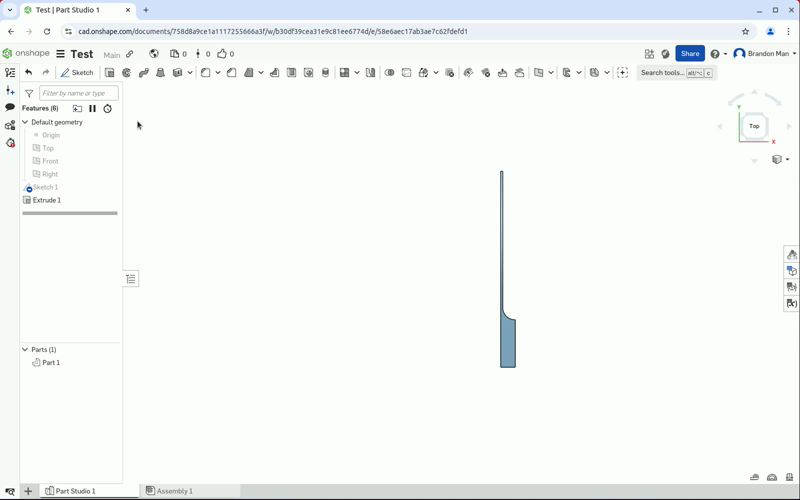
key(shift+h)
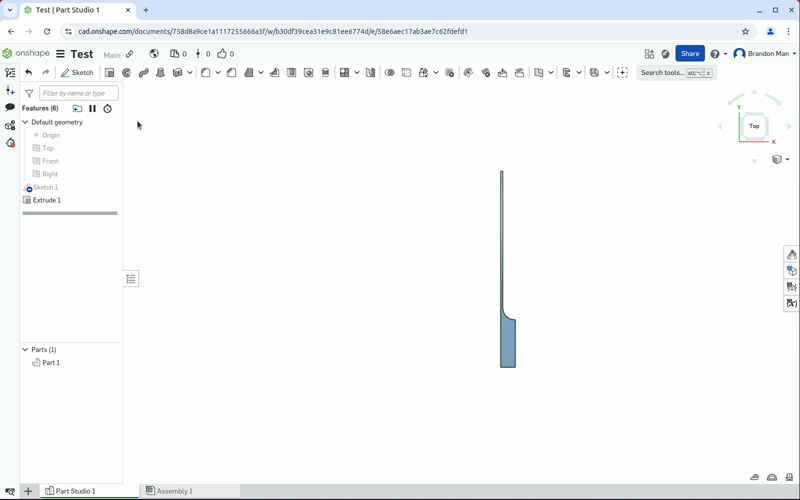
mouse_move(73, 189)
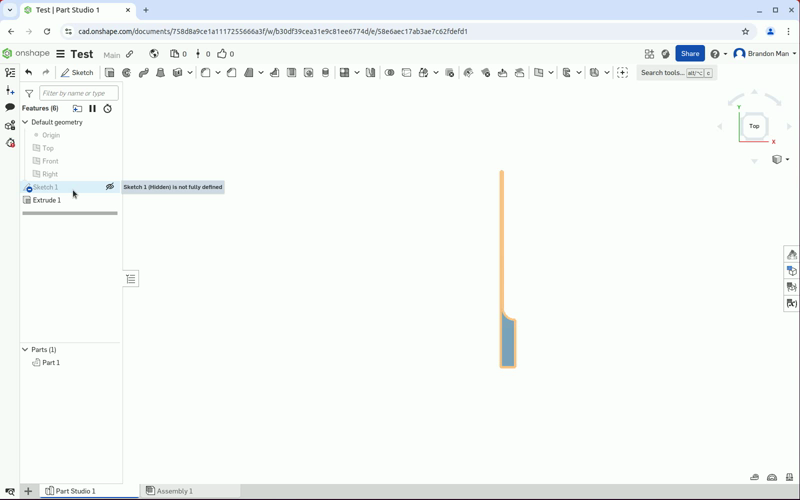
click(73, 189)
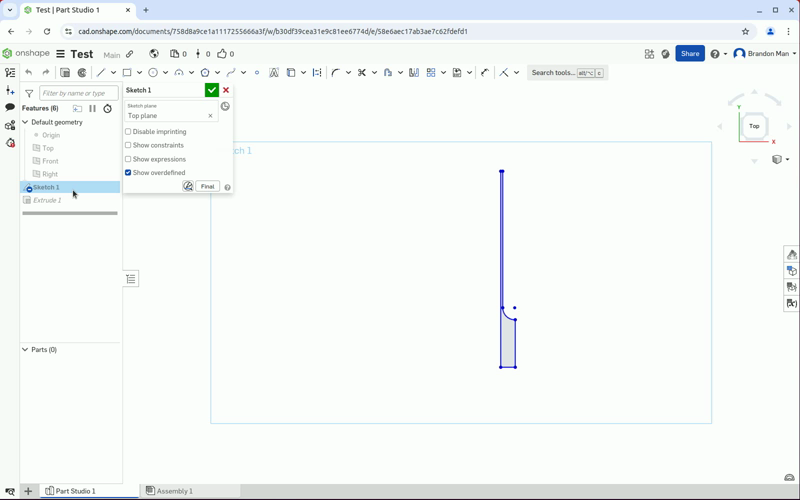
mouse_move(229, 92)
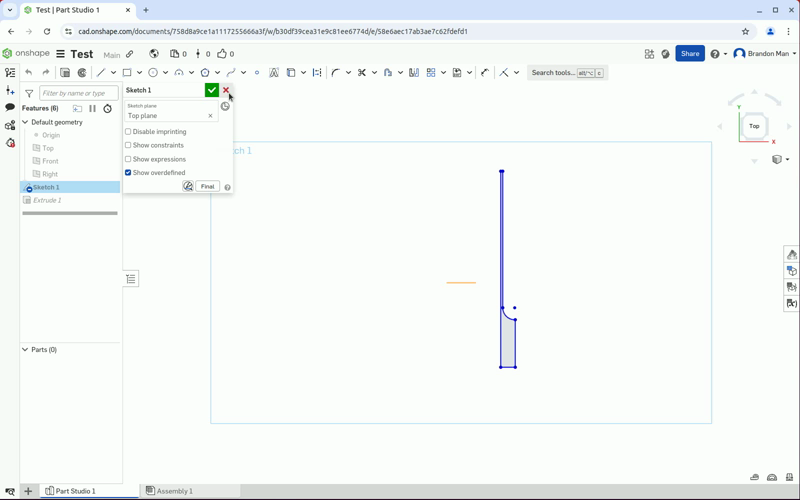
click(229, 92)
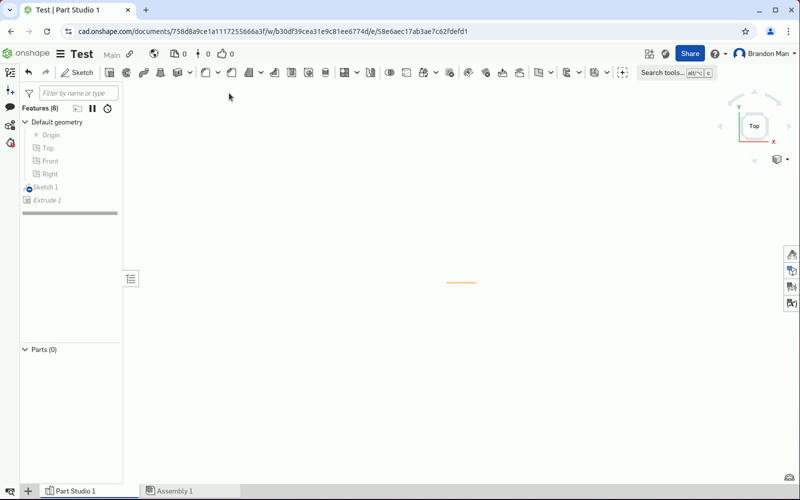
mouse_move(73, 352)
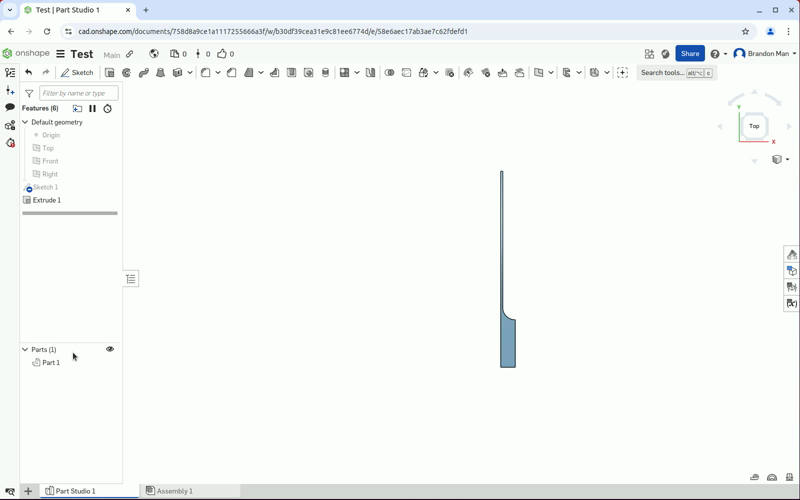
key(y)
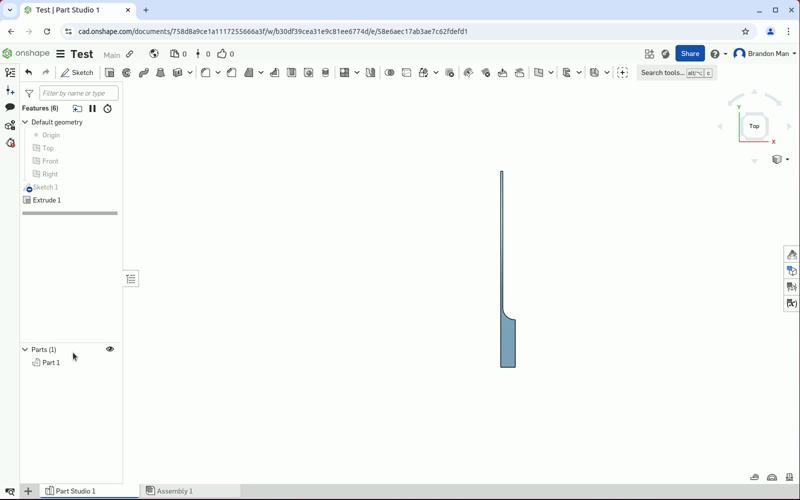
key(shift+p)
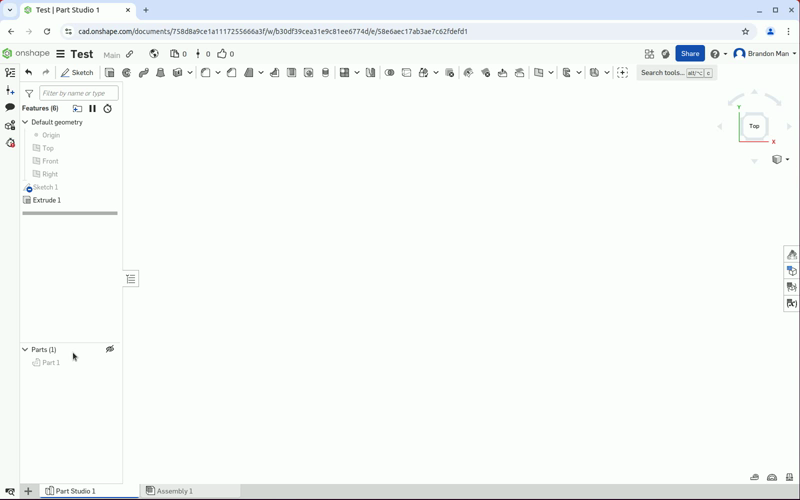
key(space)
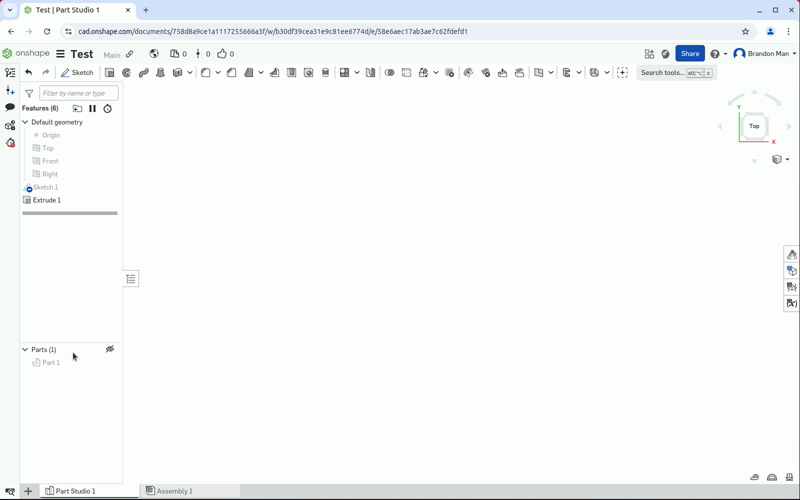
key_down(shift)
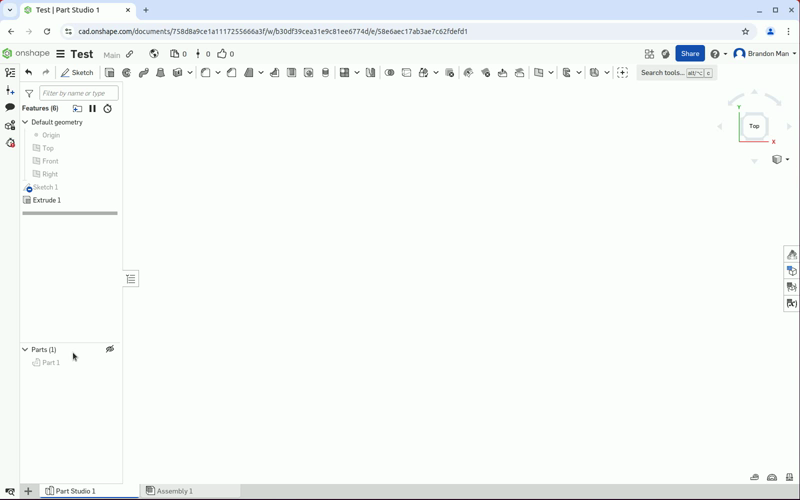
key(up)
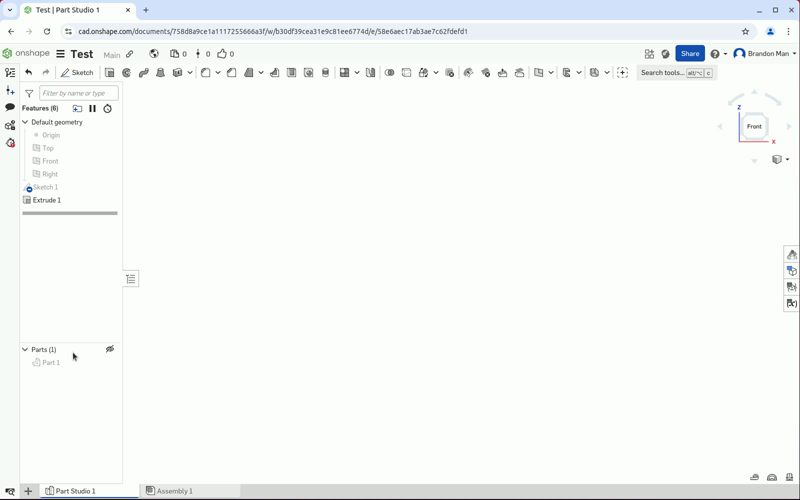
key_up(shift)
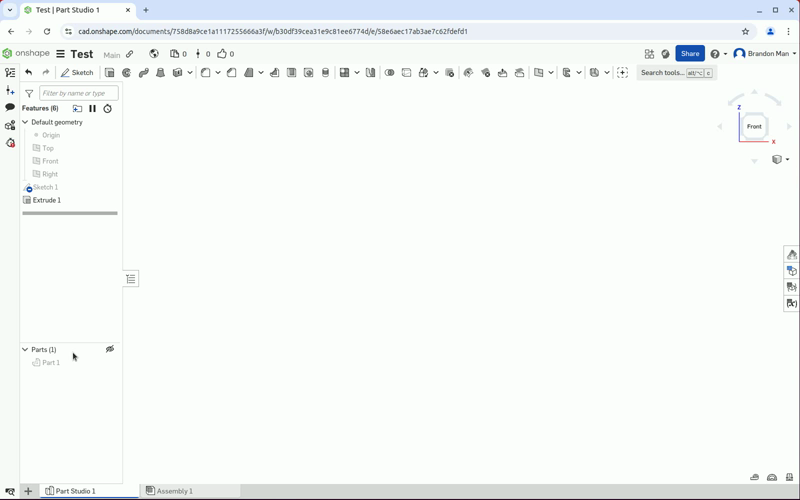
key(space)
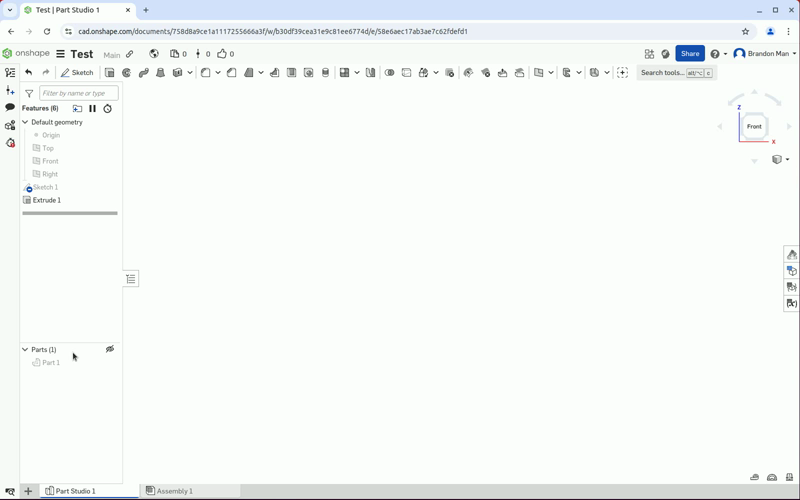
key_down(shift)
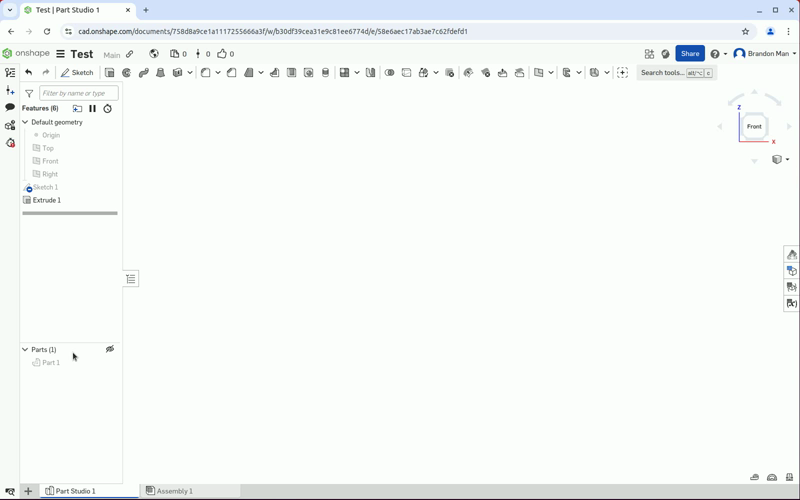
key(left)
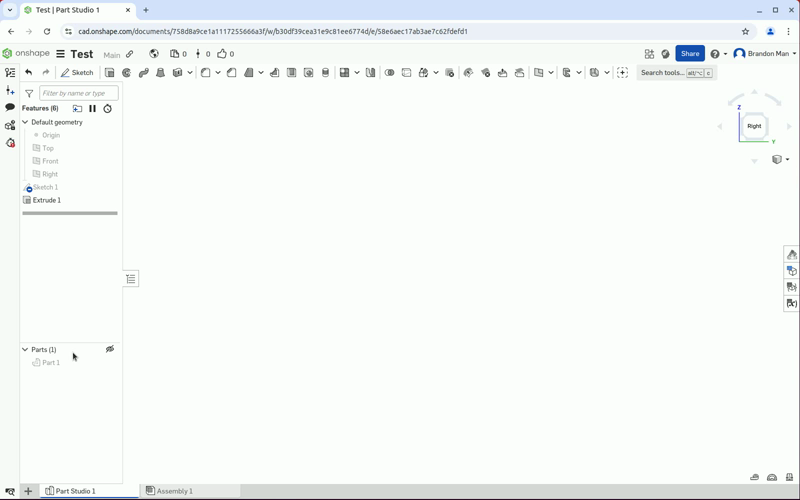
key_up(shift)
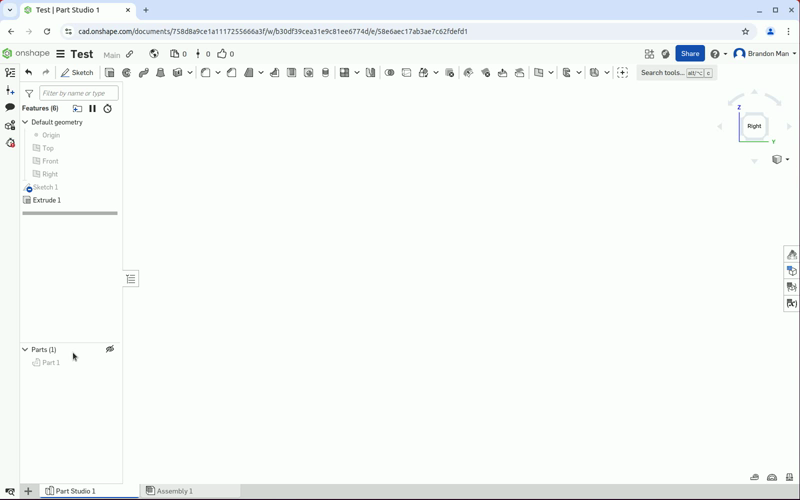
mouse_move(73, 352)
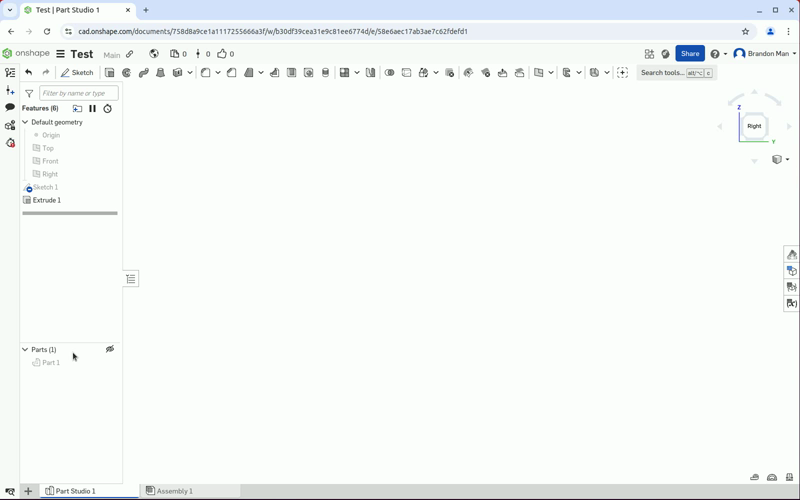
key(shift+y)
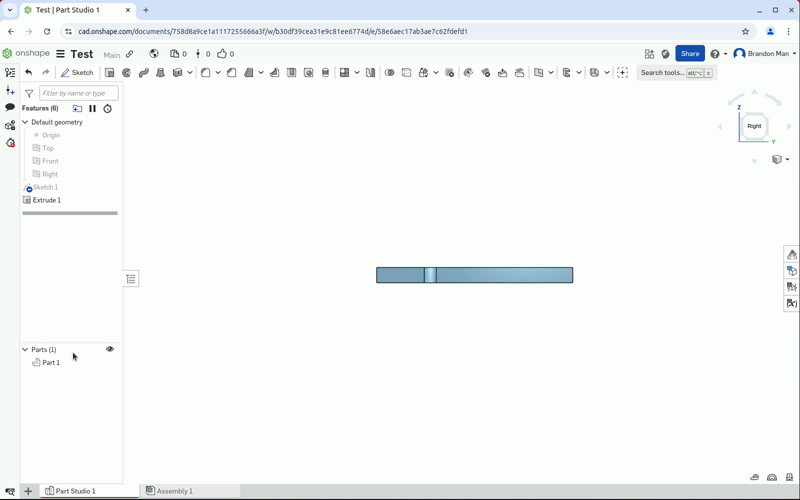
mouse_move(541, 75)
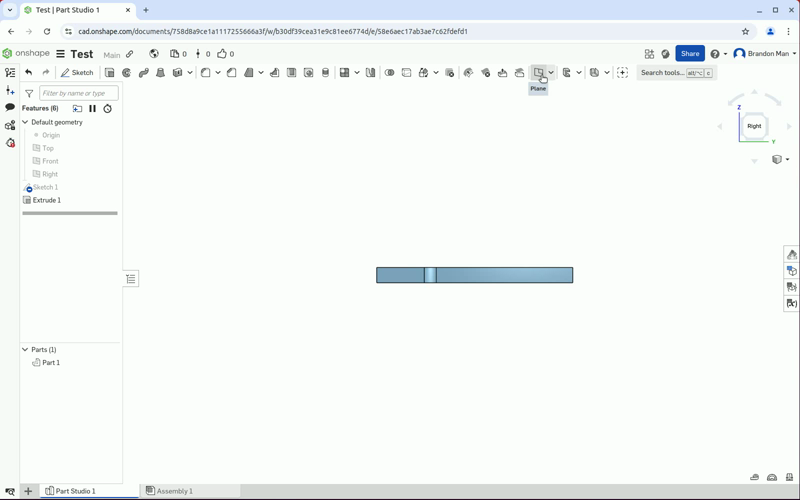
click(541, 75)
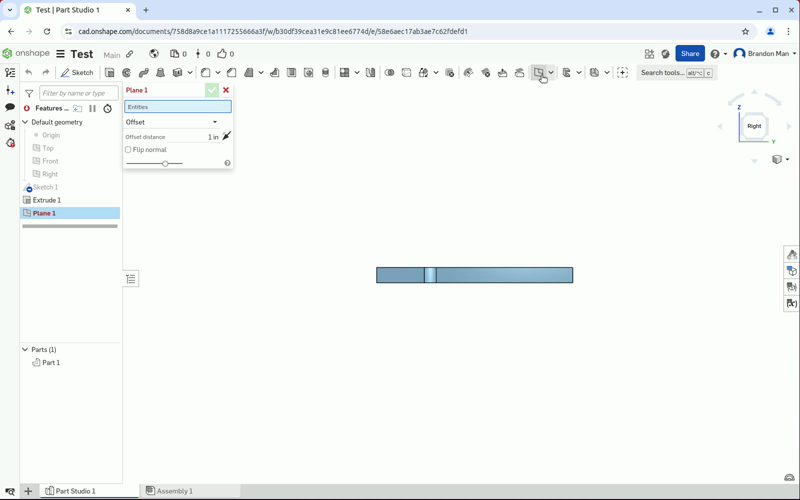
mouse_move(73, 176)
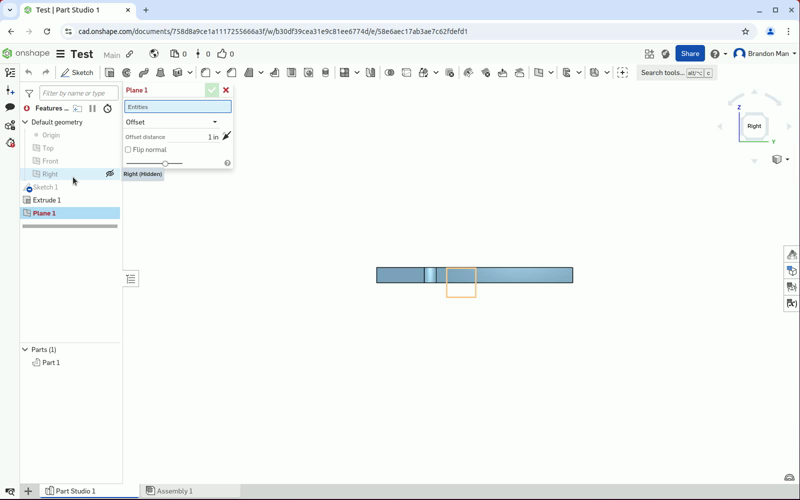
click(73, 176)
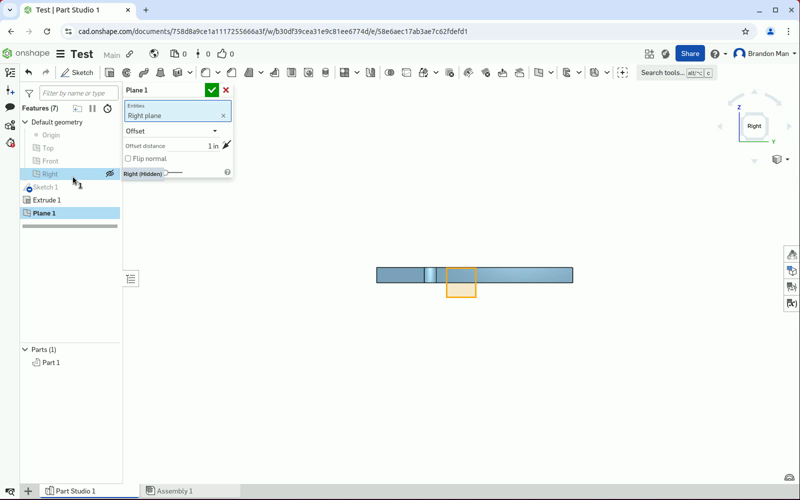
key(tab, 2)
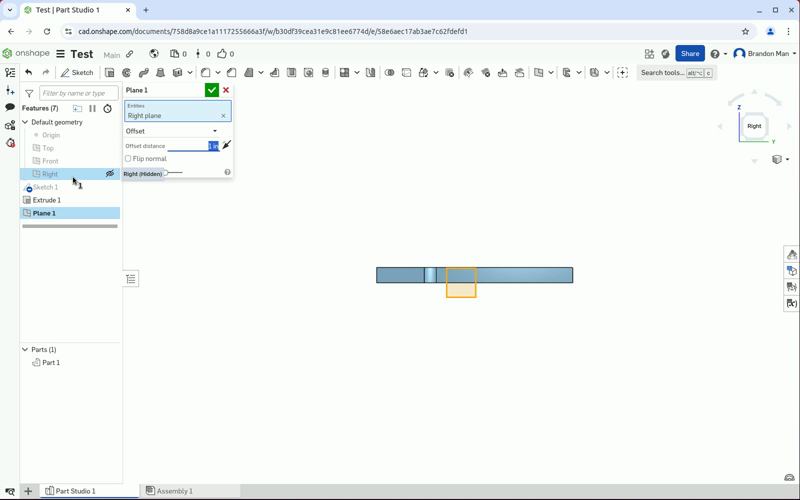
text(8.196)
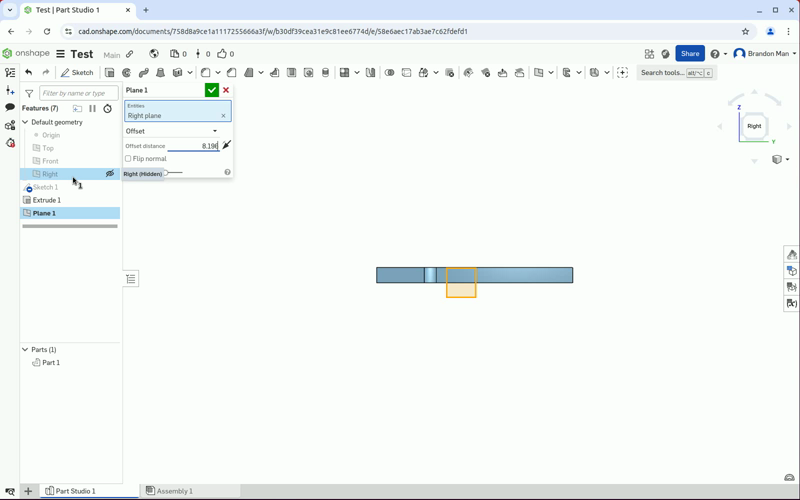
key(enter, 2)
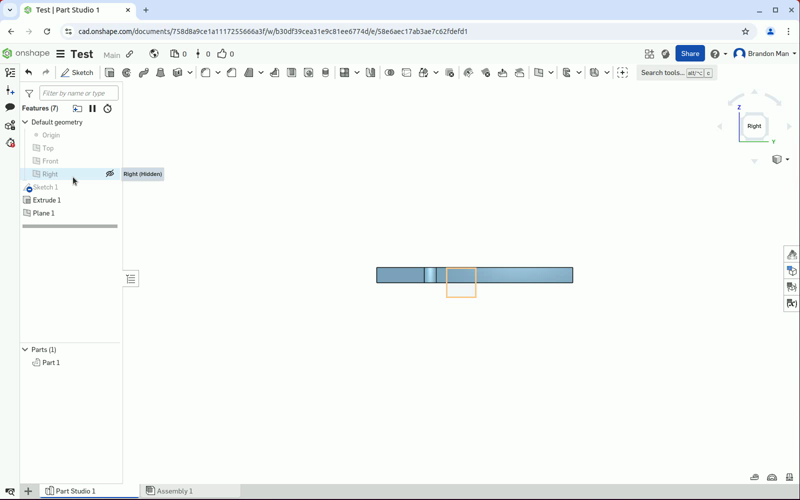
key(shift+s)
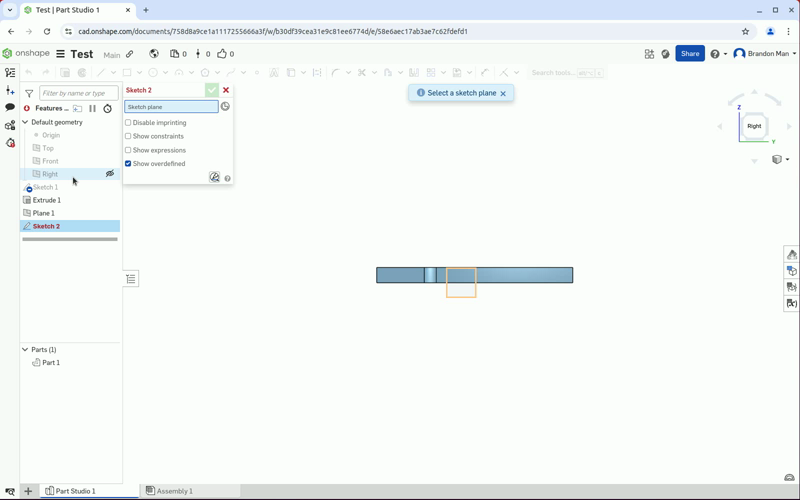
mouse_move(73, 215)
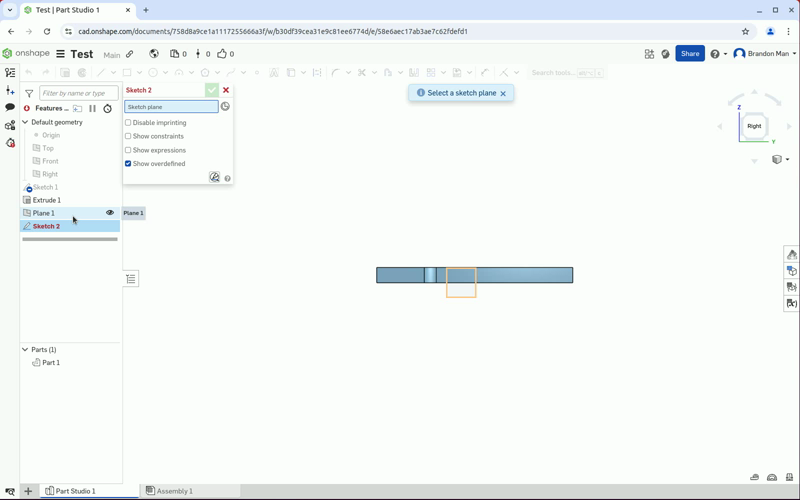
click(73, 215)
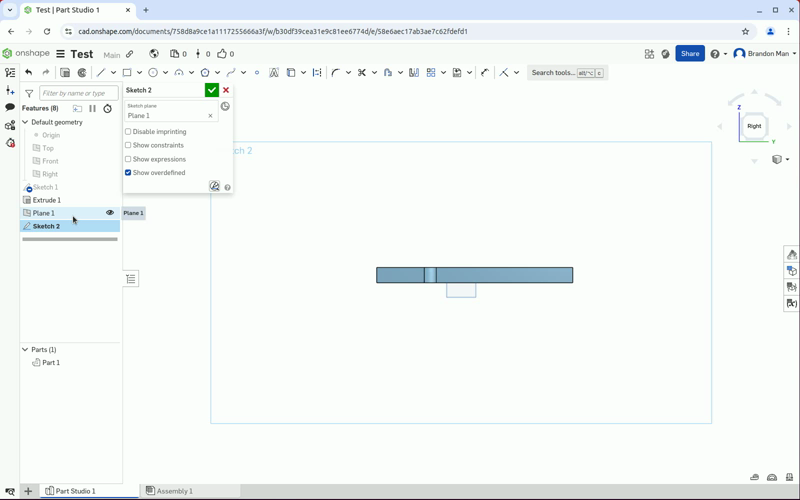
mouse_move(73, 352)
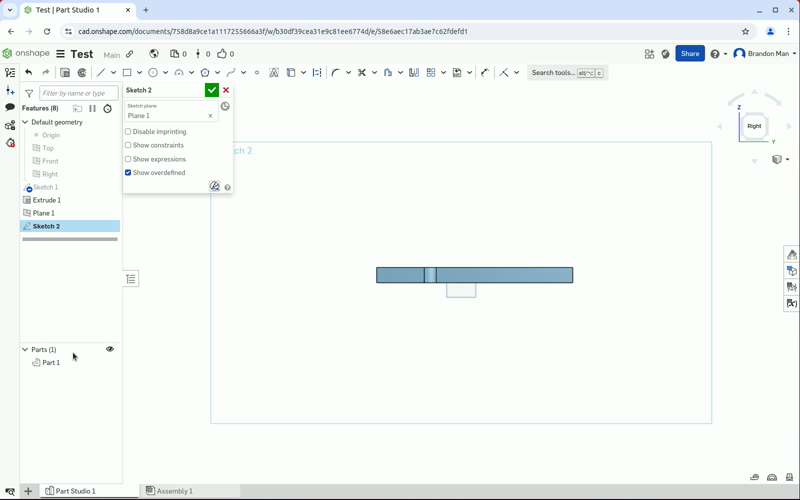
key(y)
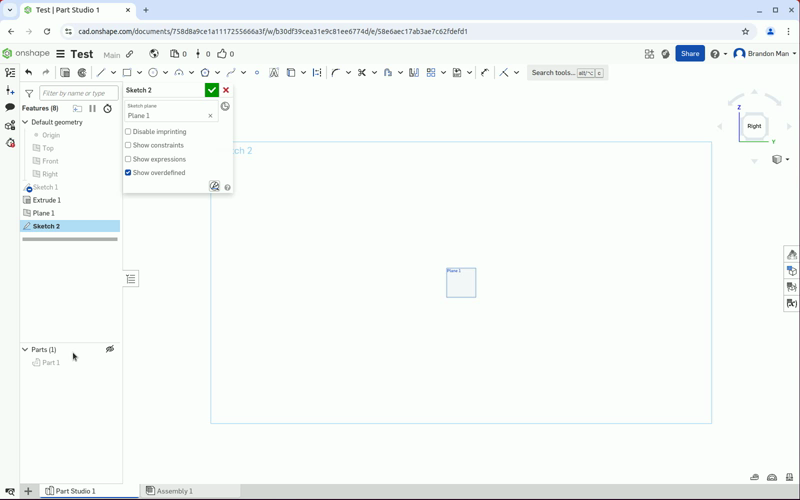
key(c)
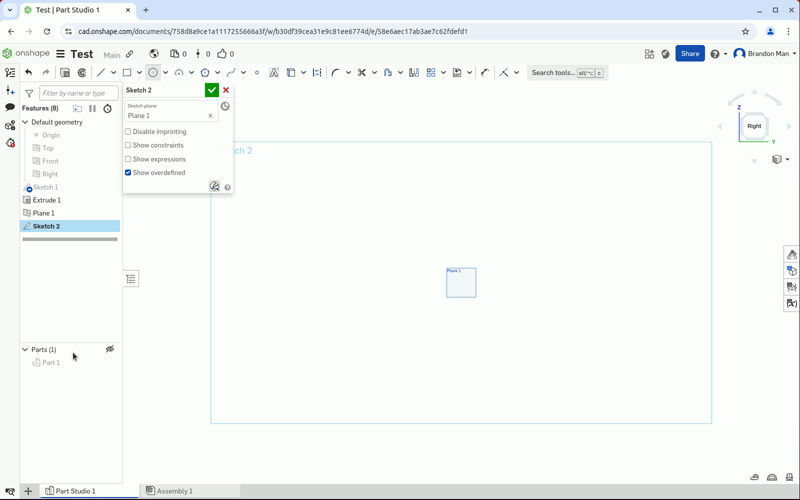
key_down(shift)
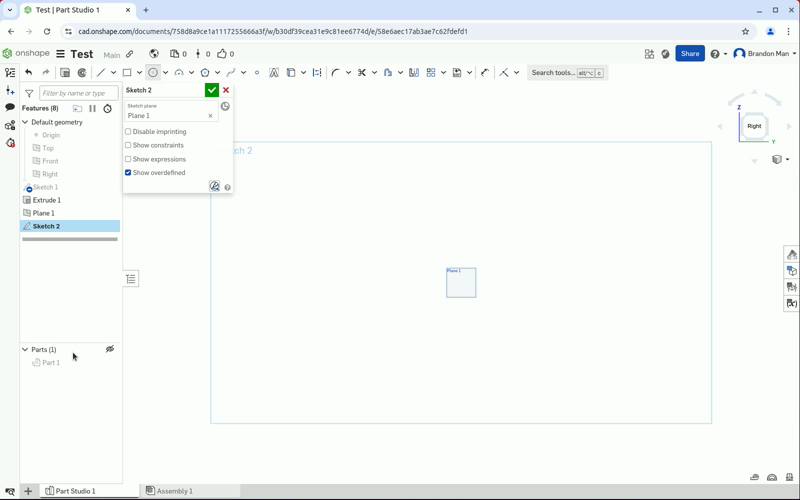
mouse_move(558, 275)
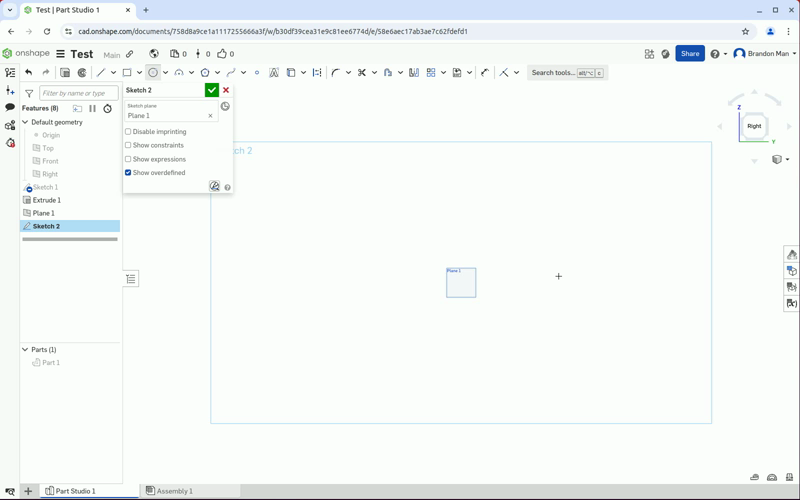
click(558, 275)
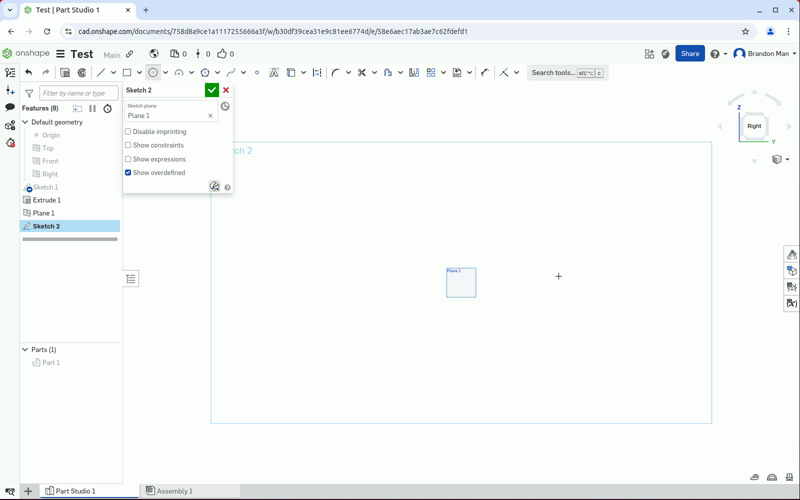
key_up(shift)
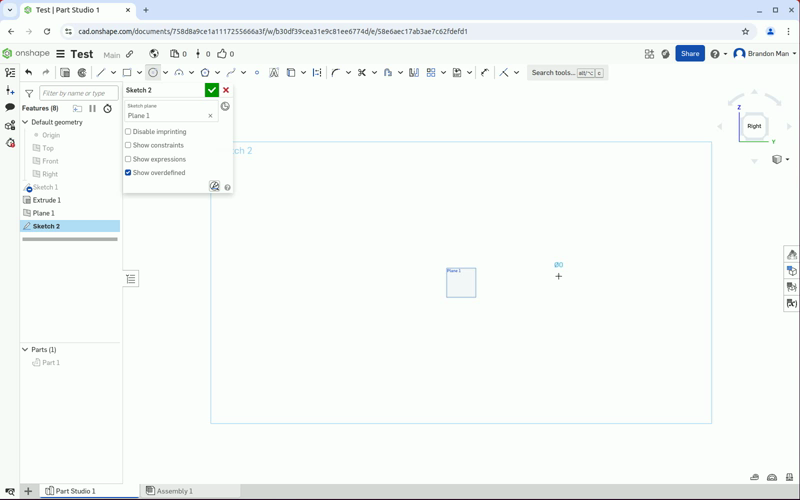
mouse_move(562, 275)
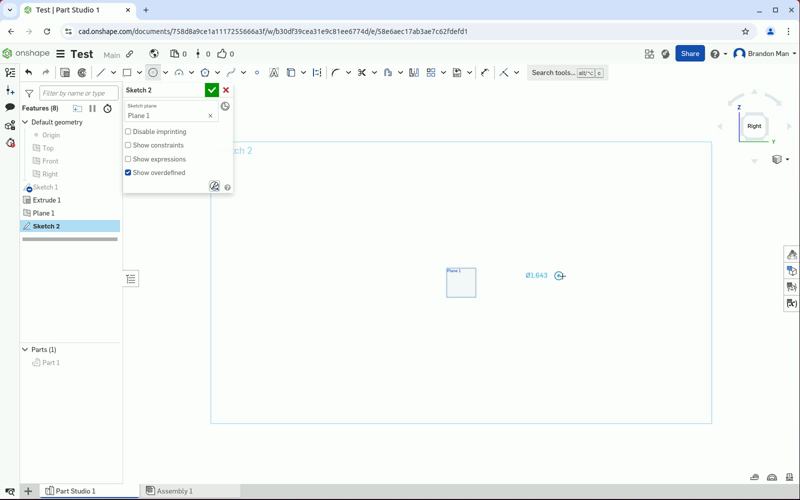
click(562, 275)
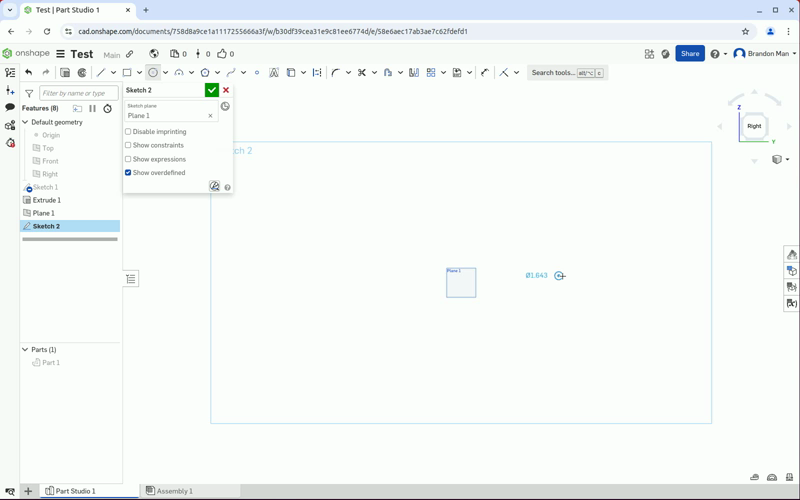
key(esc)
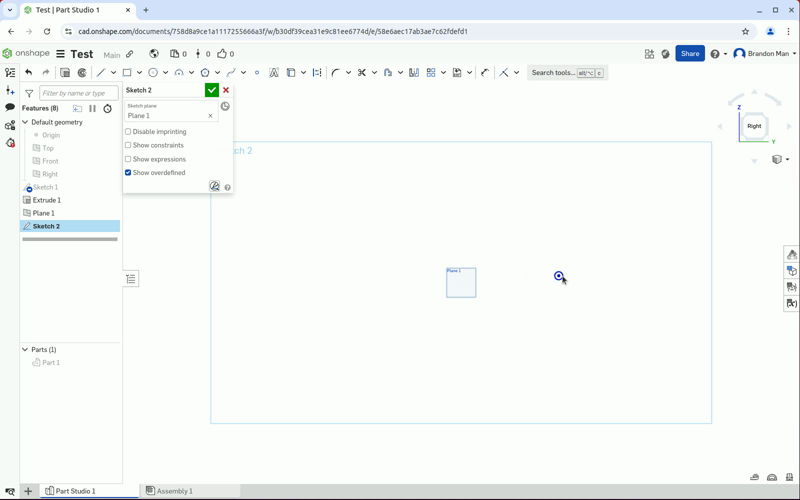
mouse_move(556, 273)
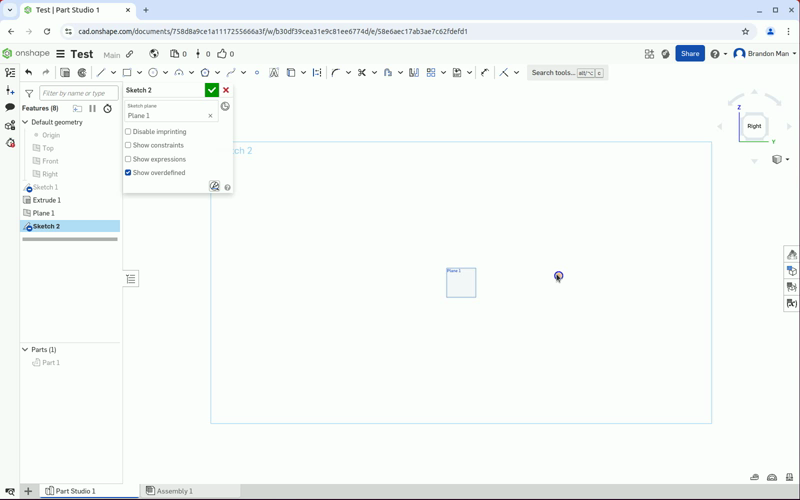
scroll(6)
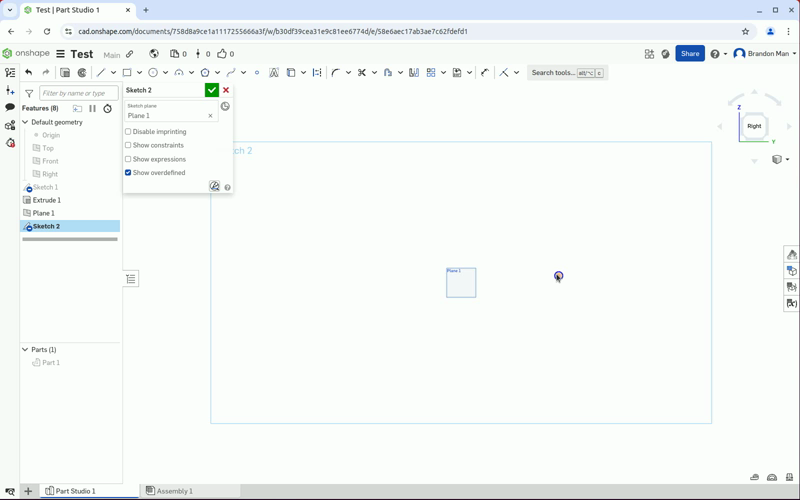
scroll(6)
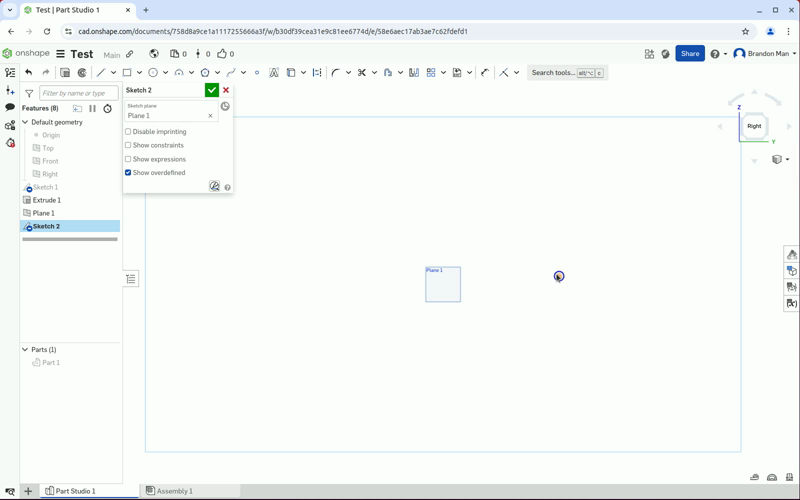
scroll(6)
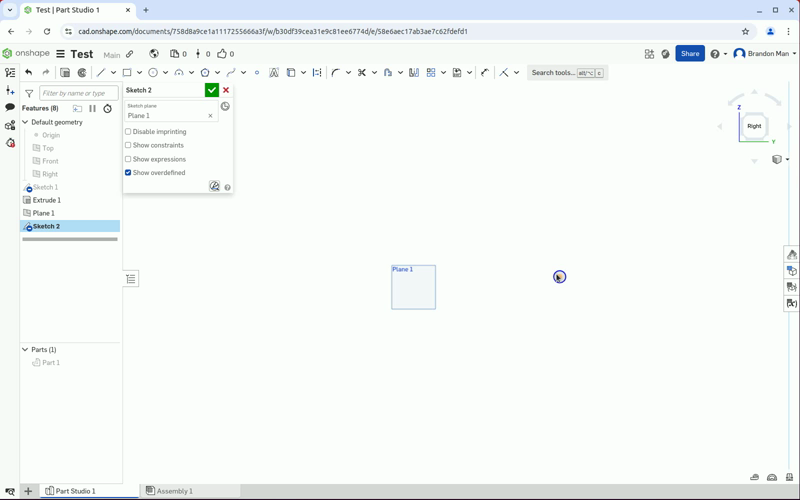
scroll(6)
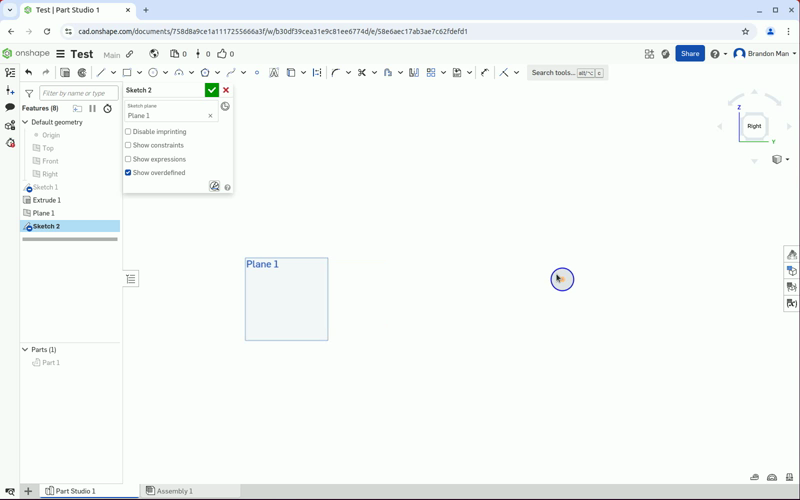
scroll(6)
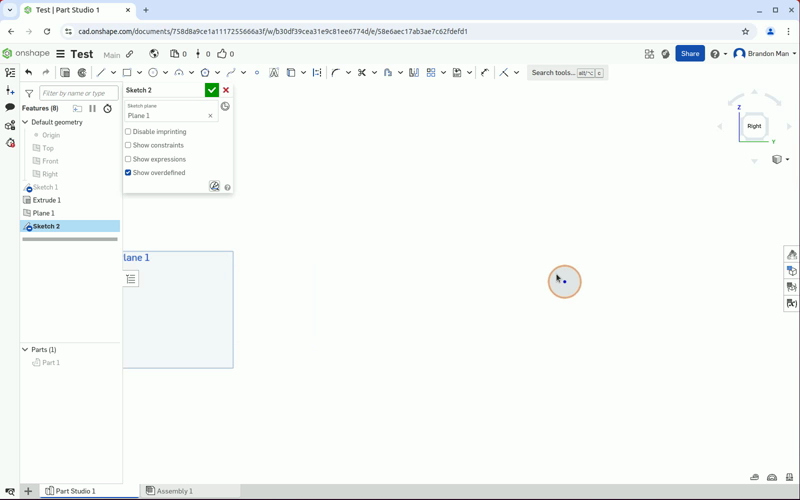
scroll(6)
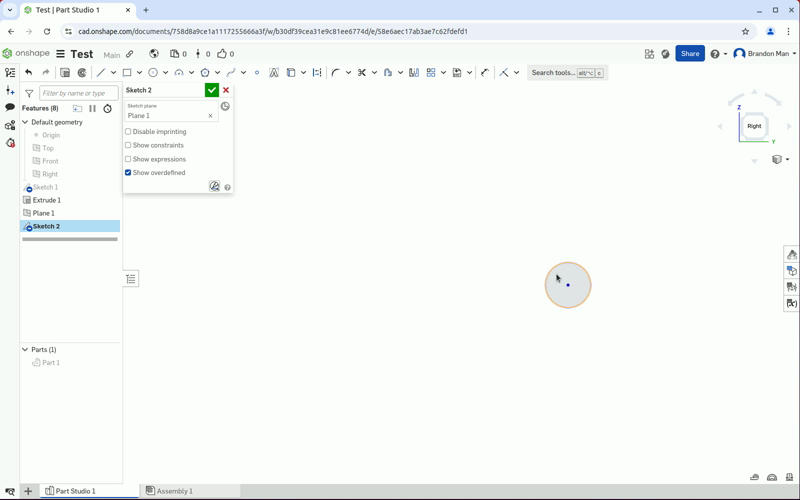
scroll(6)
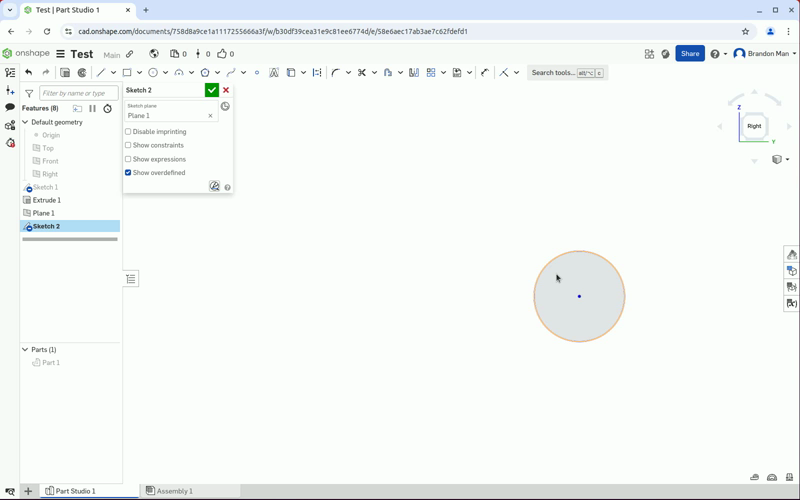
click(556, 273)
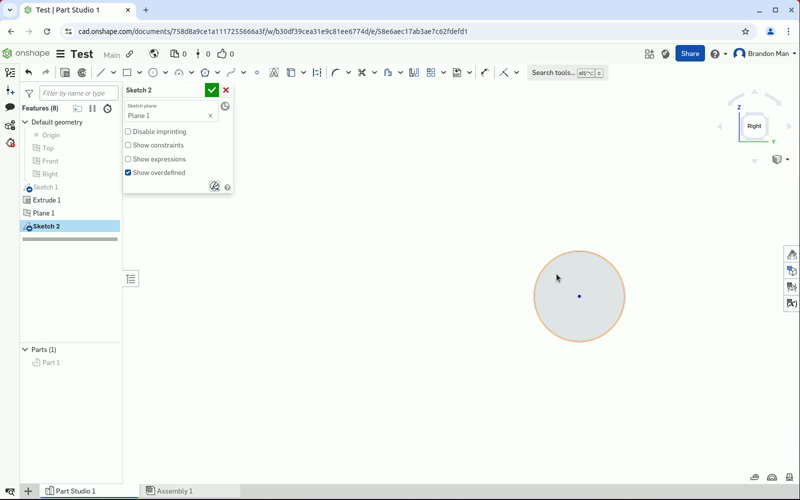
scroll(-6)
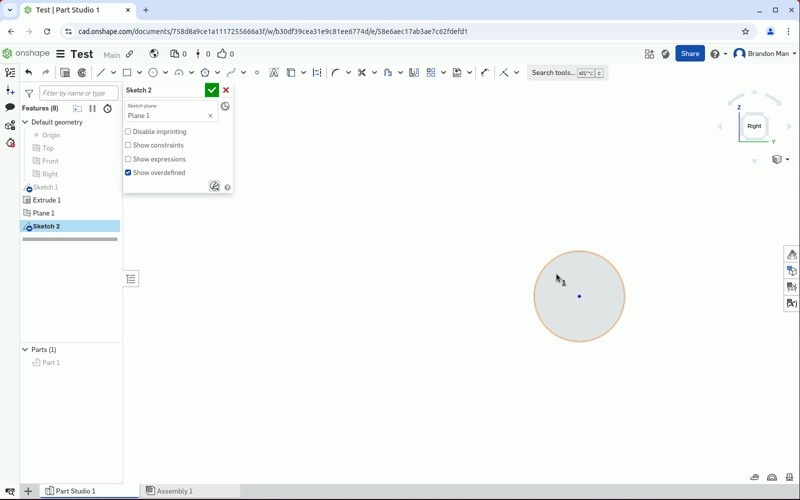
scroll(-6)
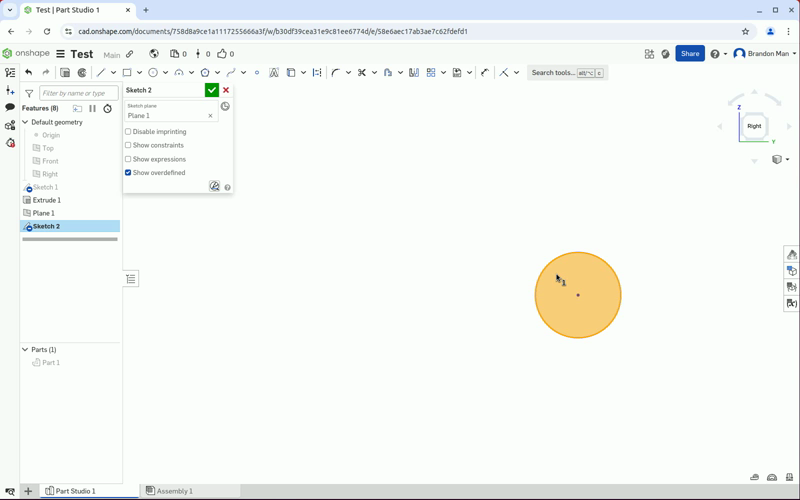
scroll(-6)
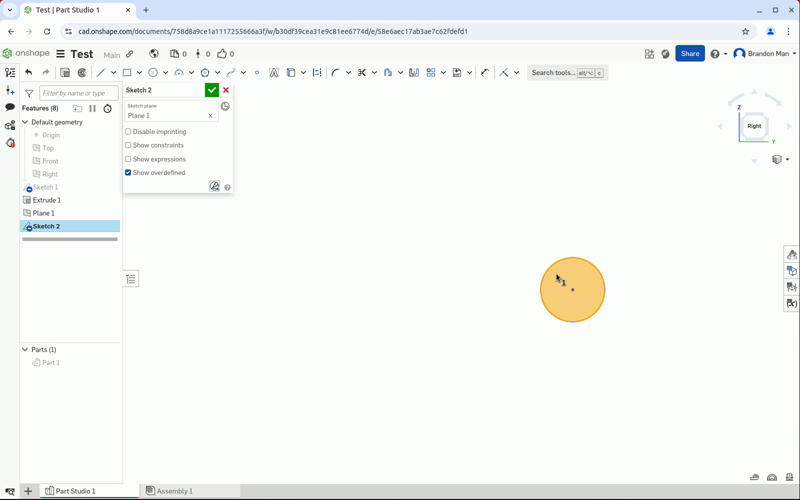
scroll(-6)
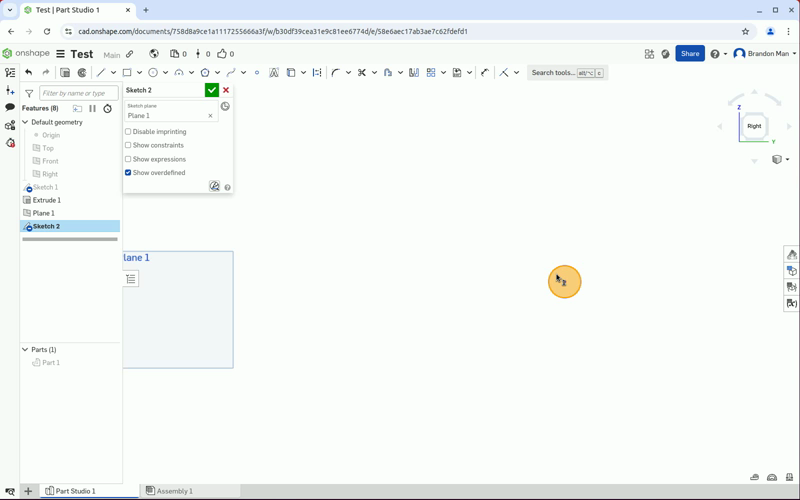
scroll(-6)
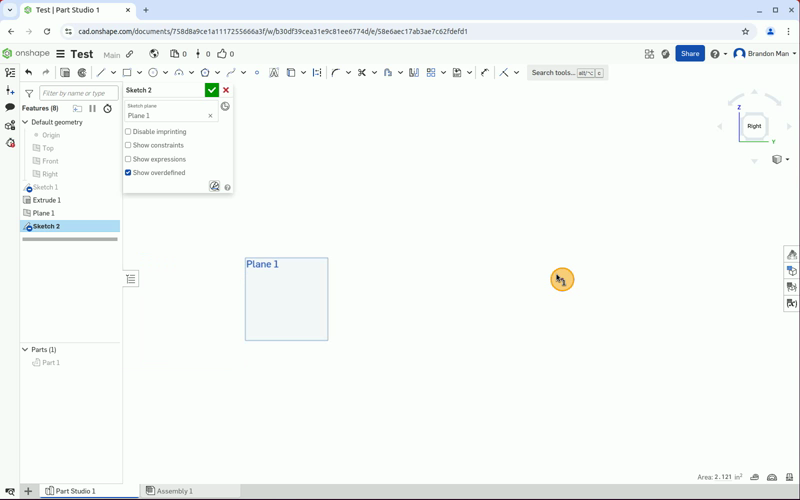
scroll(-6)
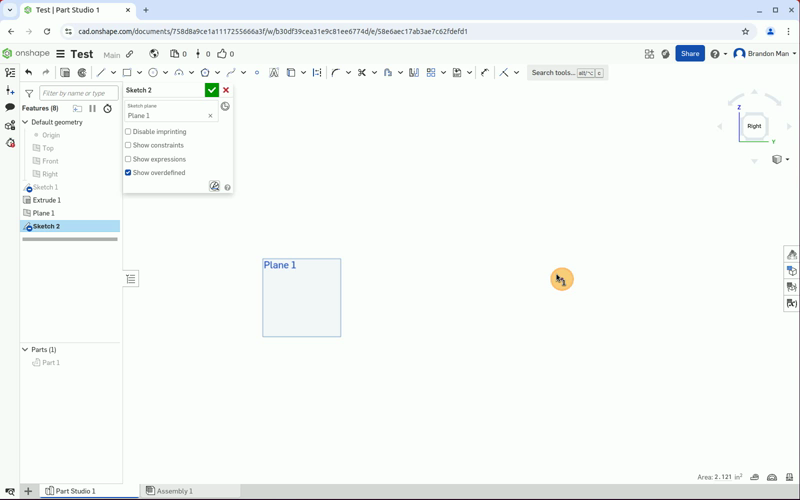
scroll(-6)
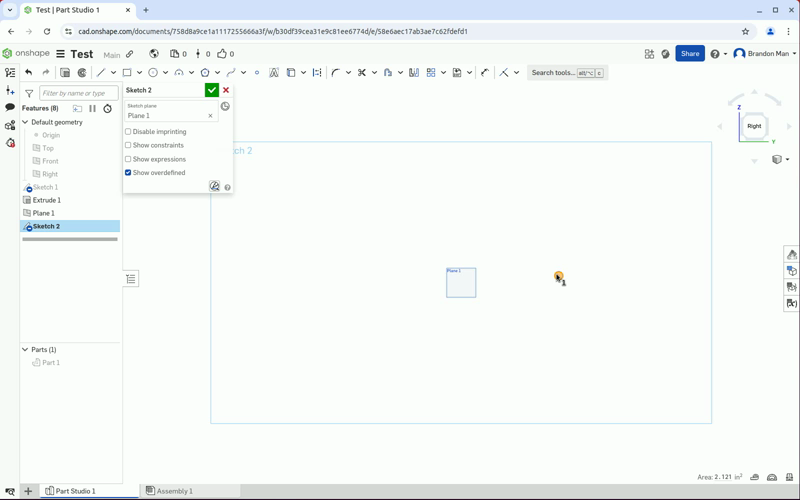
mouse_move(73, 352)
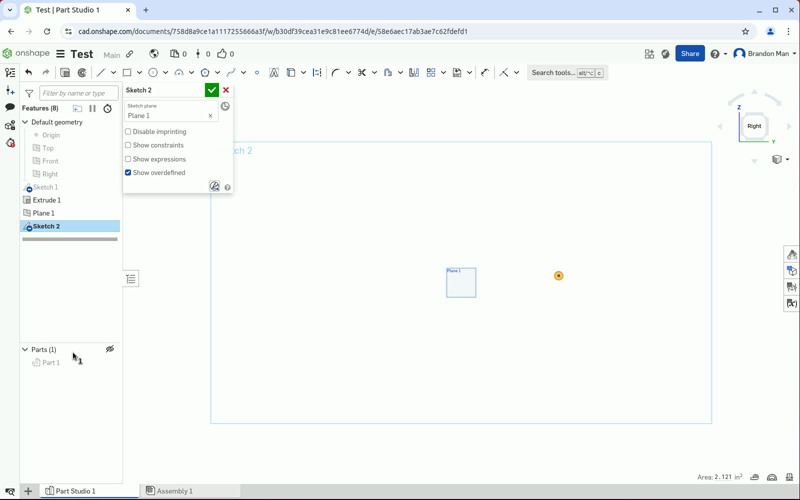
key(shift+y)
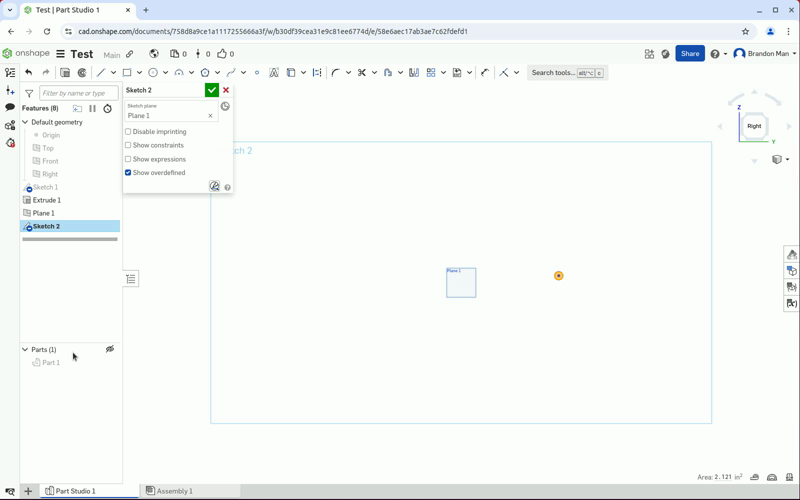
key(shift+e)
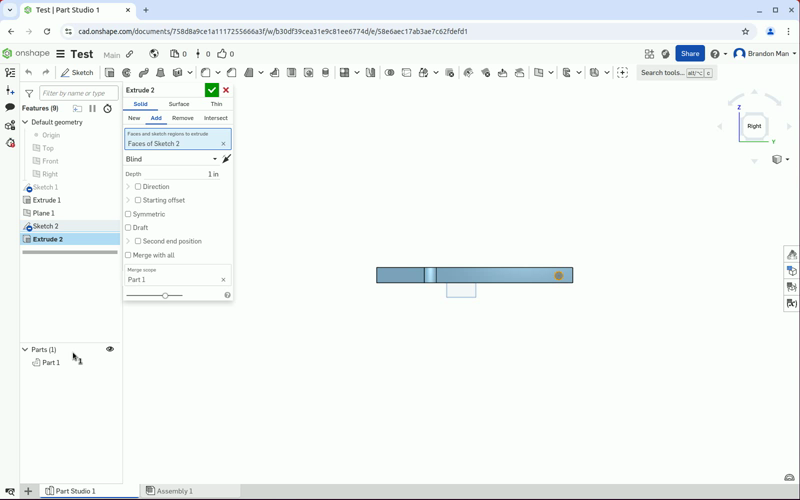
mouse_move(143, 106)
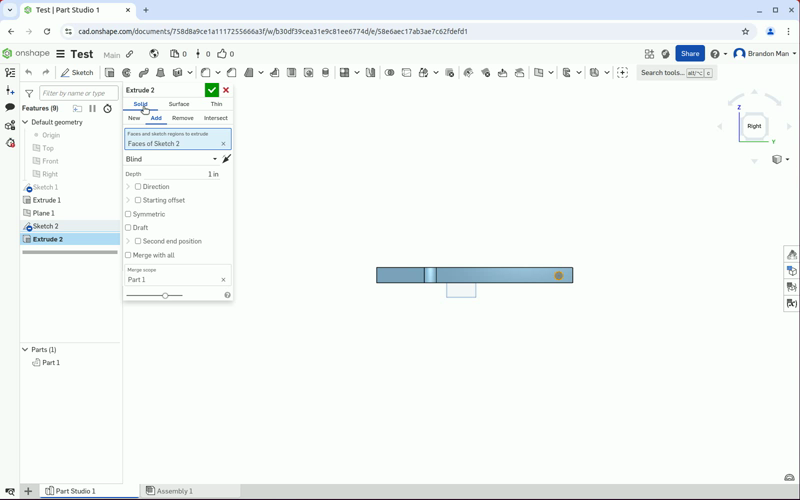
click(143, 106)
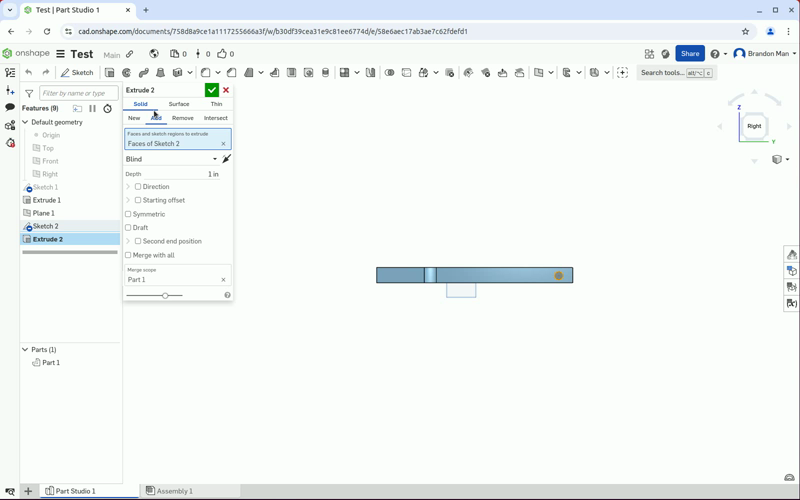
mouse_move(186, 120)
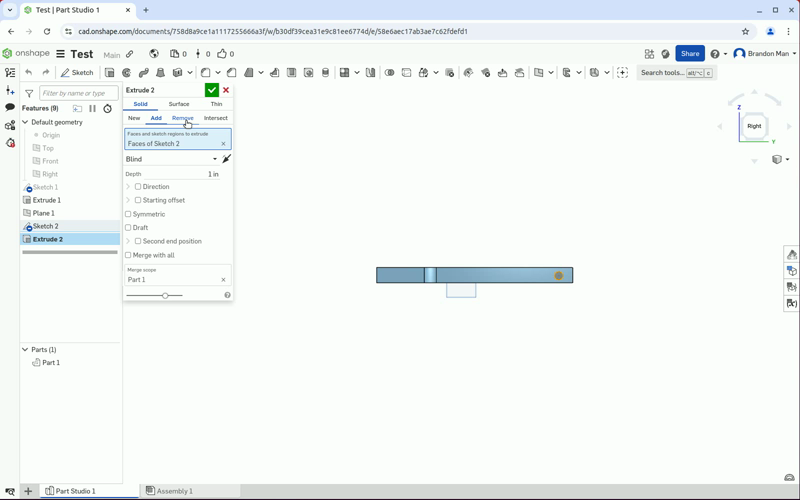
click(186, 120)
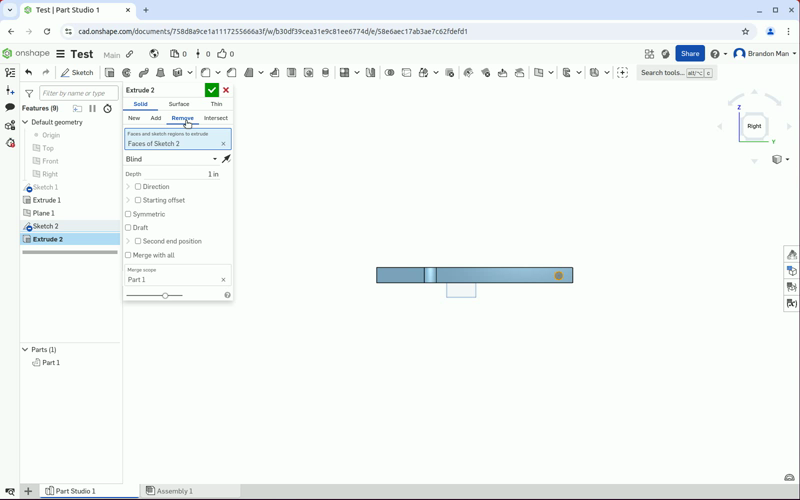
key(tab, 4)
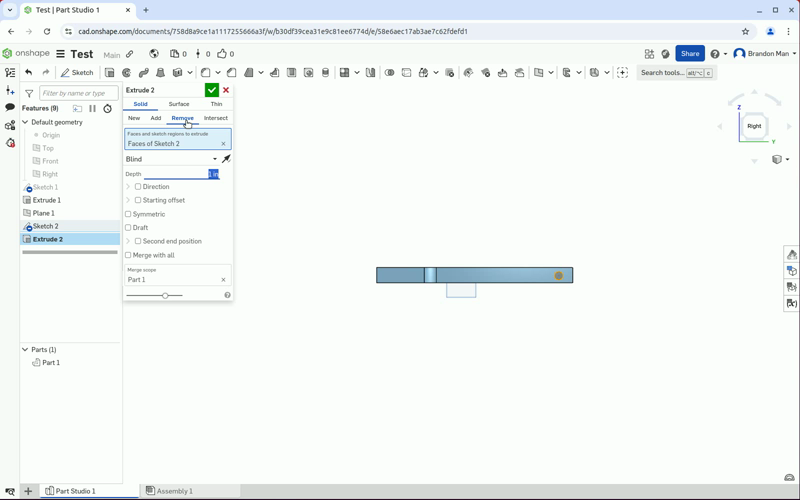
text(6.258)
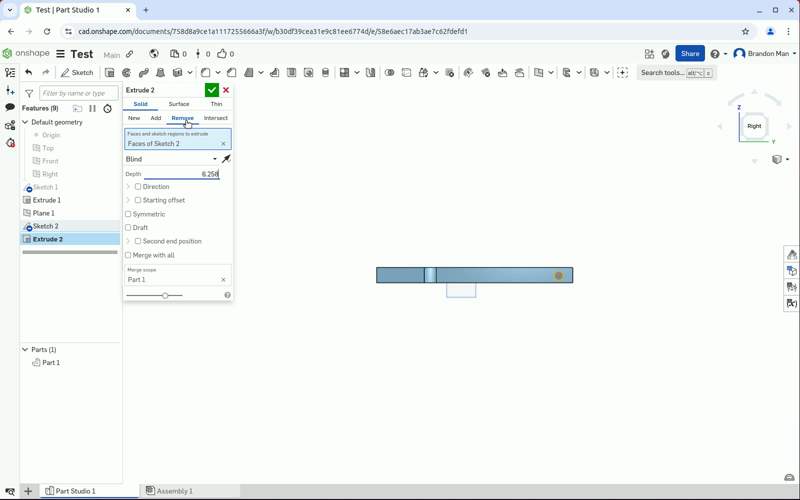
key(tab, 6)
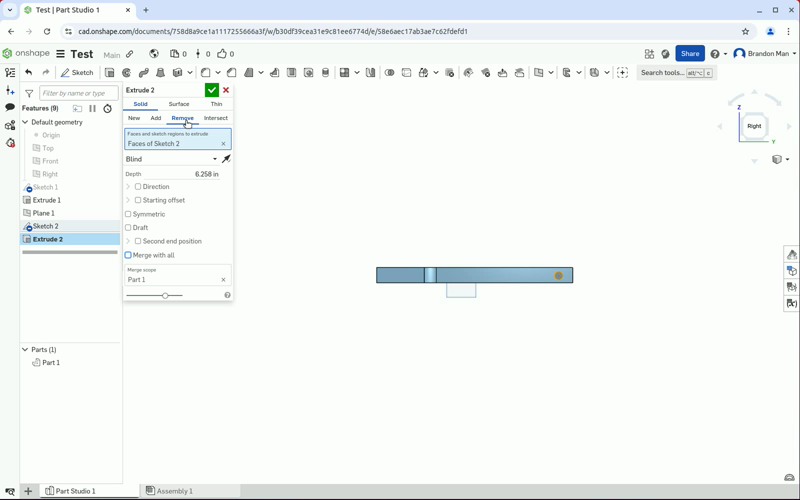
key(space)
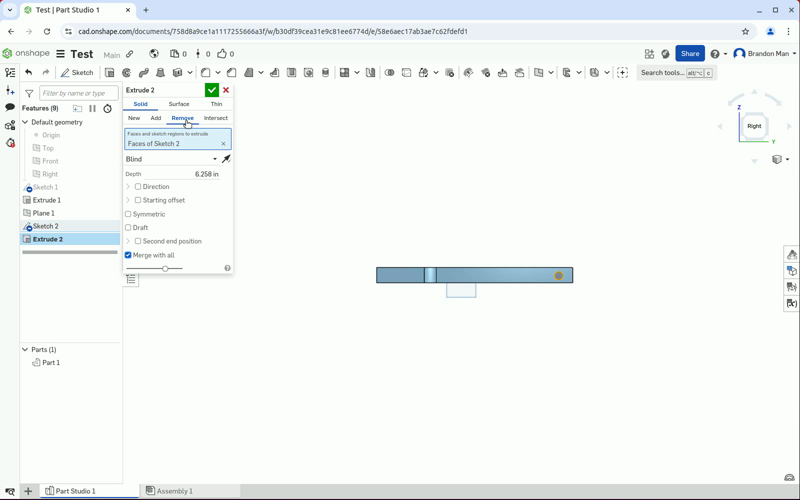
key(enter)
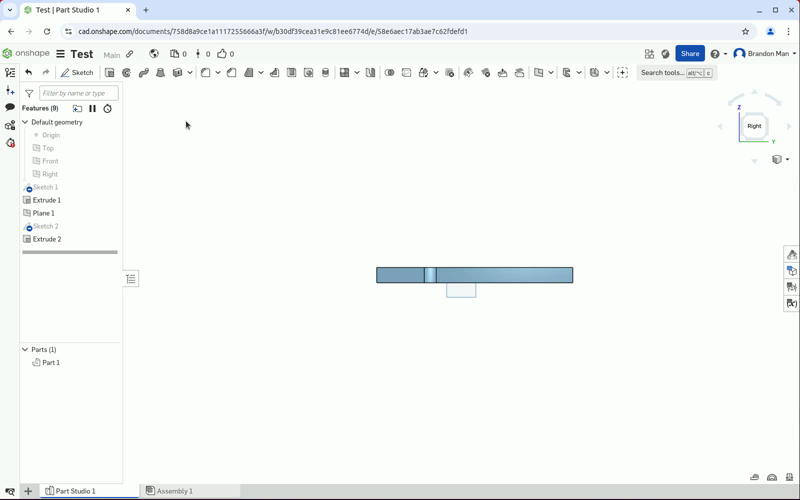
key(shift+h)
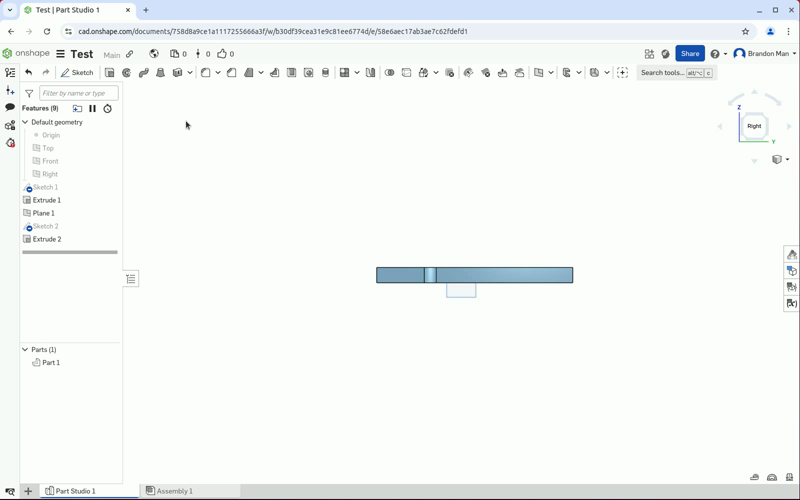
key(shift+h)
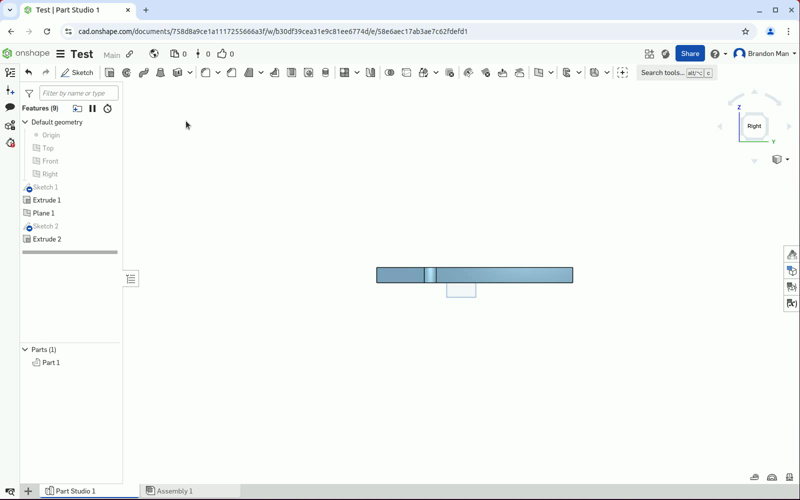
mouse_move(73, 189)
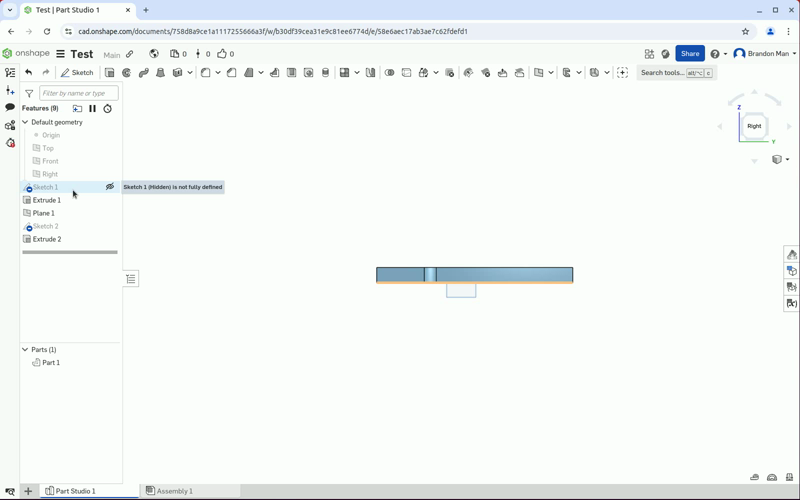
click(73, 189)
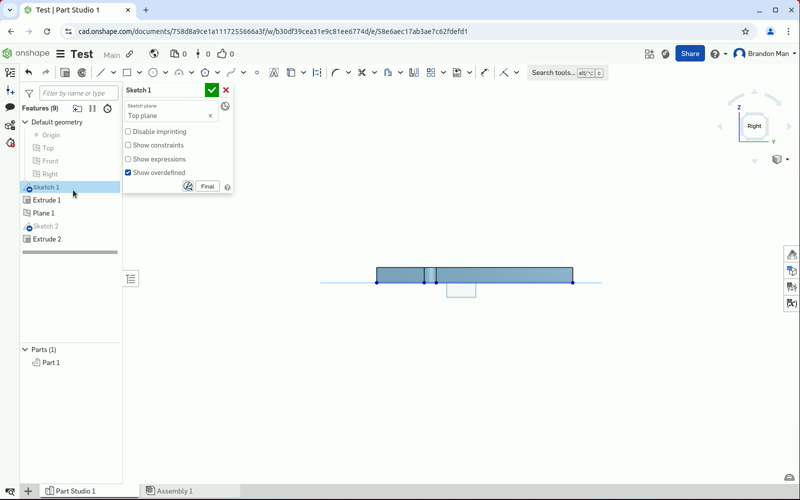
mouse_move(229, 92)
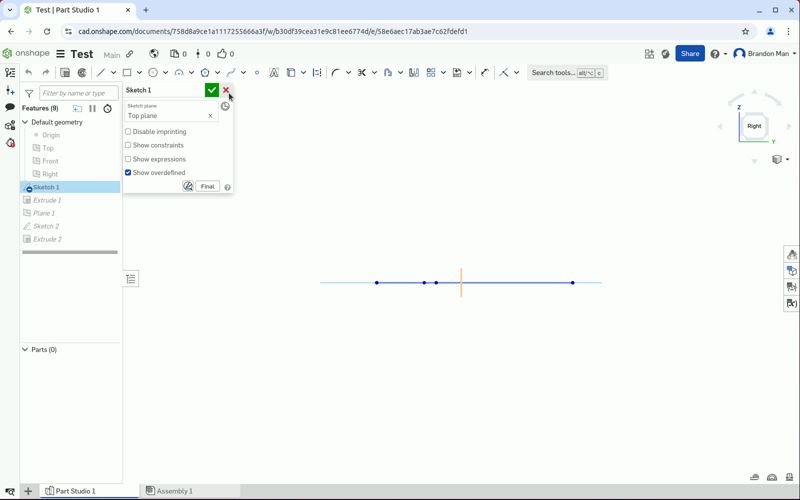
click(229, 92)
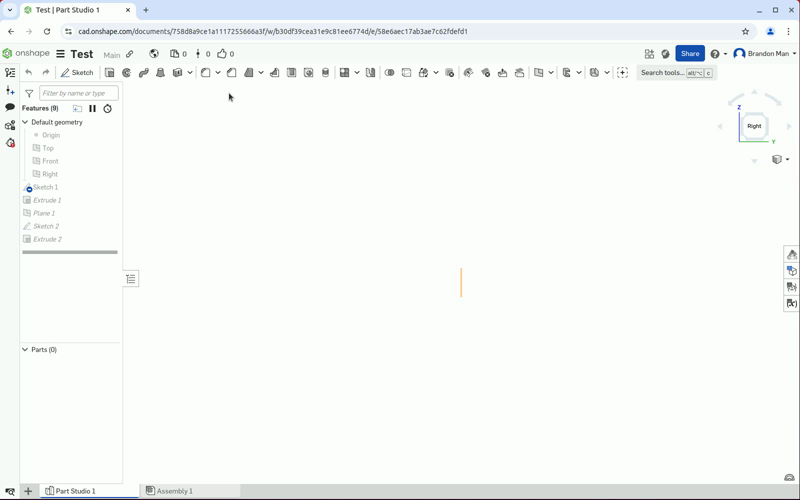
key(shift+s)
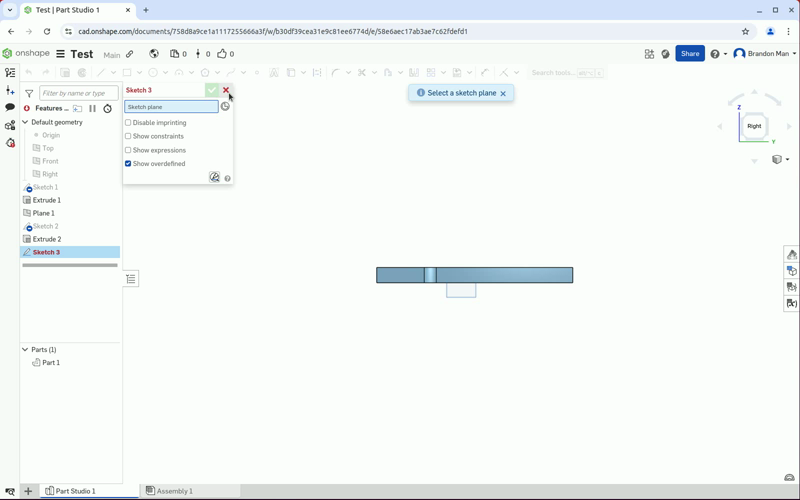
mouse_move(73, 215)
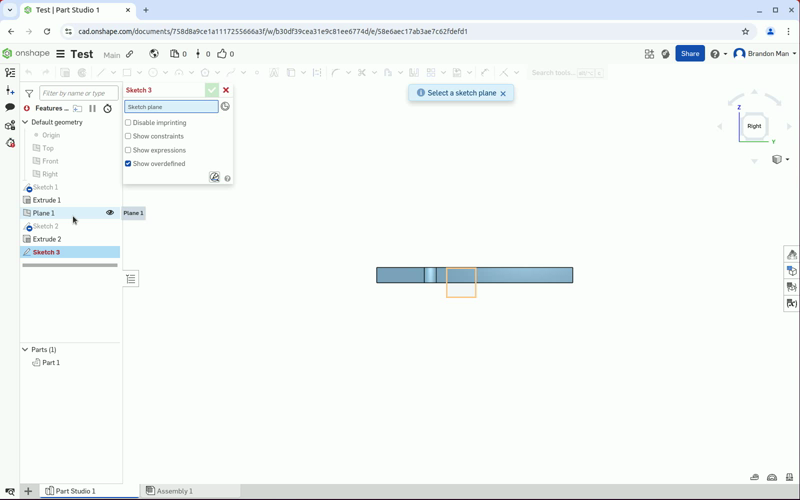
click(73, 215)
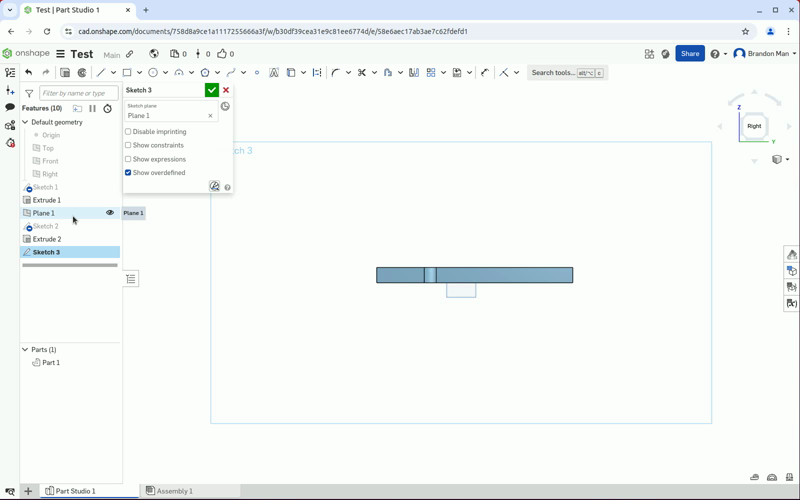
mouse_move(73, 352)
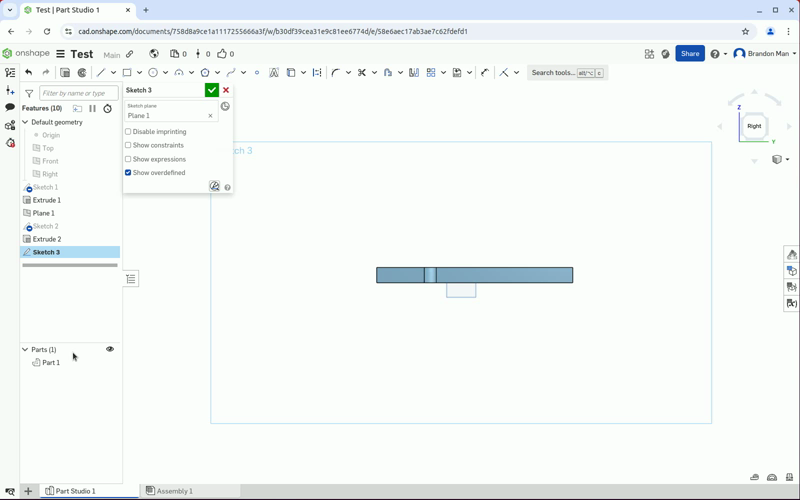
key(y)
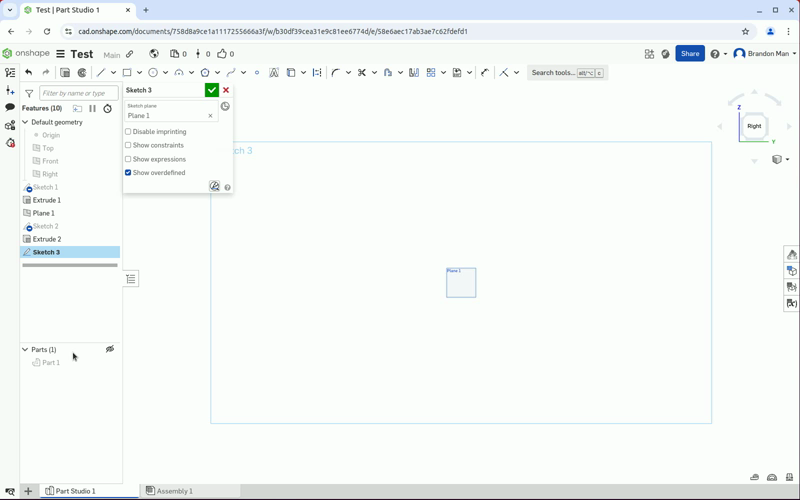
key(c)
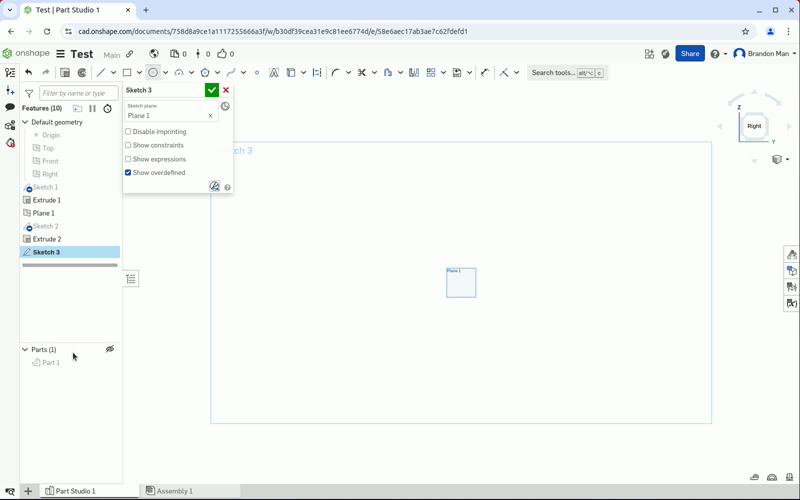
key_down(shift)
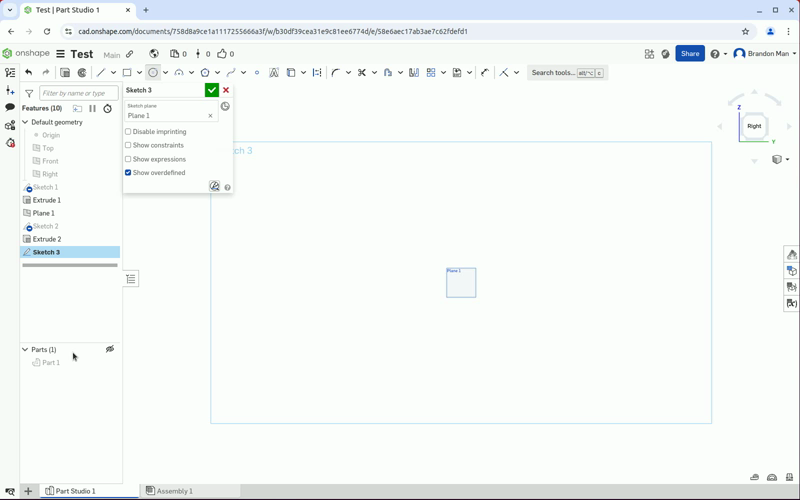
mouse_move(535, 275)
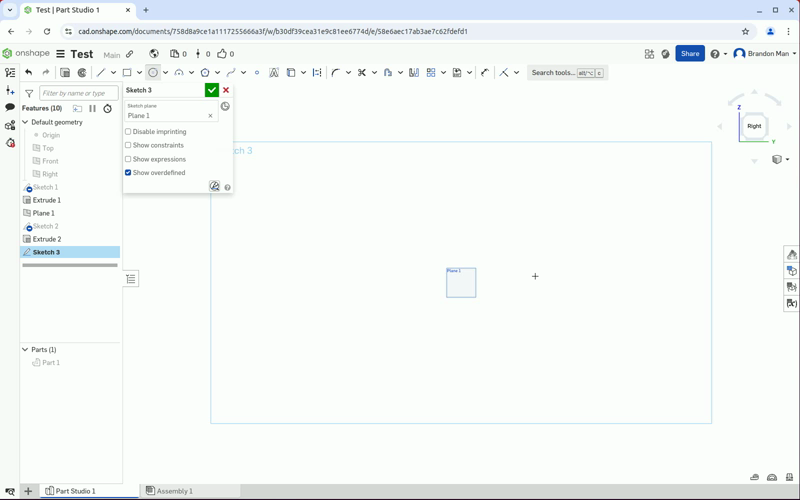
click(535, 275)
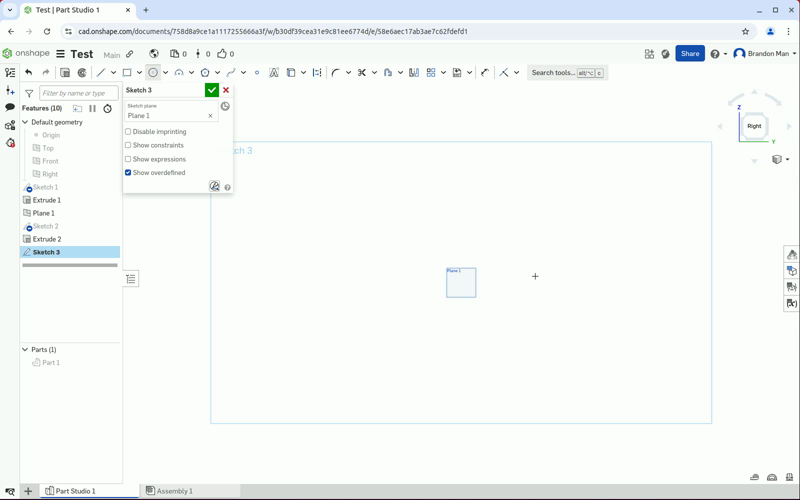
key_up(shift)
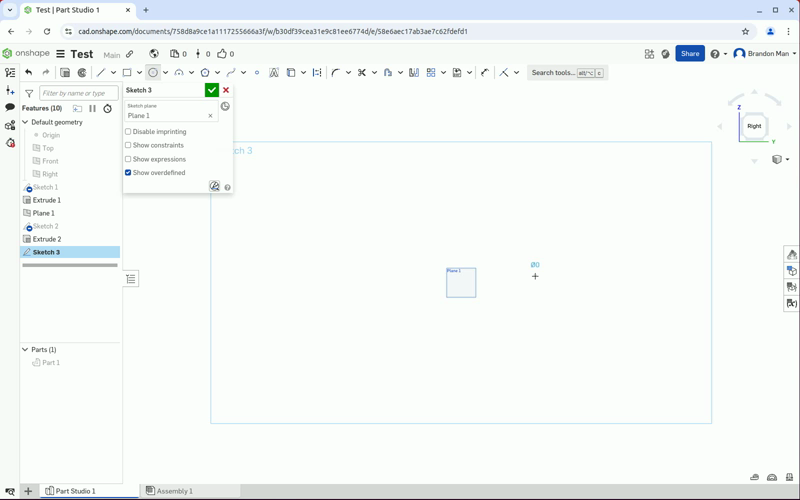
mouse_move(539, 275)
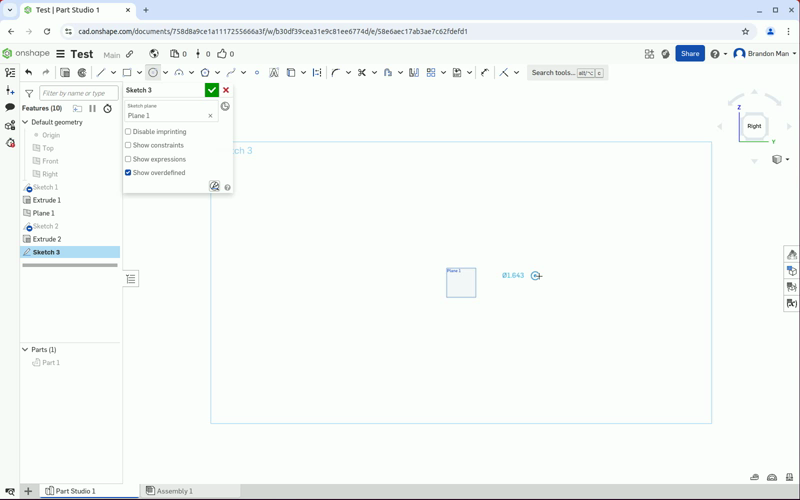
click(539, 275)
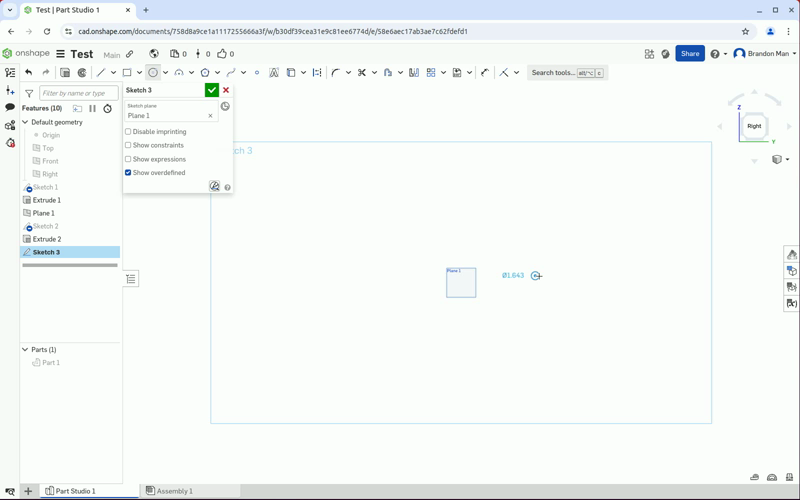
key(esc)
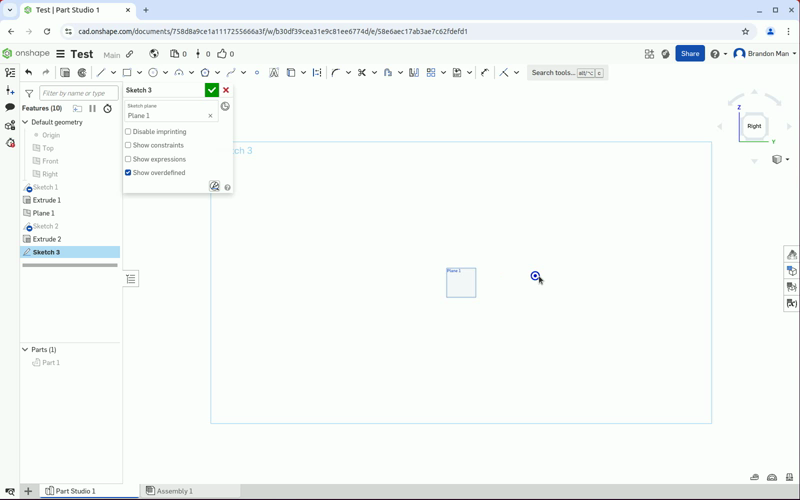
mouse_move(536, 278)
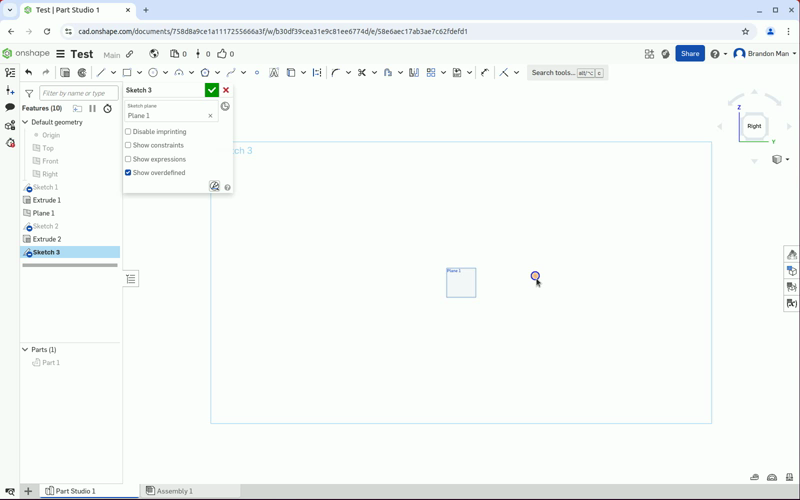
scroll(6)
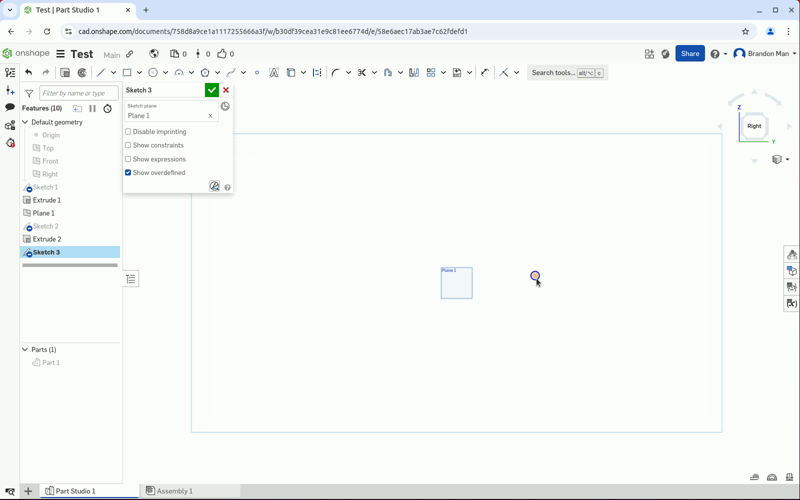
scroll(6)
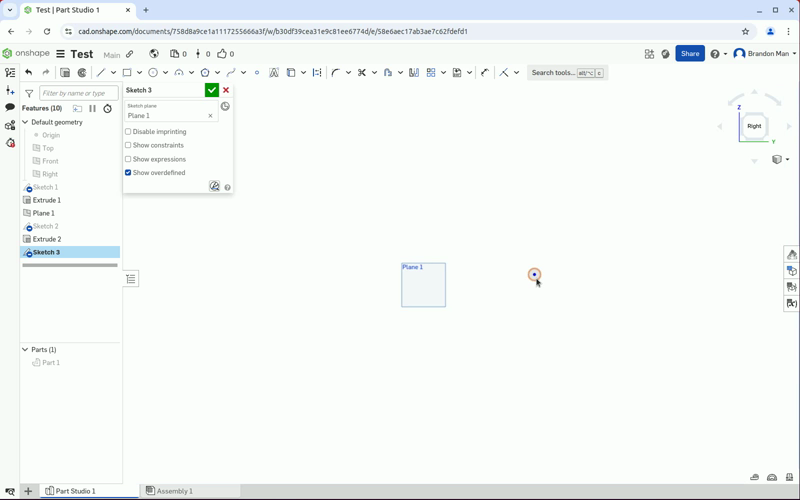
scroll(6)
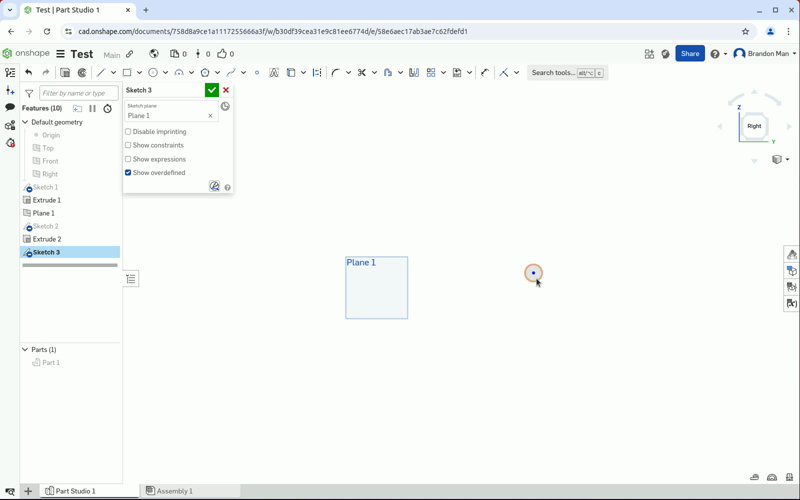
scroll(6)
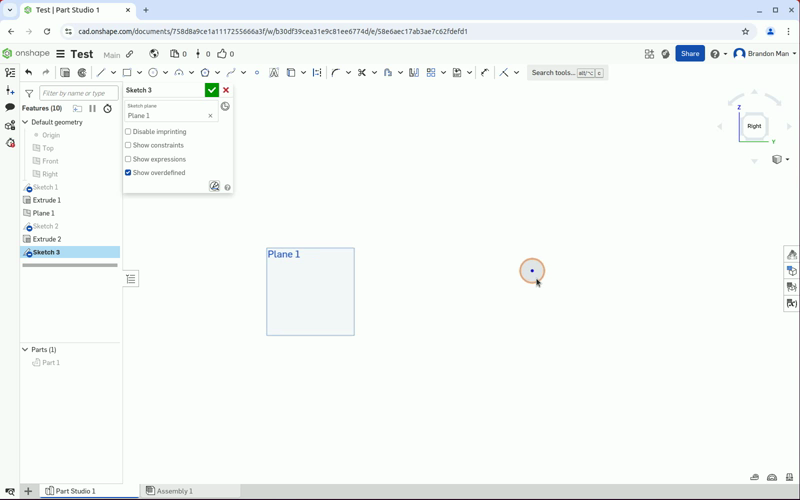
scroll(6)
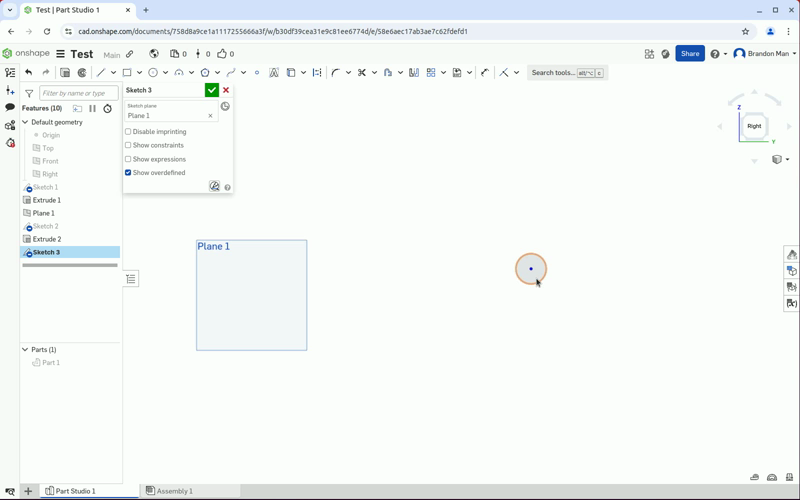
scroll(6)
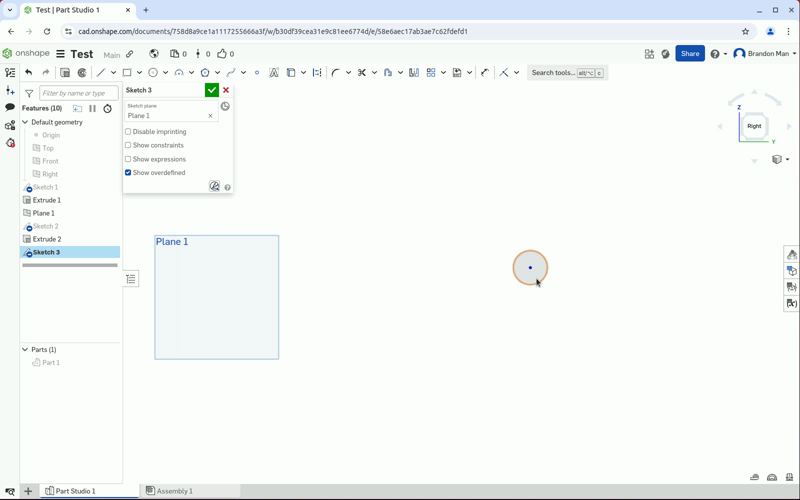
scroll(6)
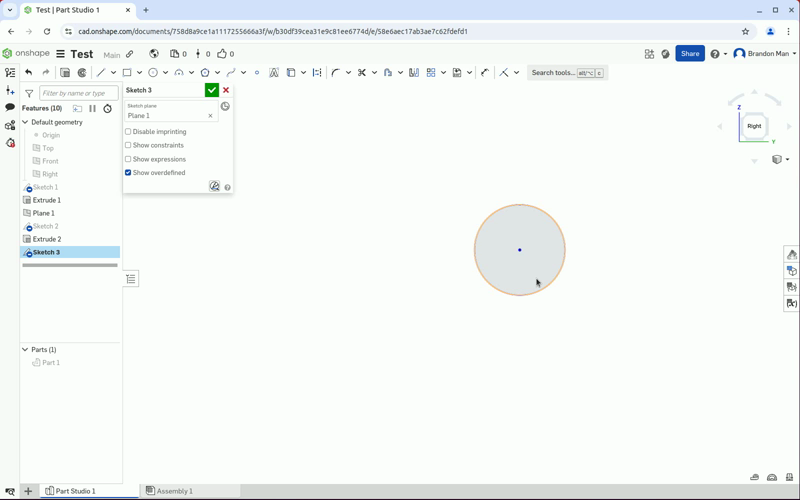
click(536, 278)
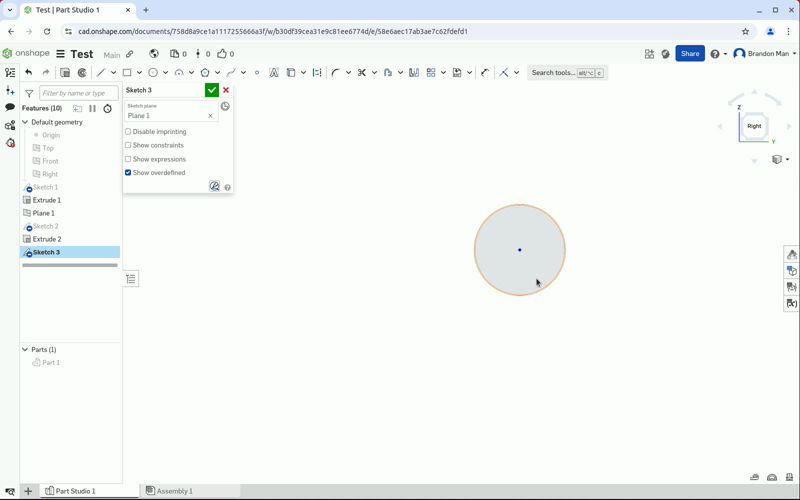
scroll(-6)
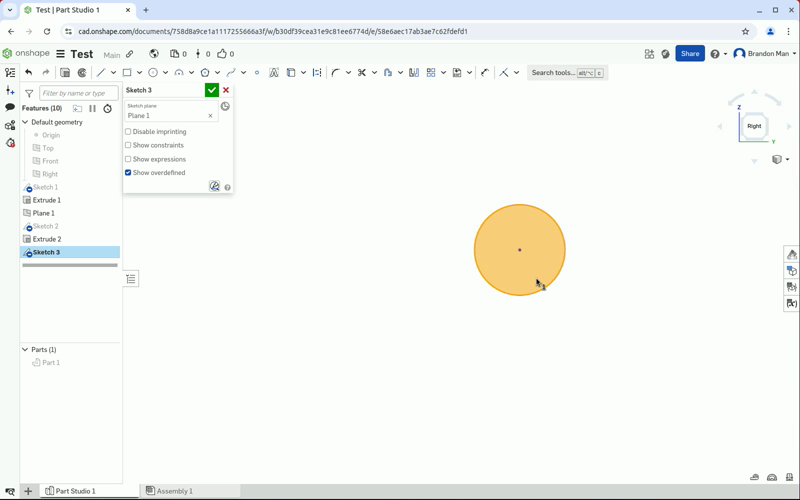
scroll(-6)
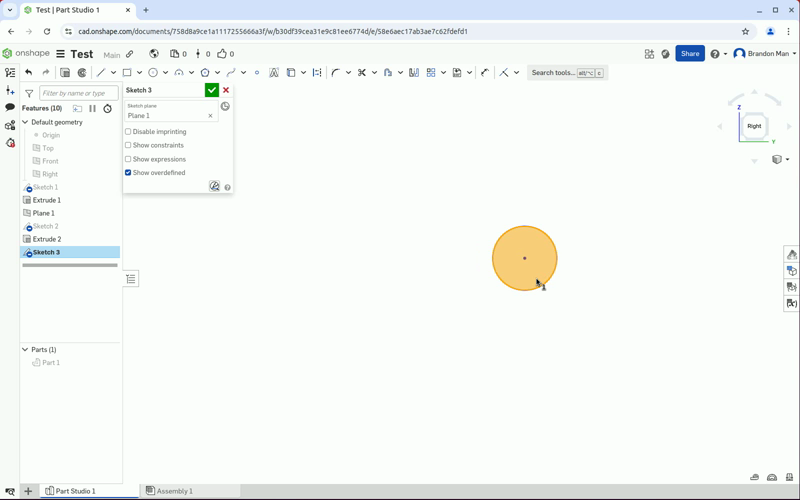
scroll(-6)
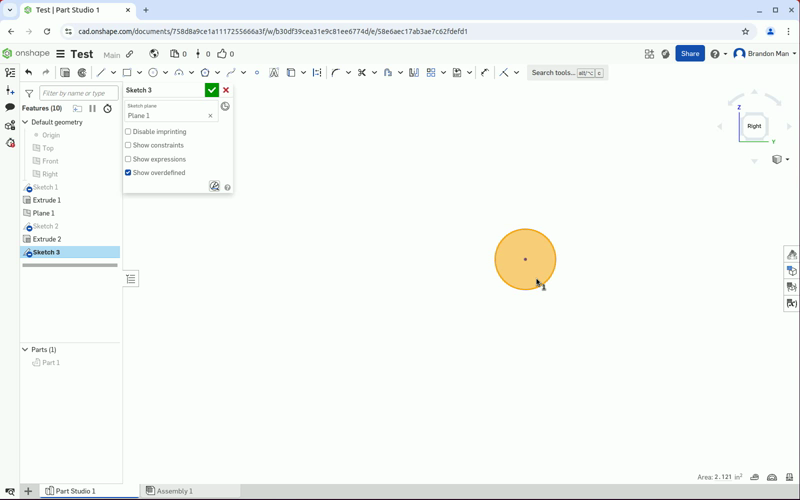
scroll(-6)
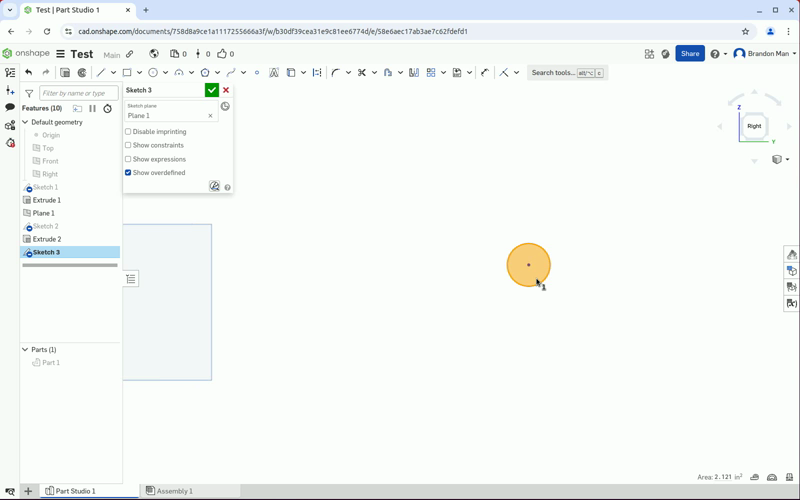
scroll(-6)
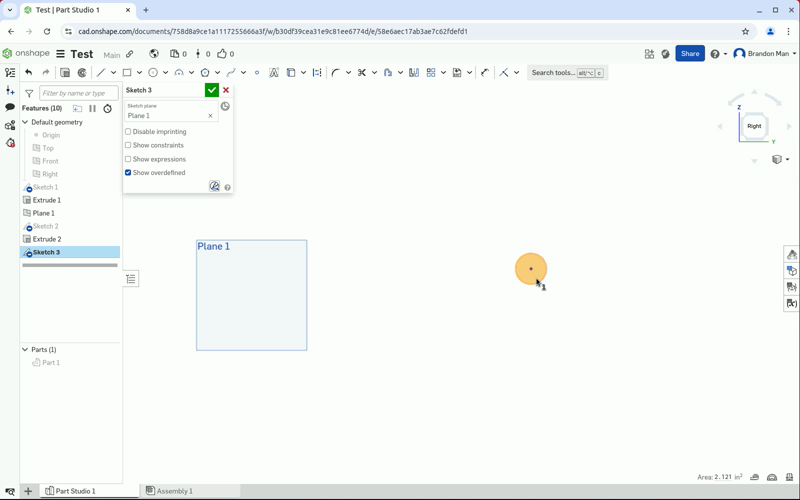
scroll(-6)
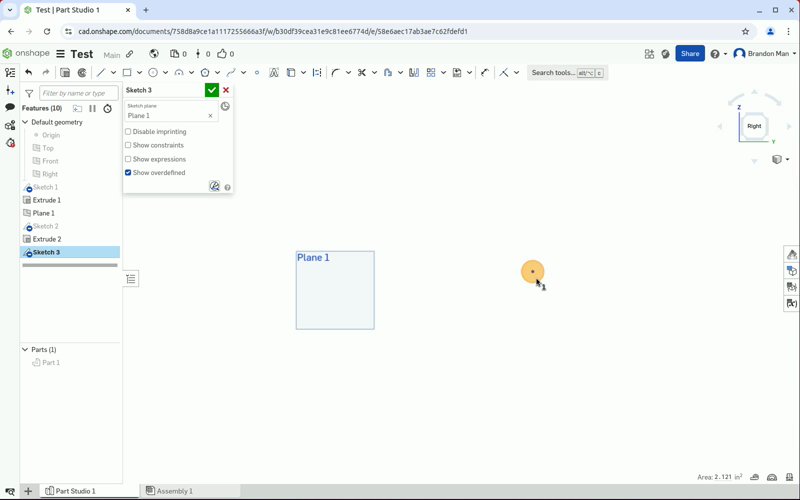
scroll(-6)
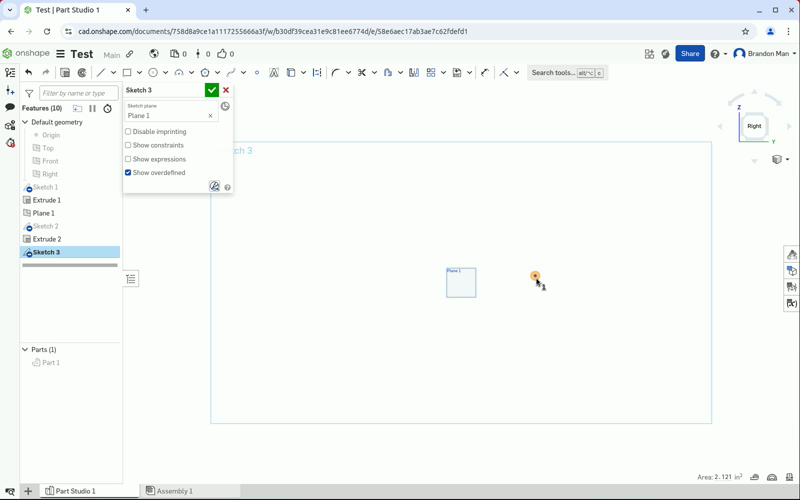
mouse_move(73, 352)
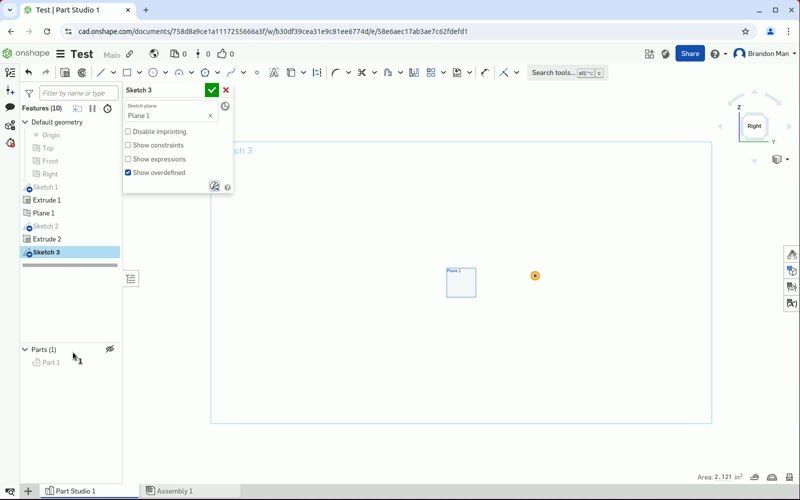
key(shift+y)
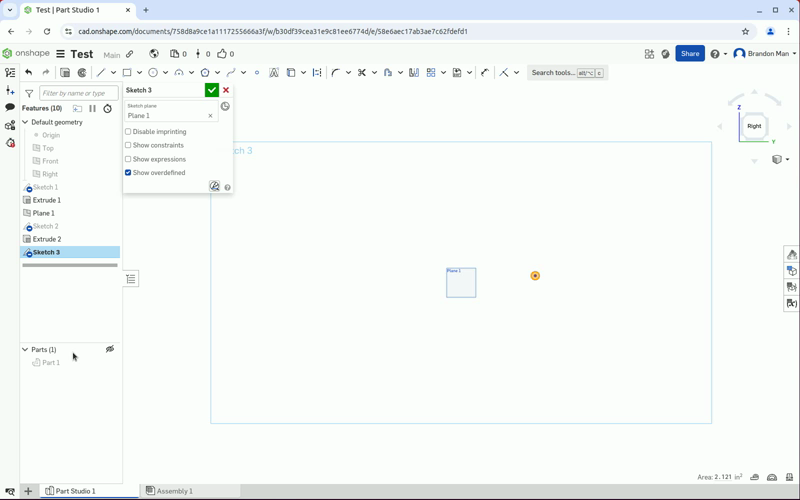
key(shift+e)
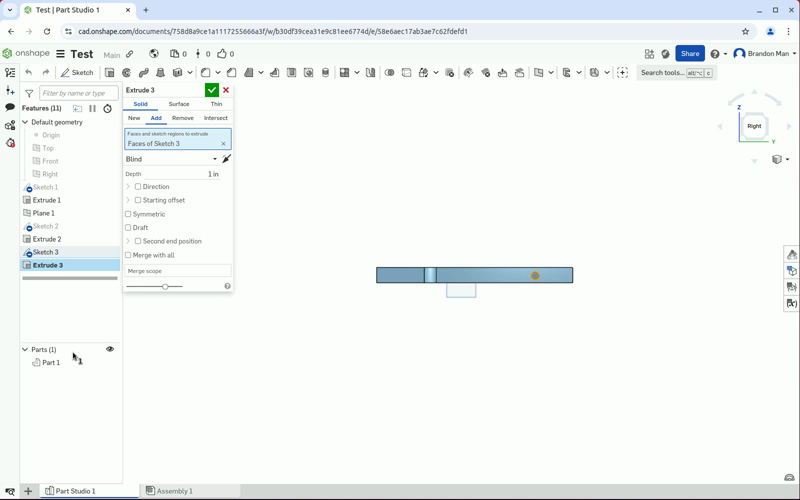
mouse_move(143, 106)
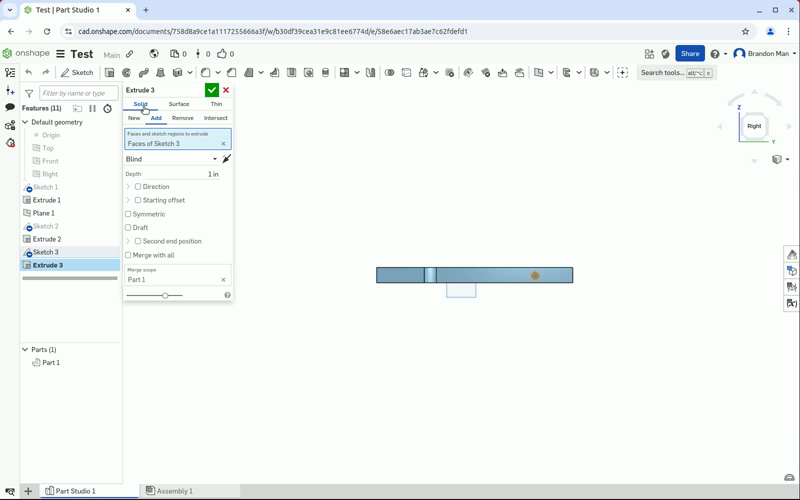
click(143, 106)
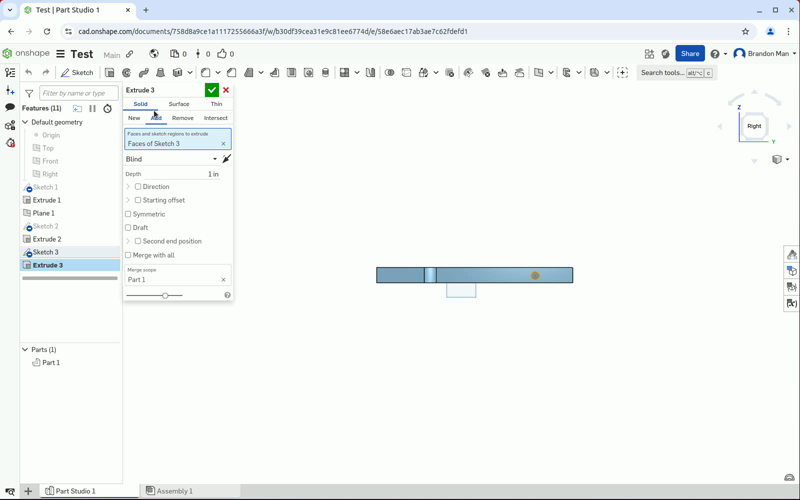
mouse_move(186, 120)
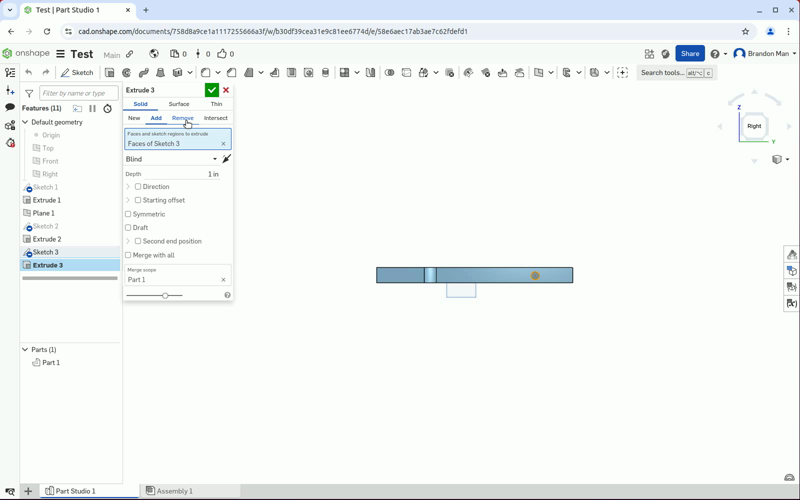
click(186, 120)
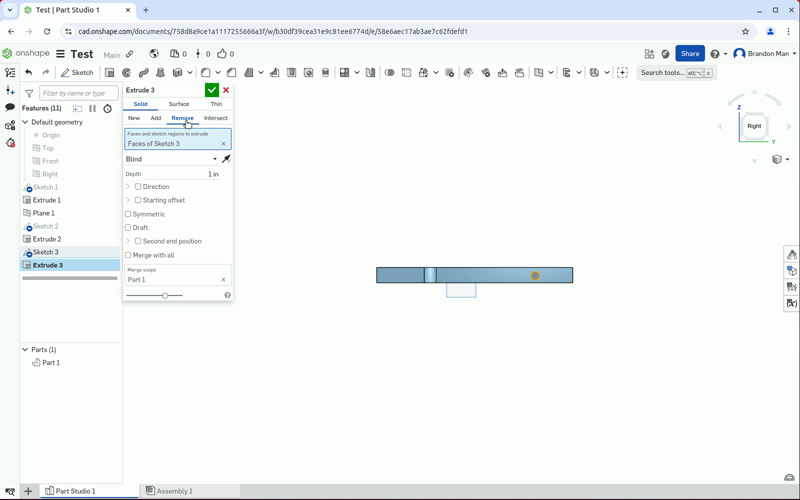
key(tab, 4)
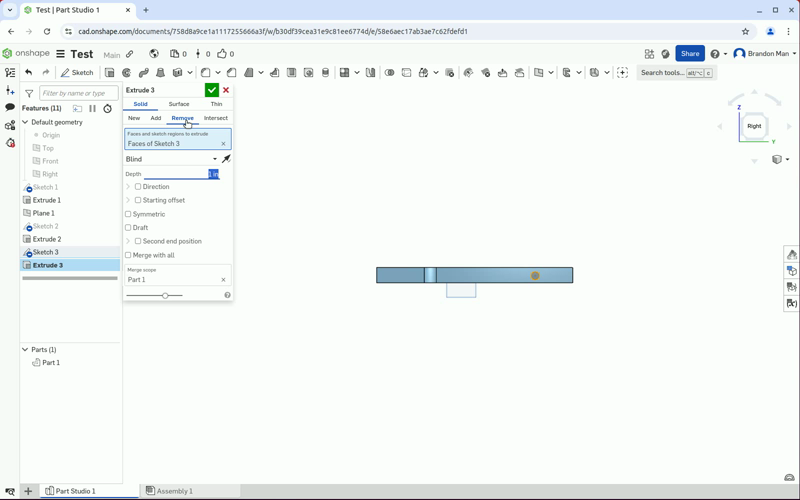
text(6.258)
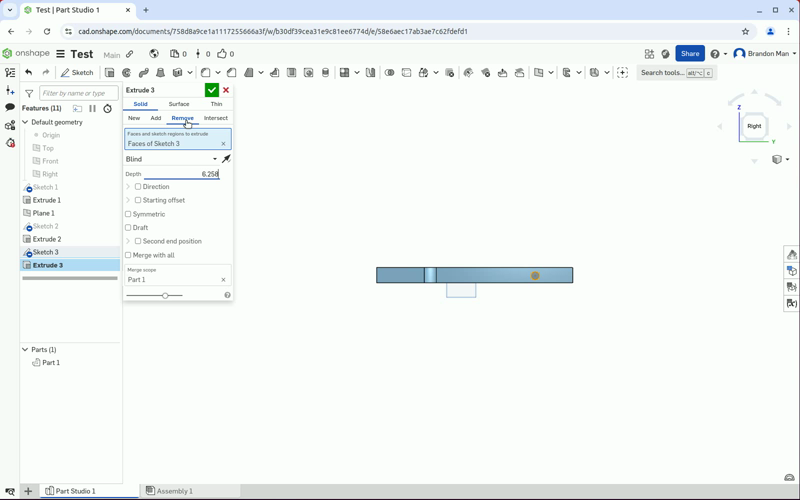
key(tab, 6)
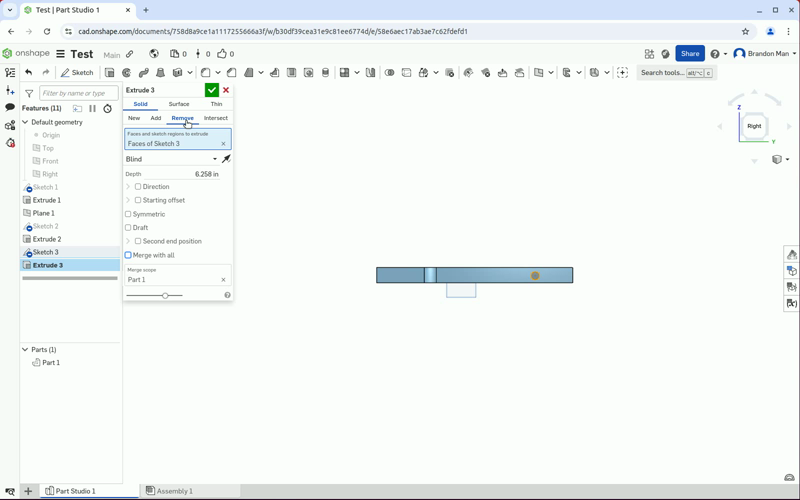
key(space)
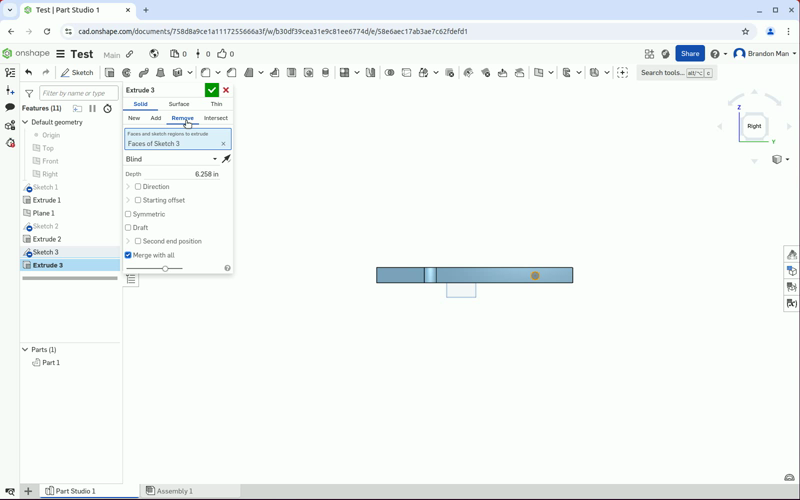
key(enter)
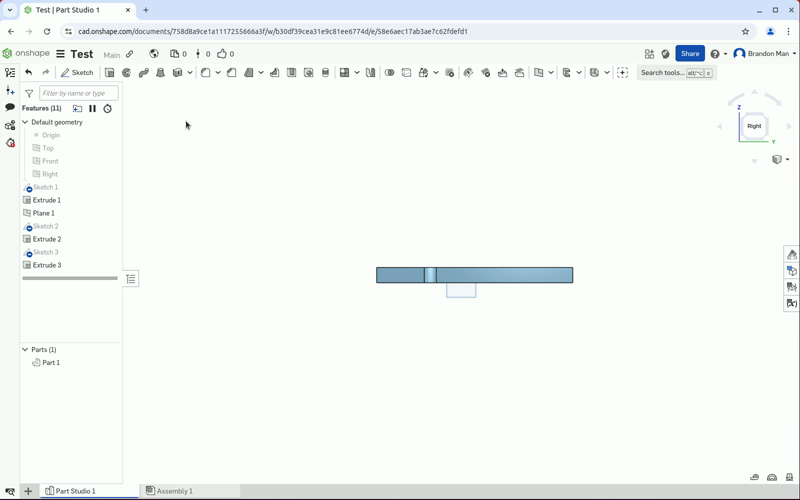
key(shift+h)
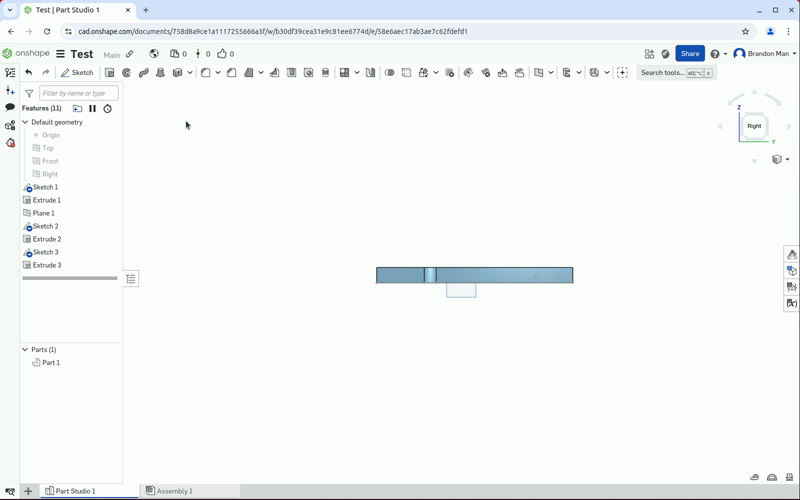
key(shift+h)
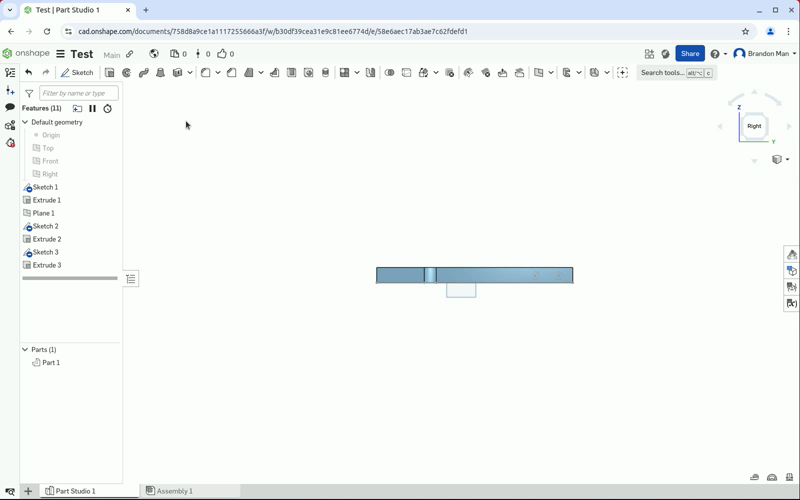
key(shift+7)
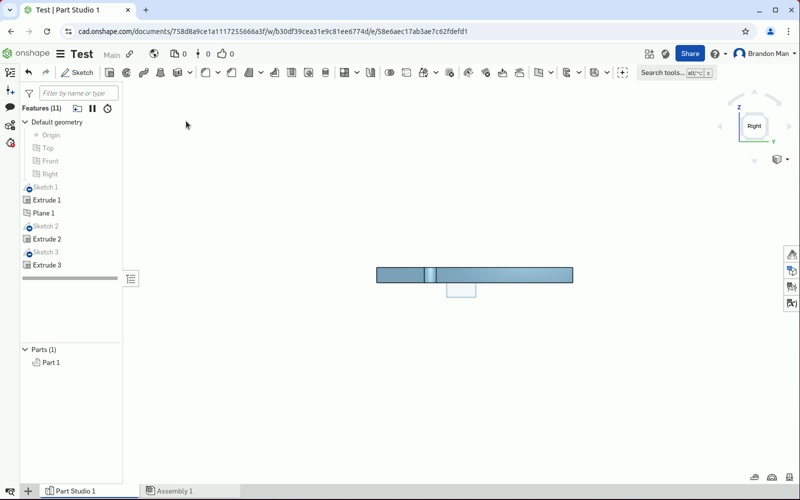
key(right, 2)
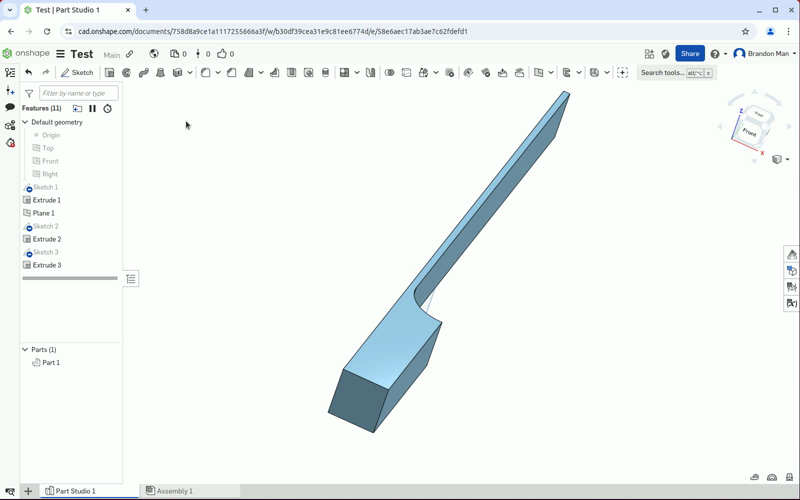
key(down, 2)
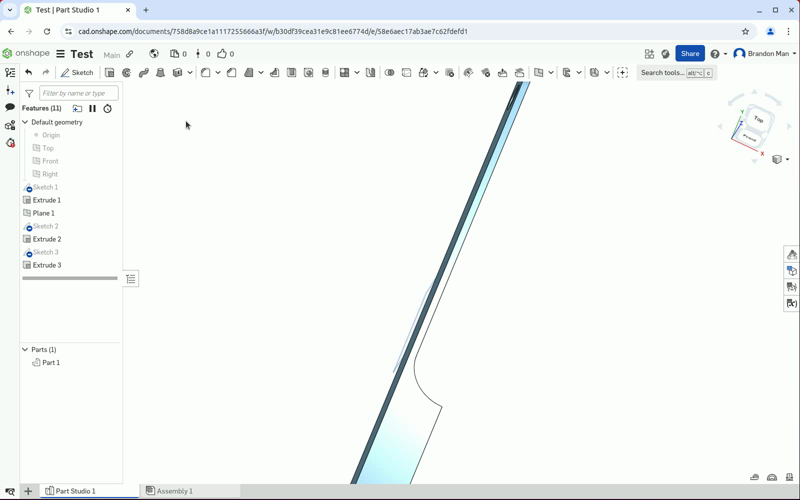
key(up, 2)
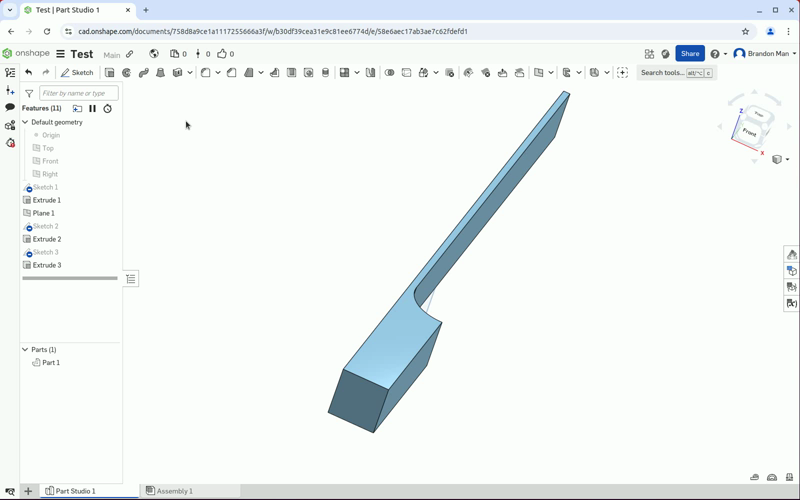
key(left, 2)
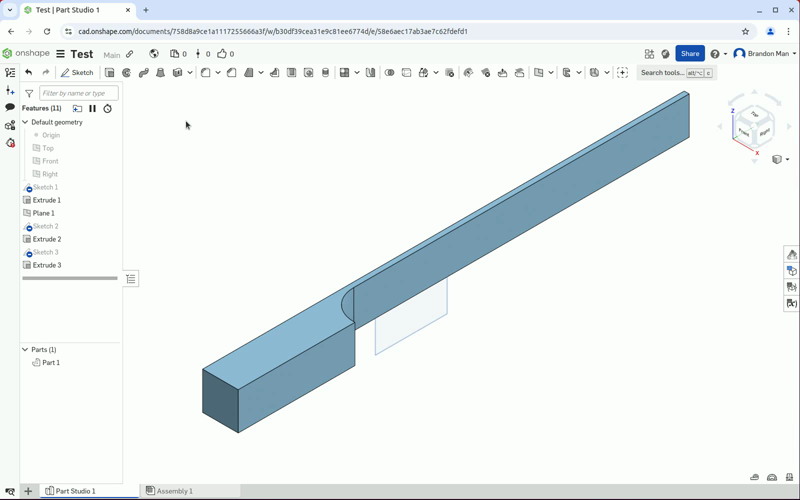
mouse_move(73, 189)
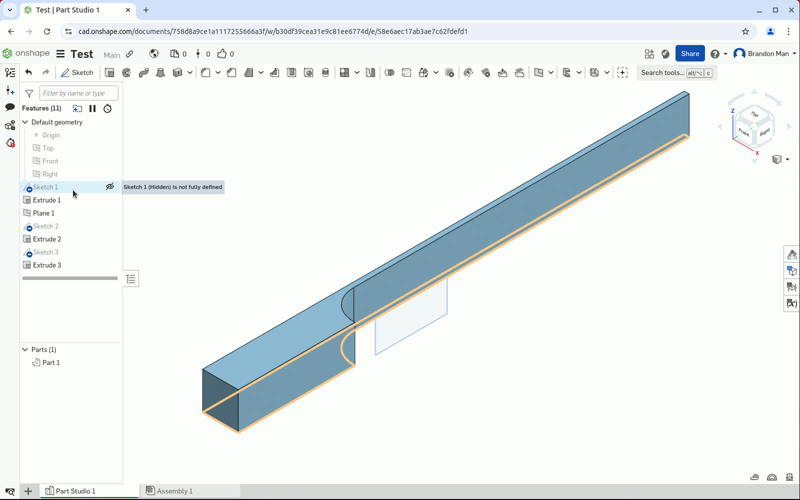
click(73, 189)